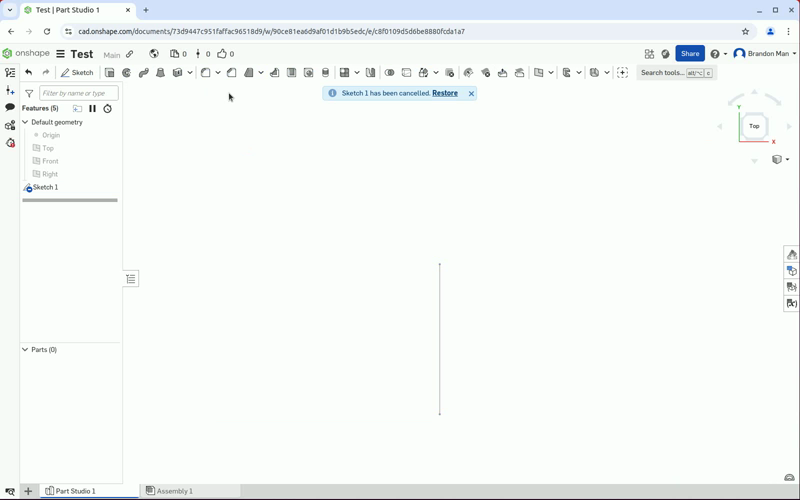
key(shift+h)
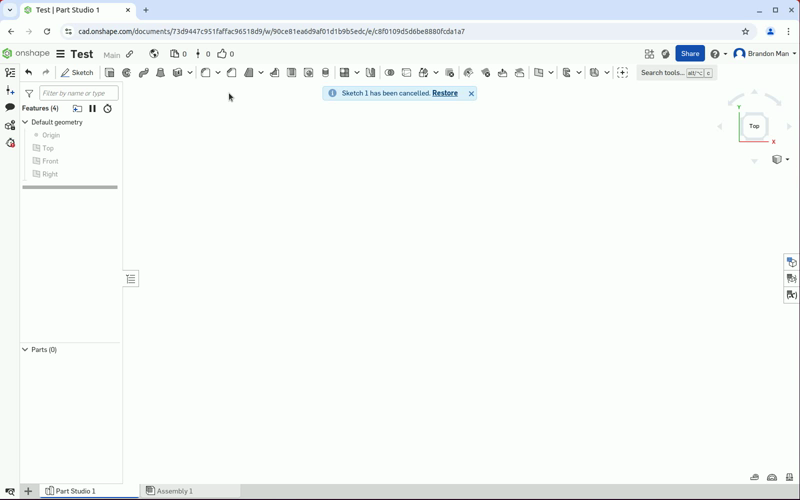
mouse_move(73, 352)
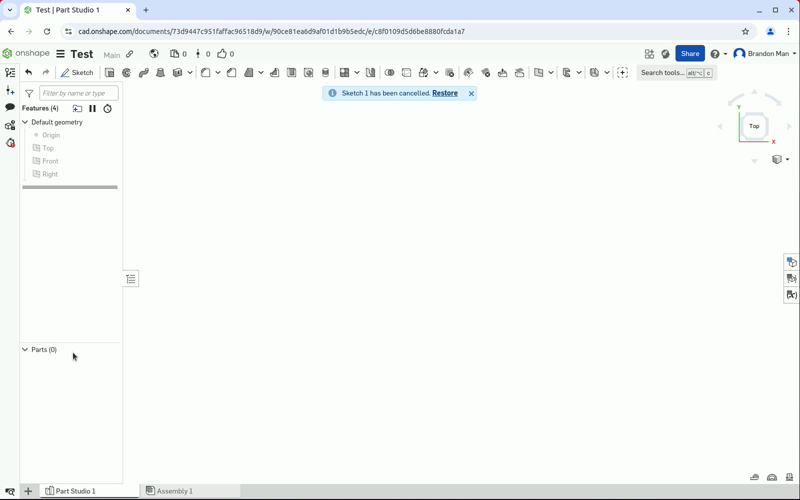
key(y)
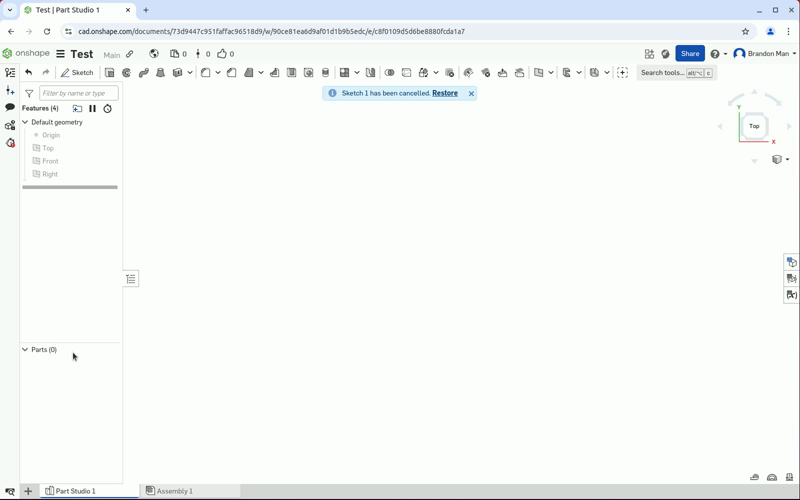
key(shift+p)
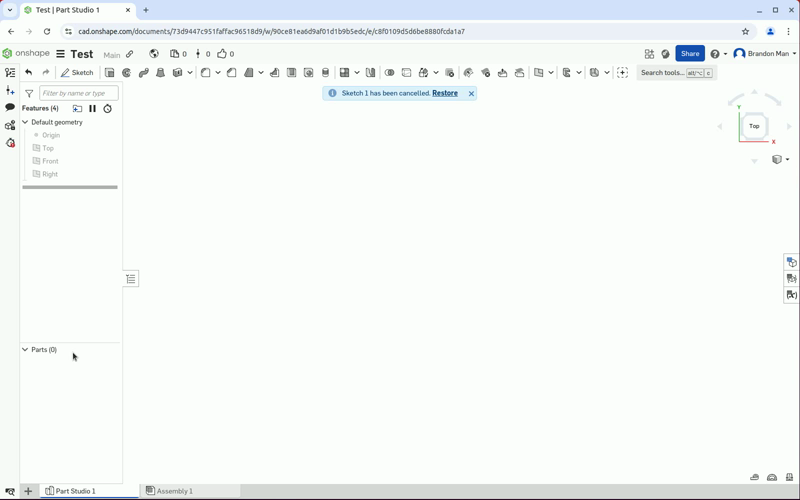
key(space)
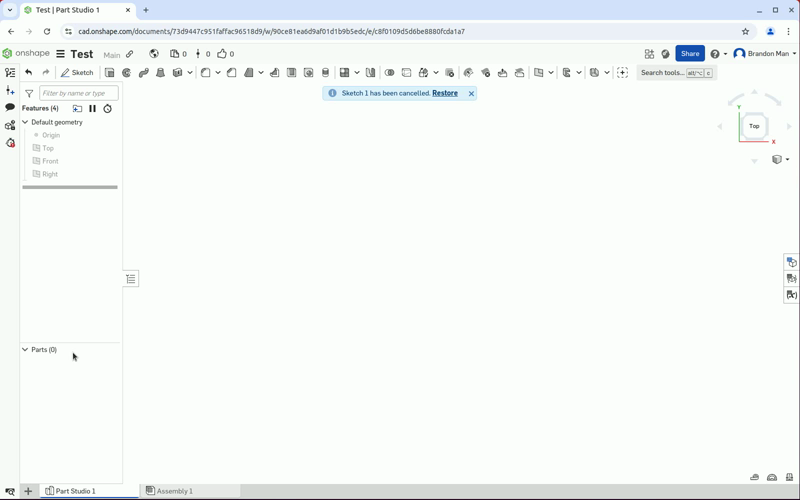
key_down(shift)
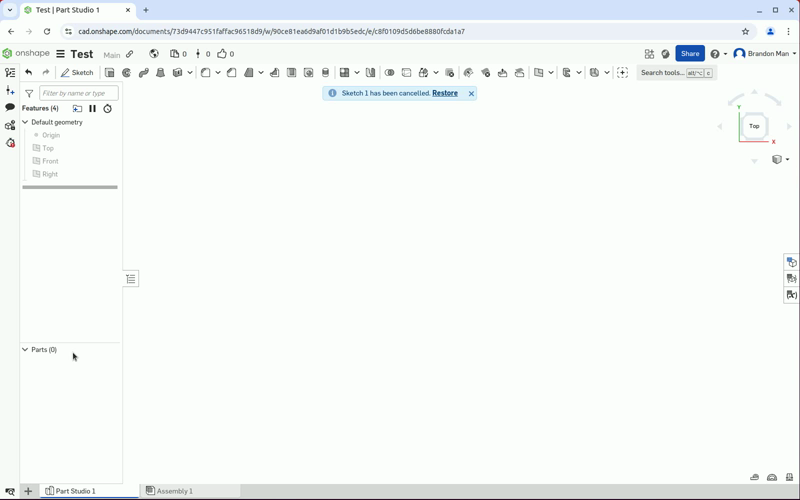
key(up)
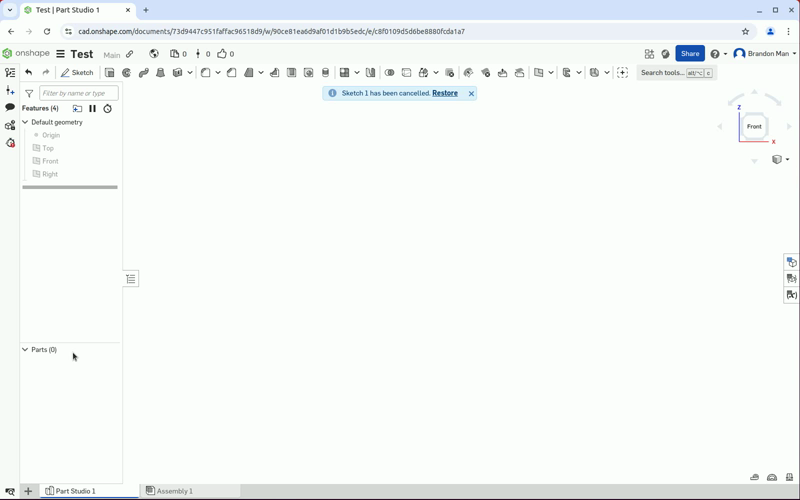
key_up(shift)
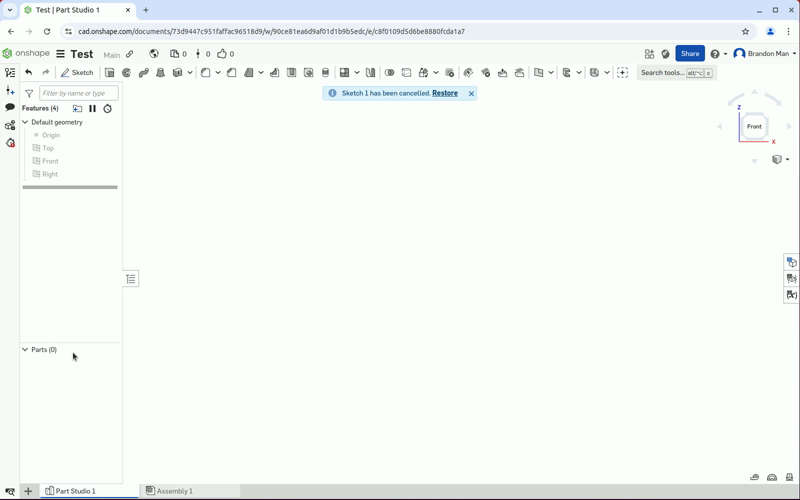
mouse_move(73, 352)
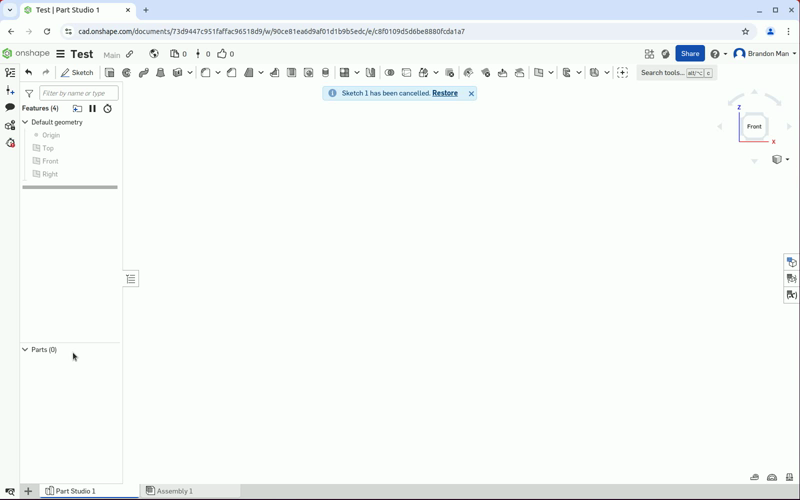
key(shift+y)
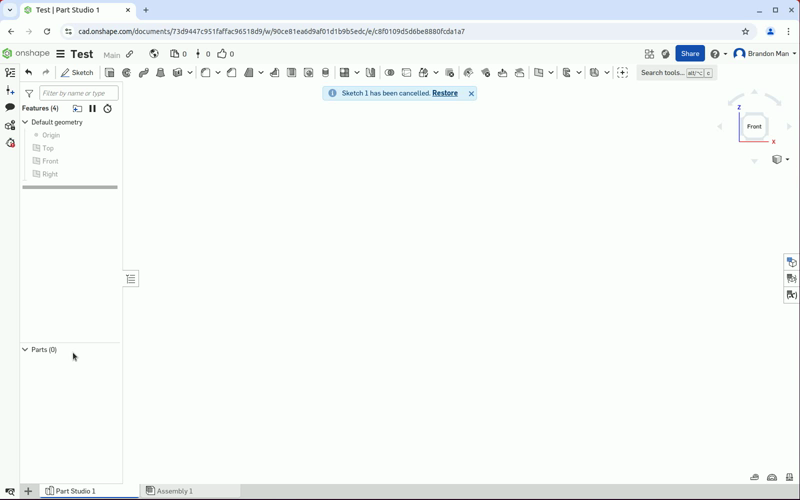
key(shift+s)
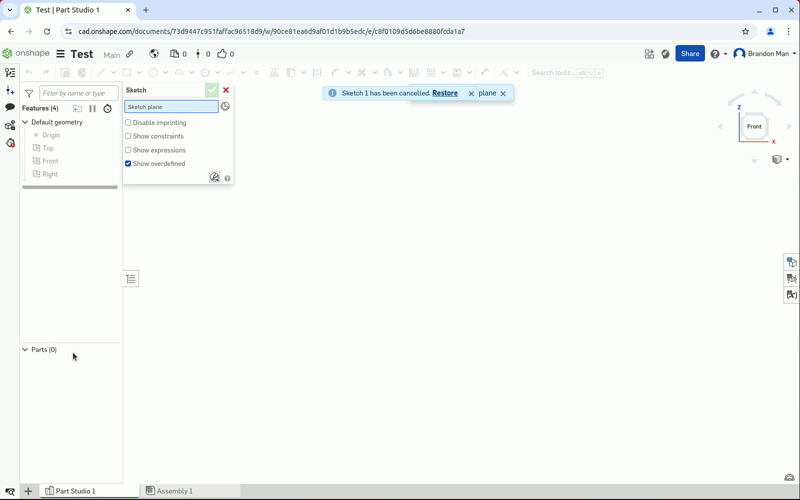
mouse_move(73, 163)
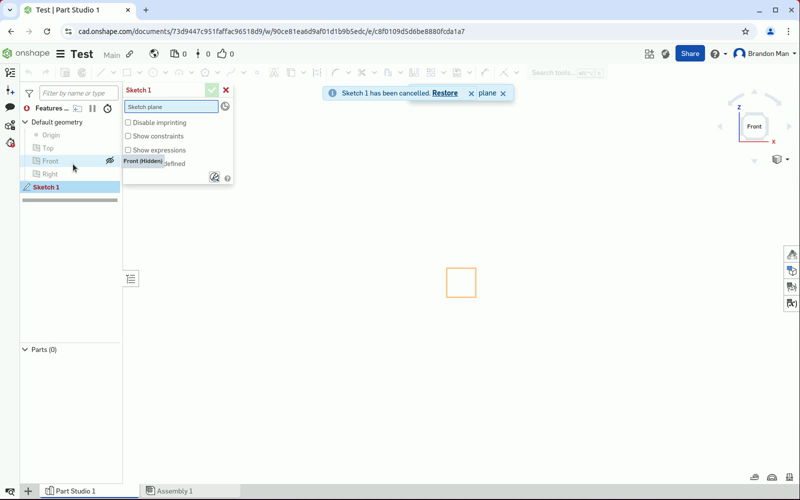
click(73, 163)
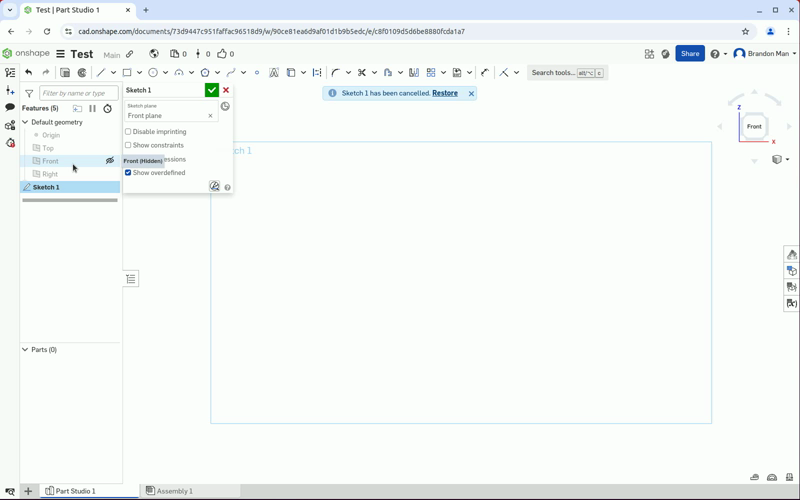
mouse_move(73, 352)
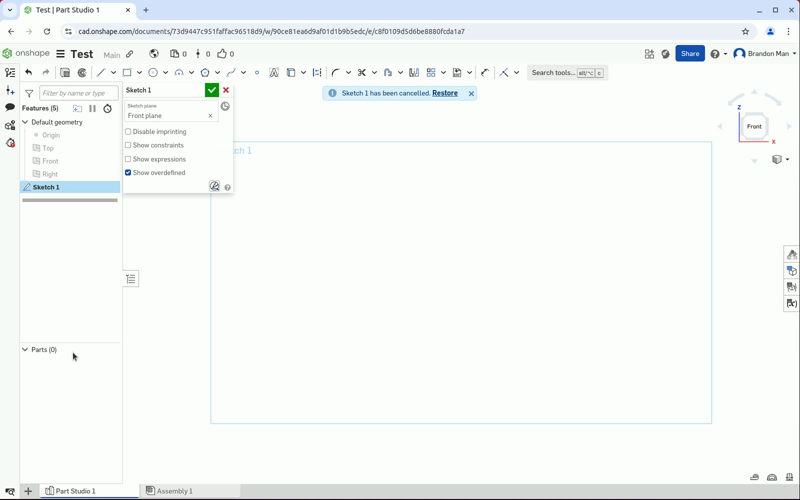
key(y)
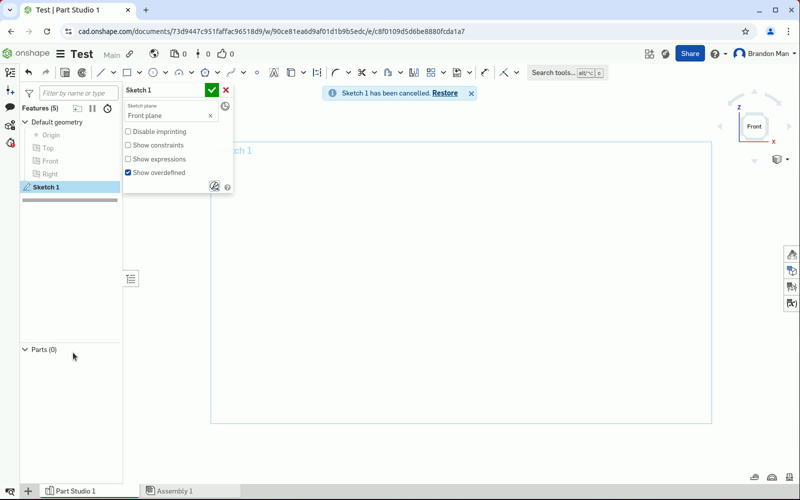
key(a)
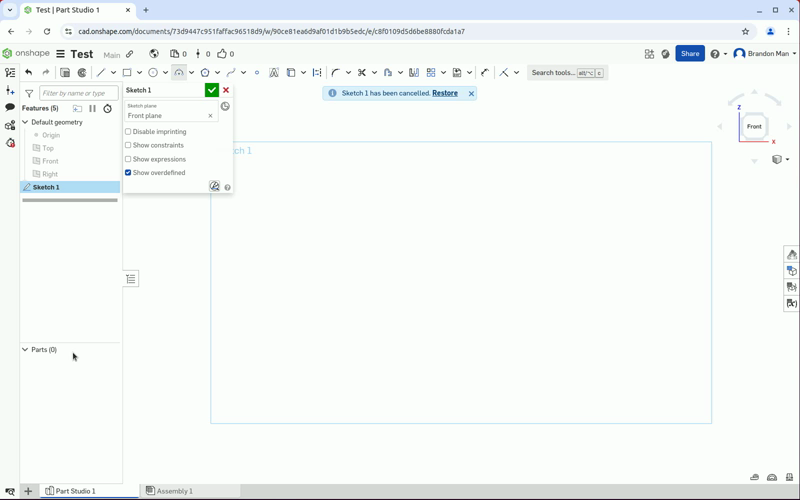
key_down(shift)
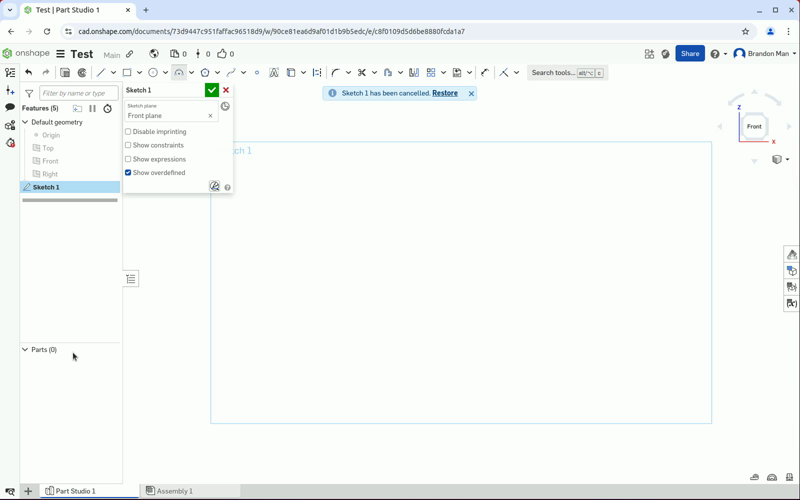
mouse_move(417, 339)
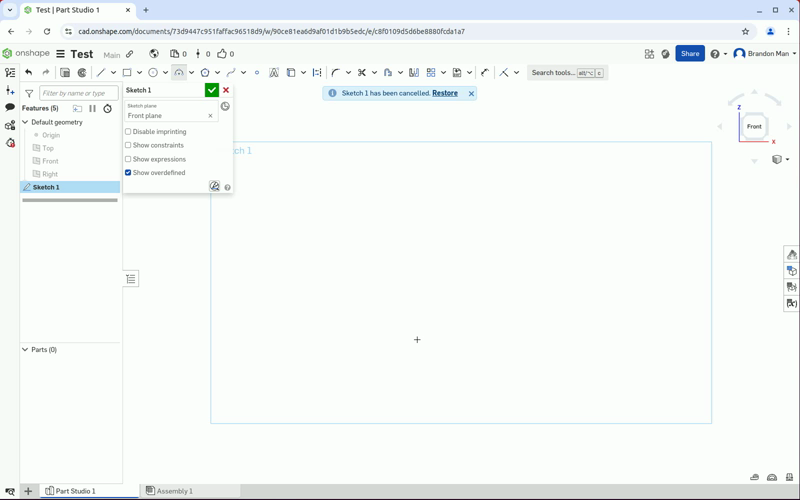
click(417, 339)
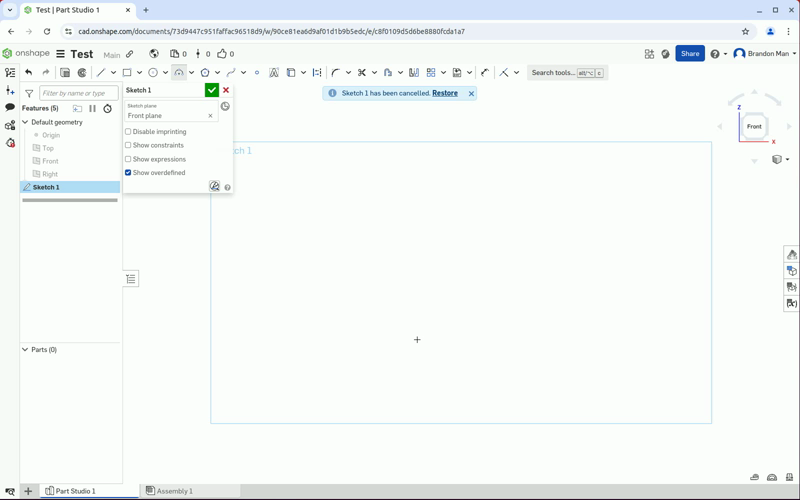
key_up(shift)
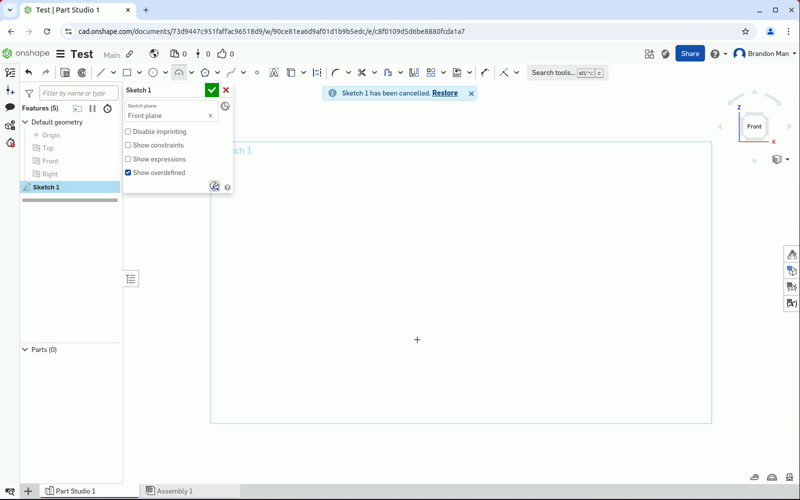
key_down(shift)
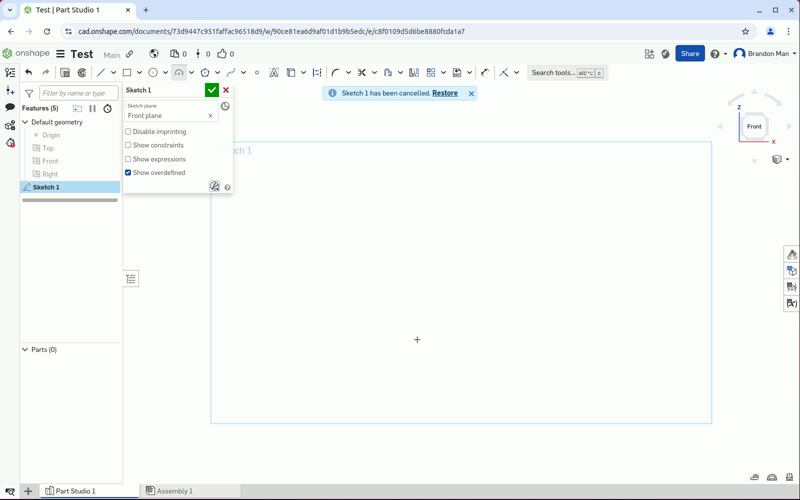
mouse_move(504, 339)
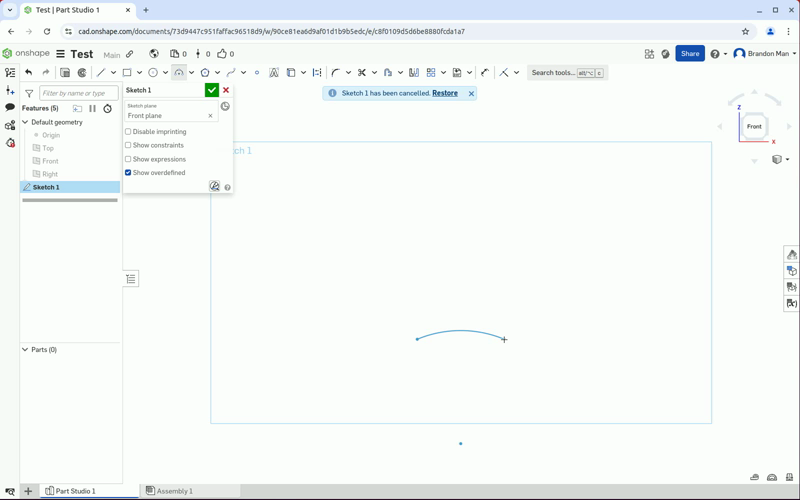
click(504, 339)
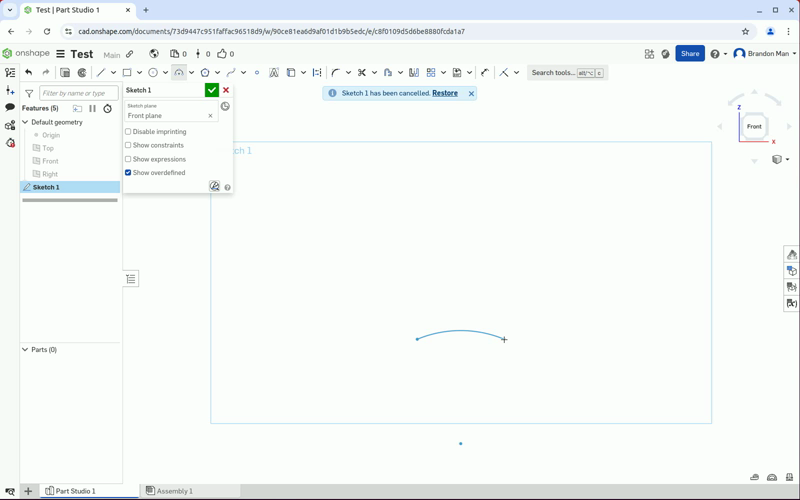
mouse_move(460, 394)
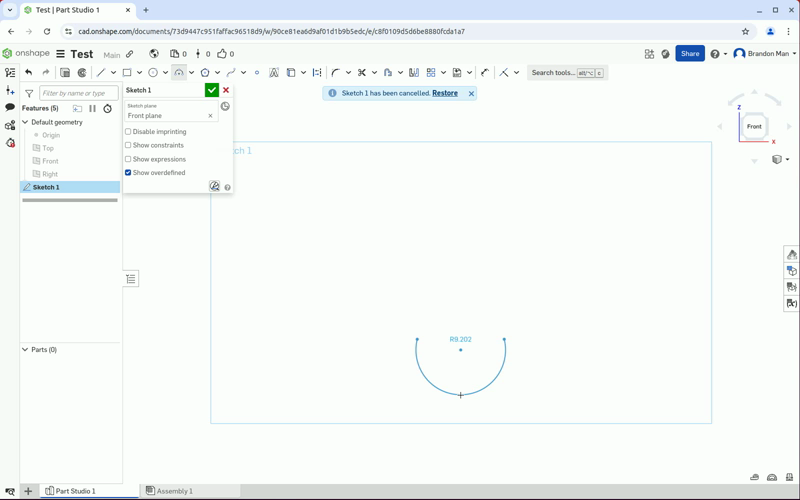
click(460, 394)
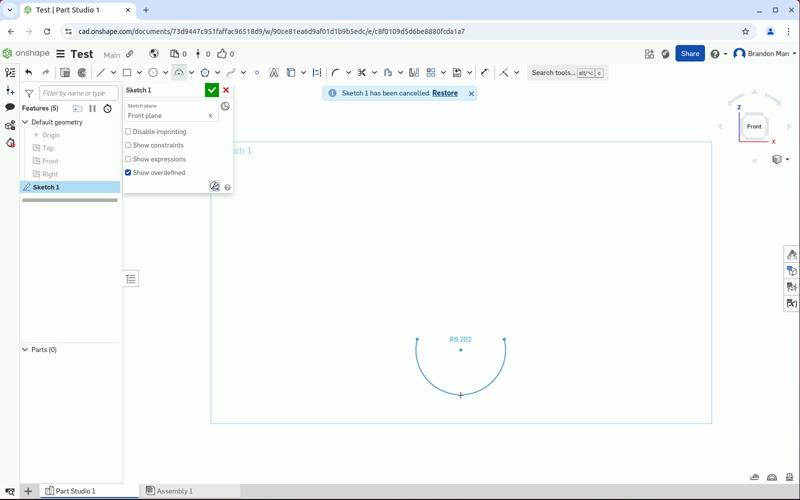
key_up(shift)
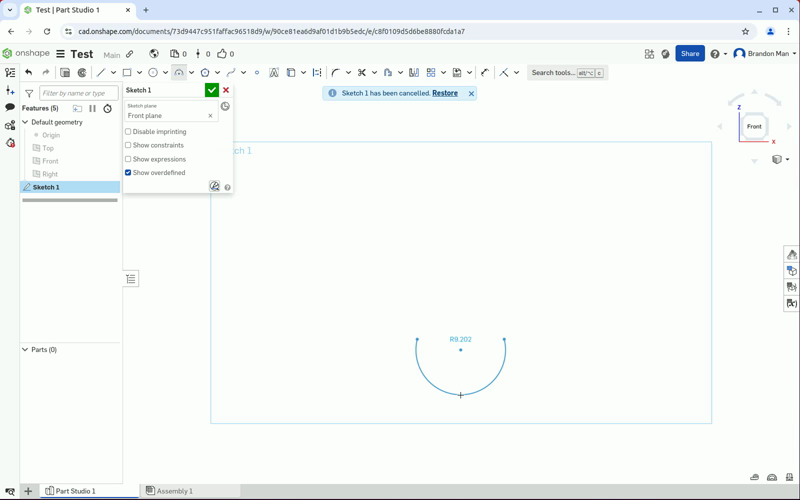
mouse_move(504, 339)
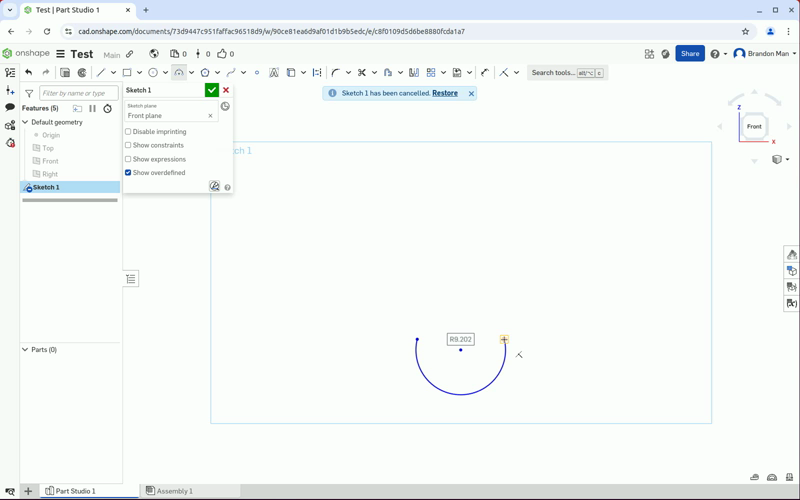
click(504, 339)
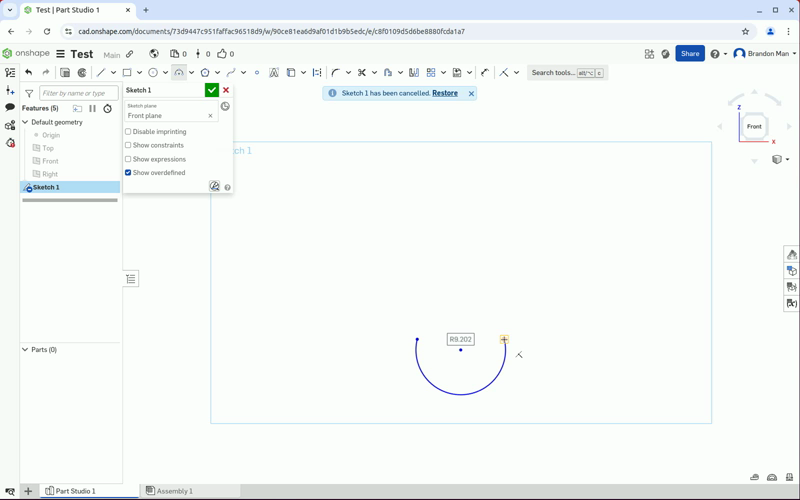
key_down(shift)
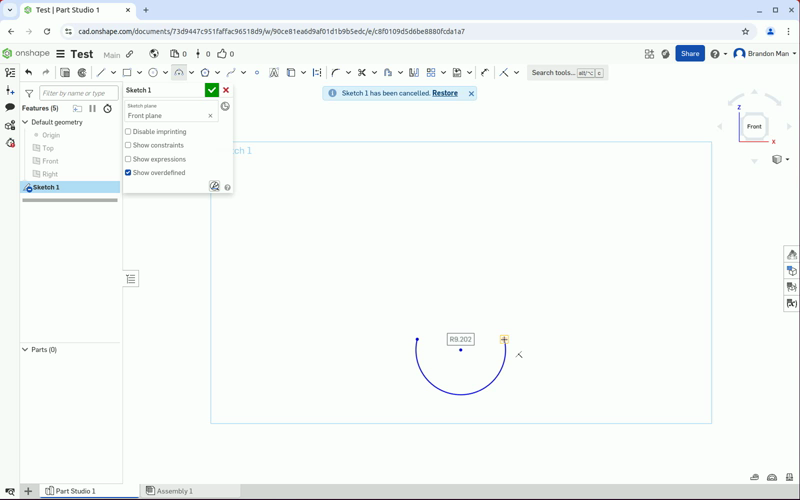
mouse_move(502, 232)
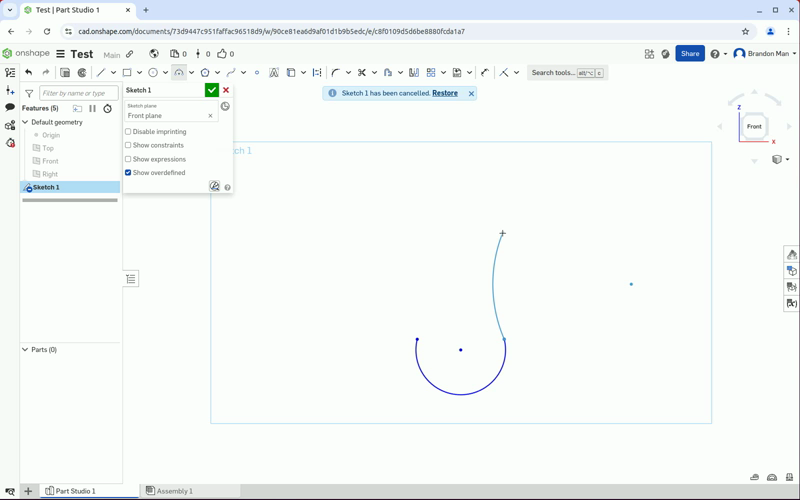
click(502, 232)
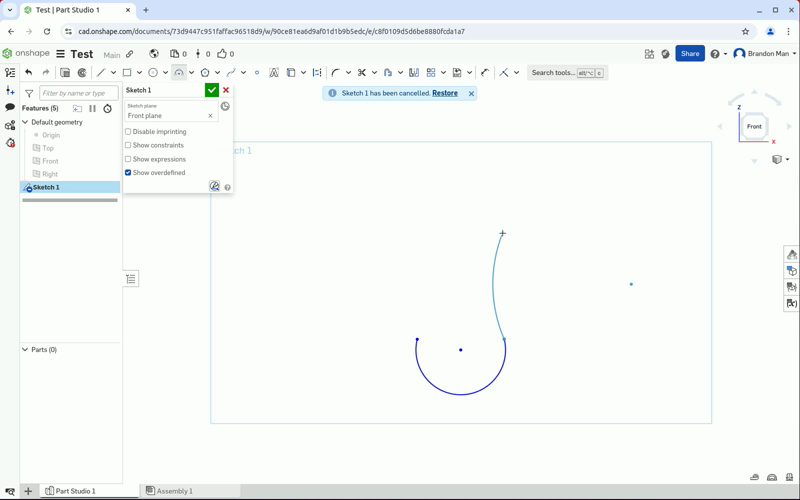
mouse_move(495, 286)
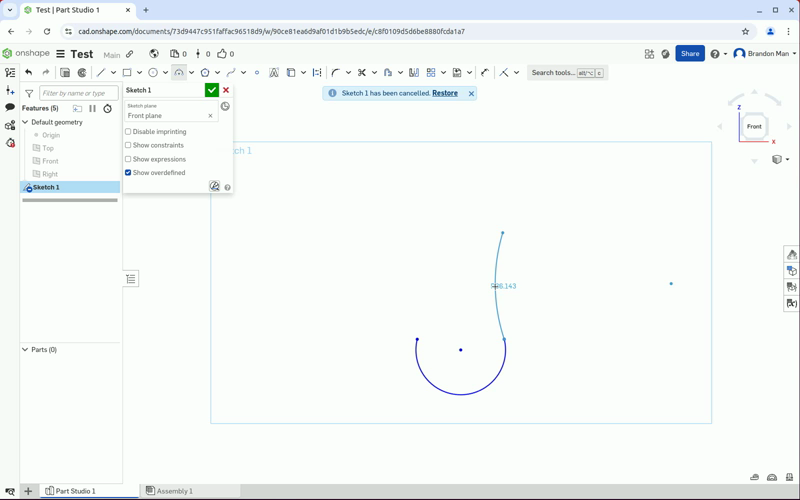
click(495, 286)
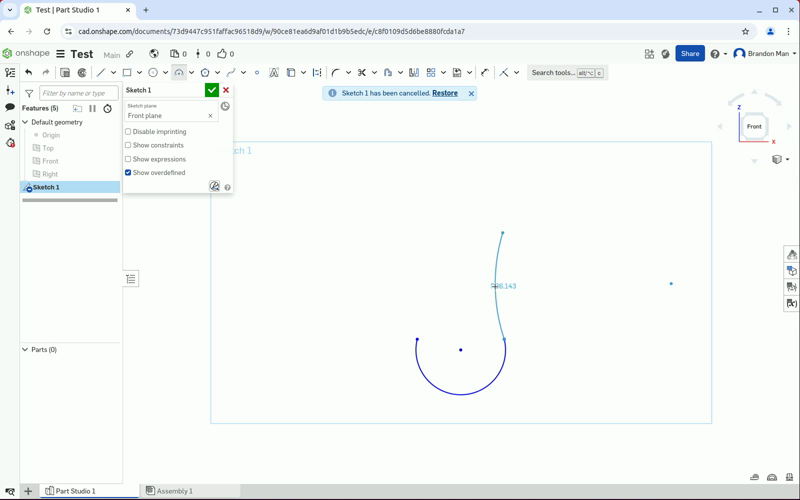
key_up(shift)
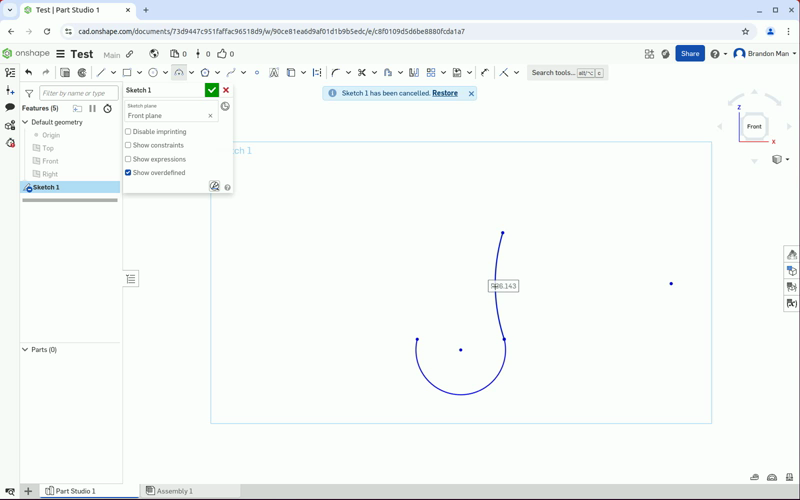
mouse_move(502, 232)
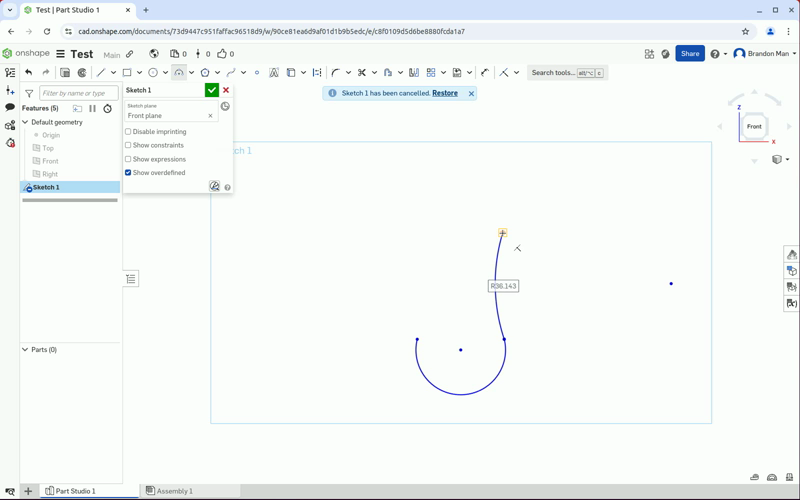
click(502, 232)
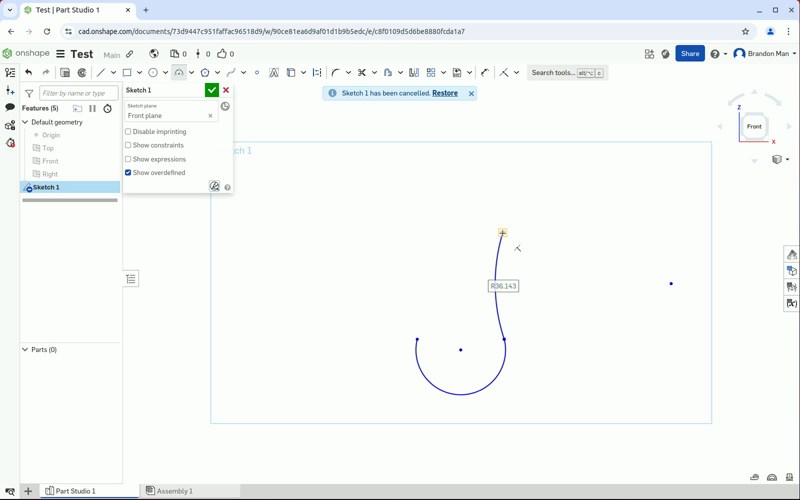
key_down(shift)
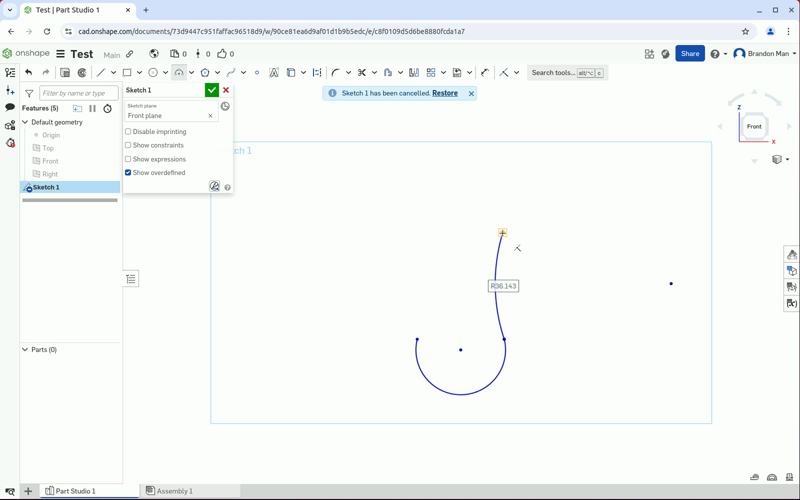
mouse_move(419, 232)
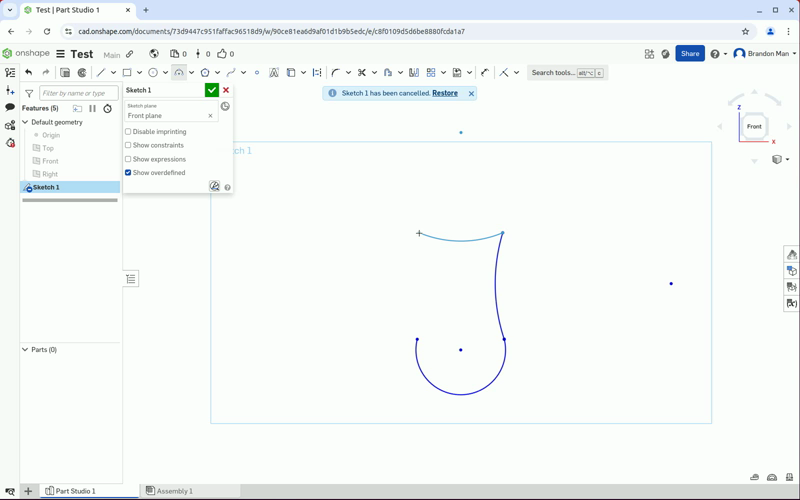
click(419, 232)
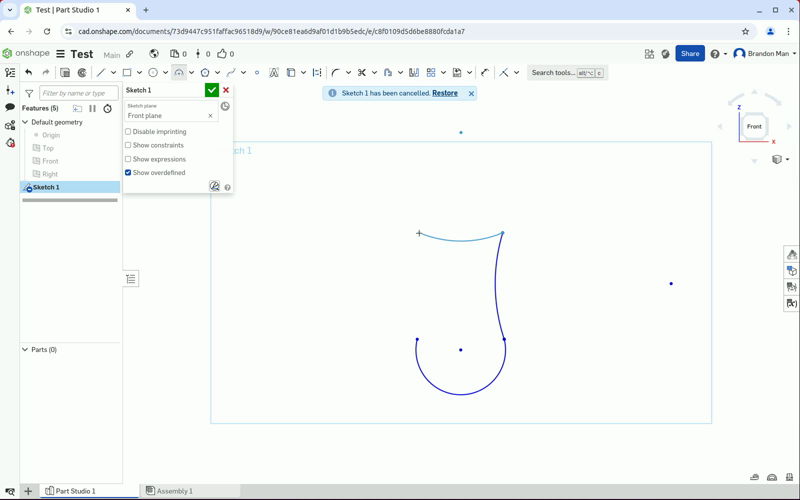
mouse_move(460, 171)
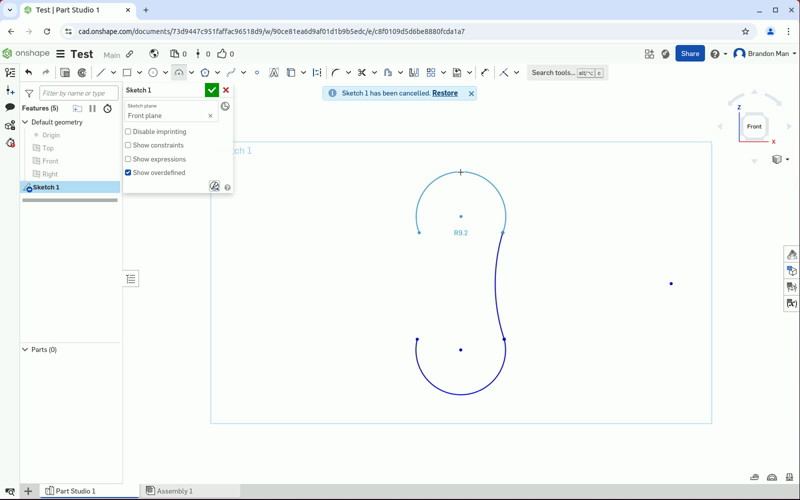
click(460, 171)
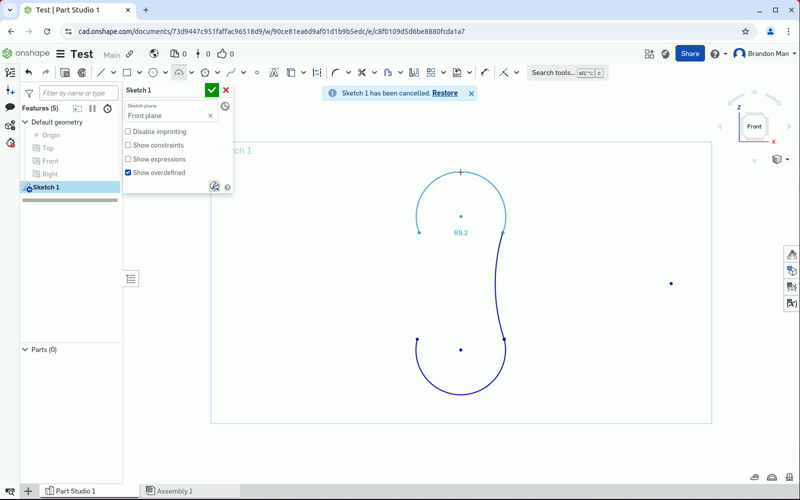
key_up(shift)
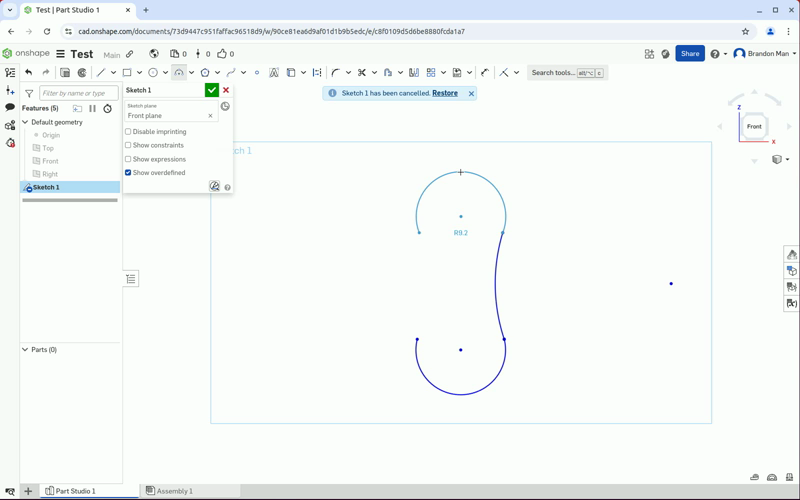
mouse_move(419, 232)
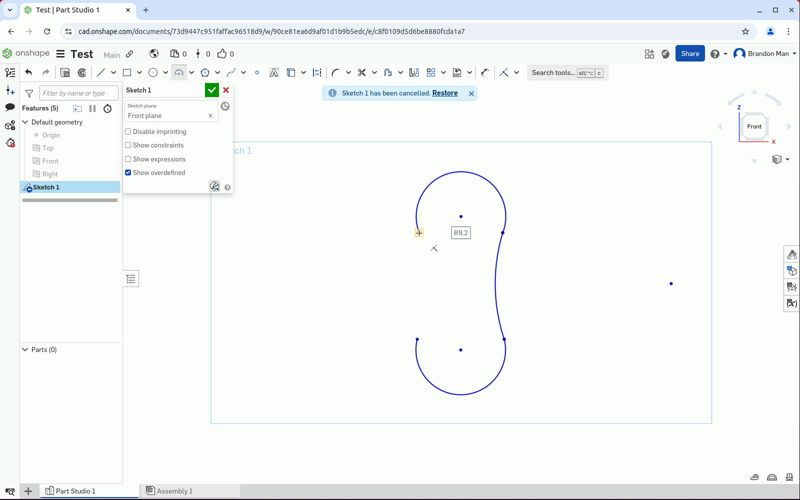
click(419, 232)
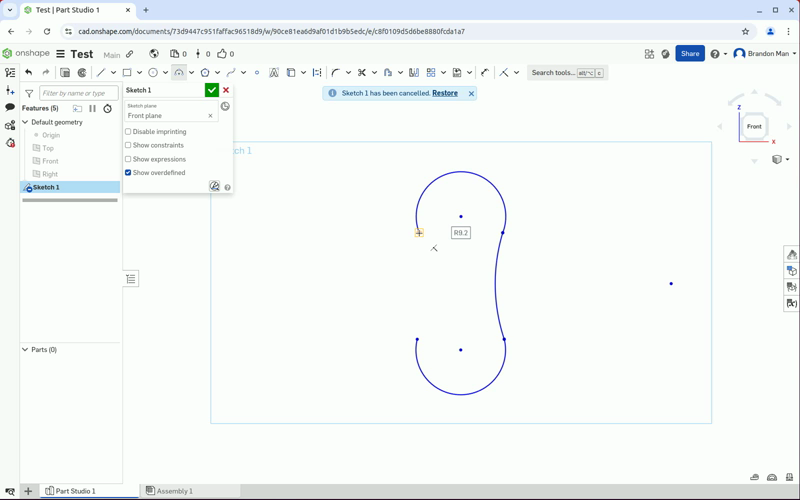
mouse_move(417, 339)
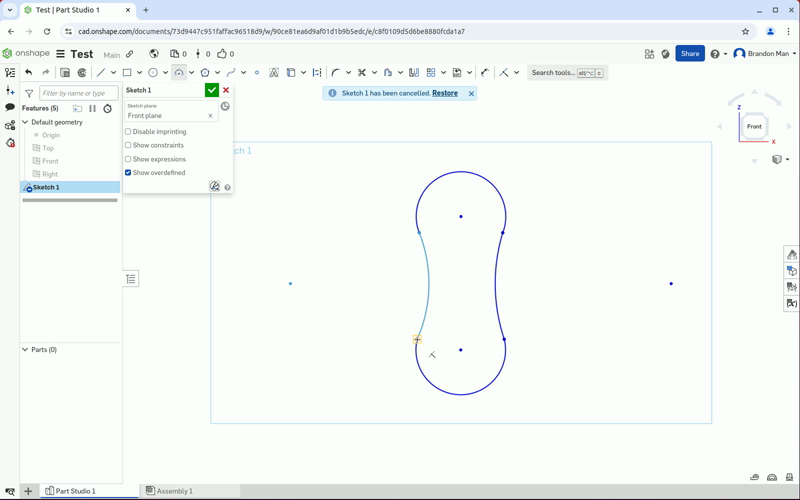
click(417, 339)
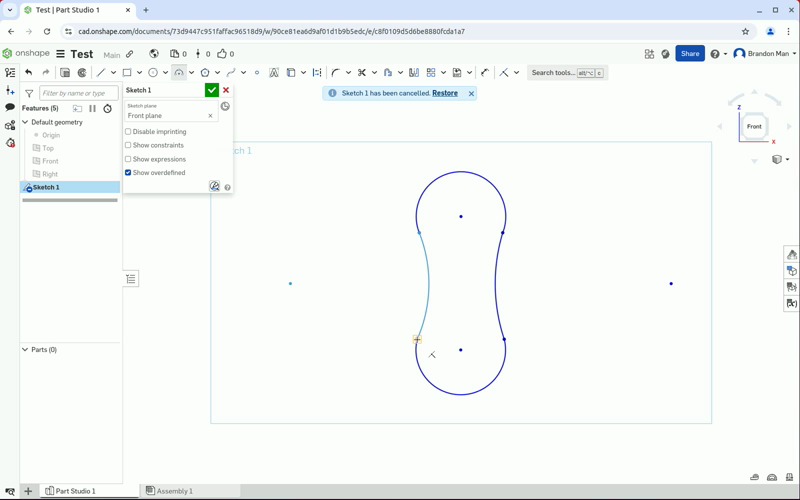
key_down(shift)
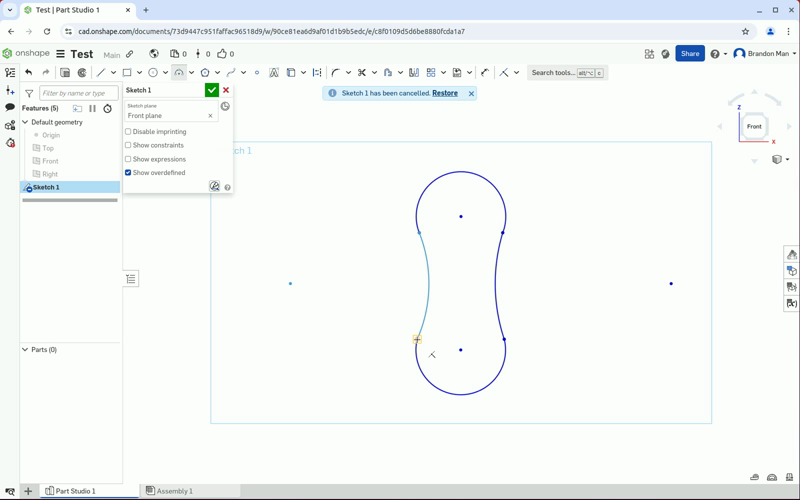
mouse_move(426, 286)
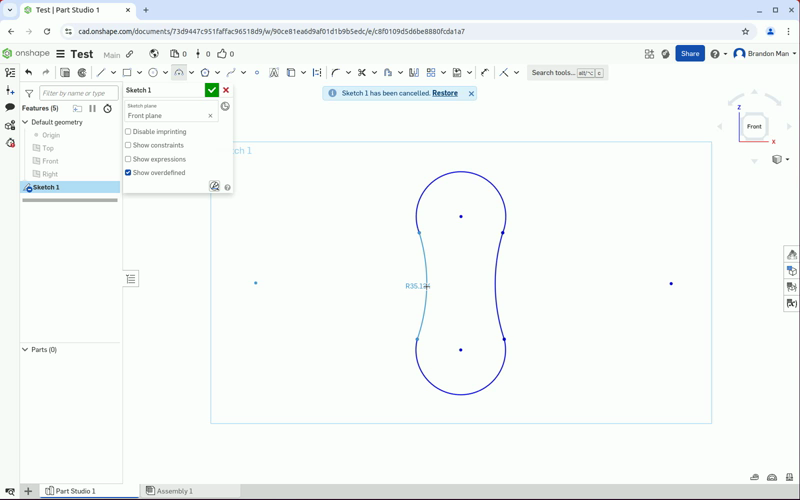
click(426, 286)
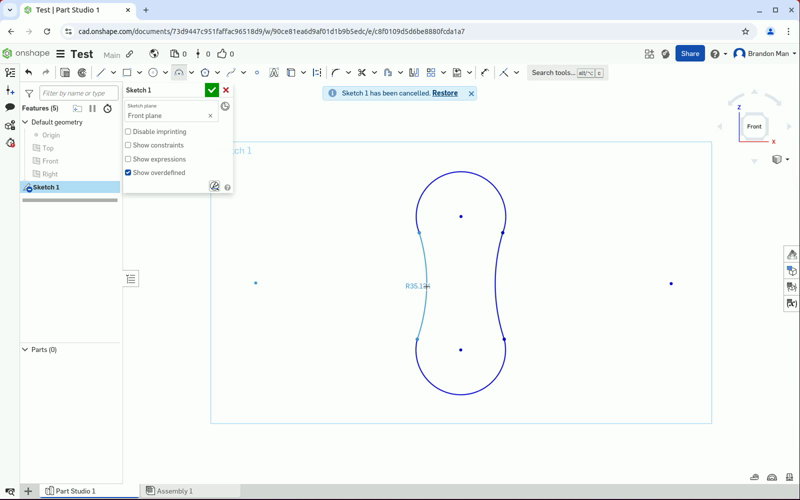
key_up(shift)
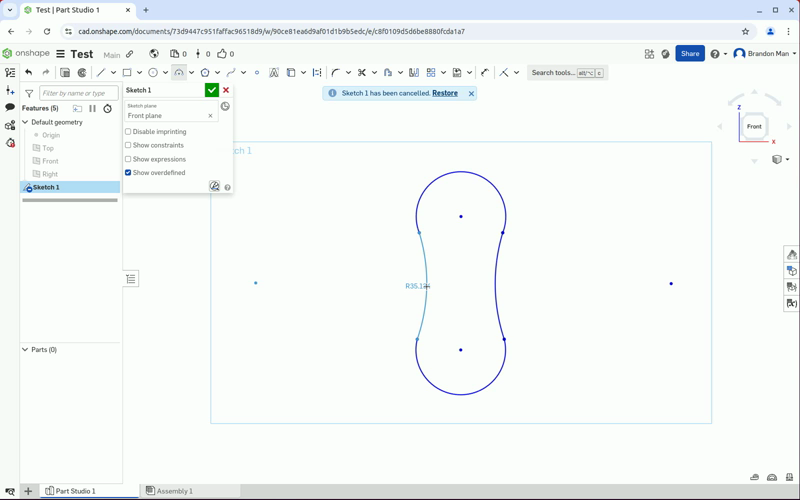
key(esc)
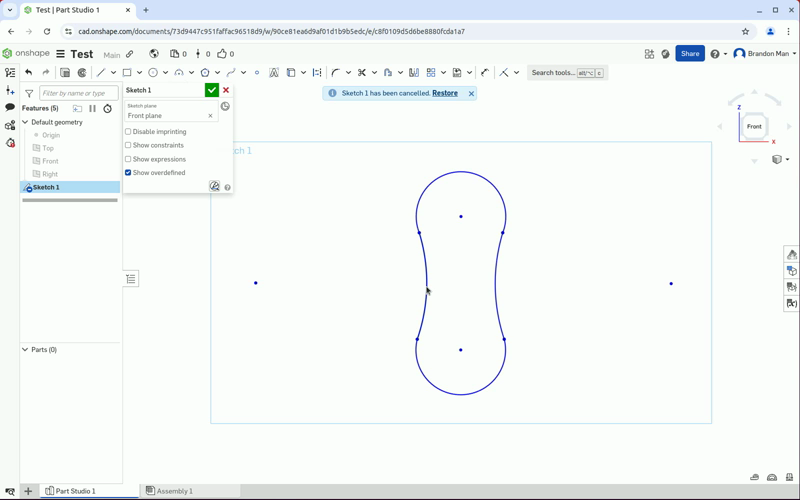
key(c)
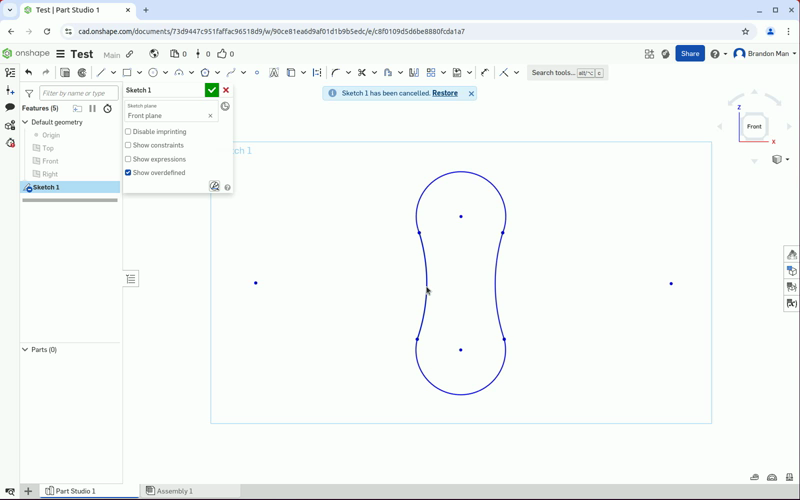
key_down(shift)
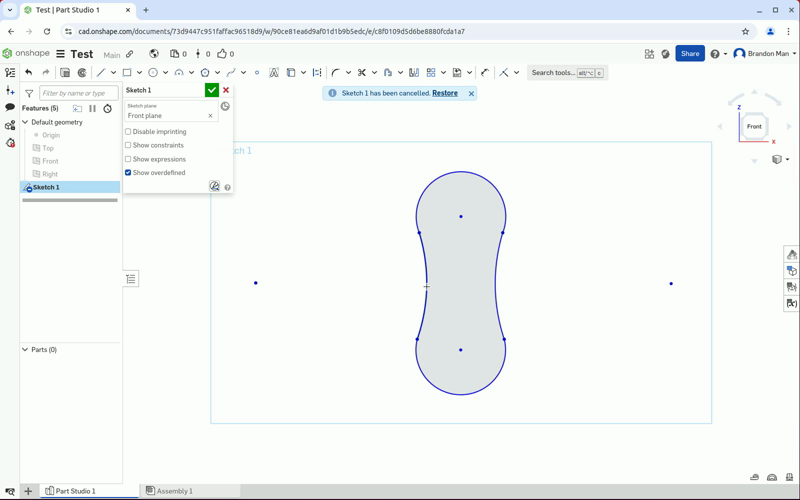
mouse_move(461, 349)
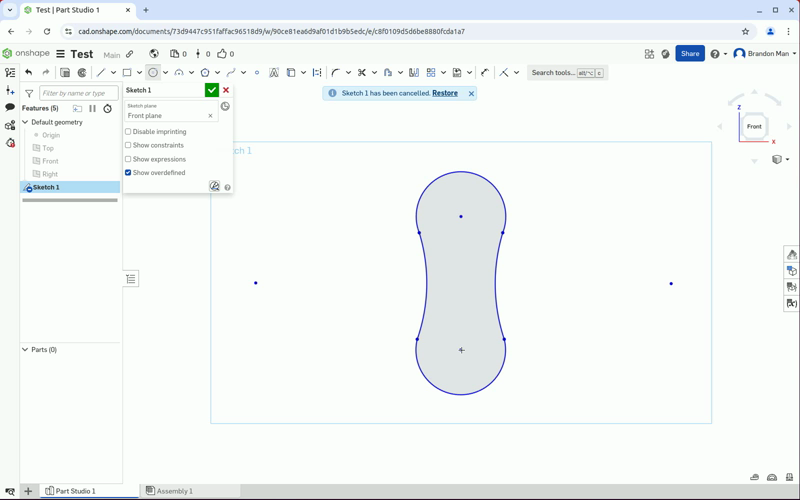
scroll(6)
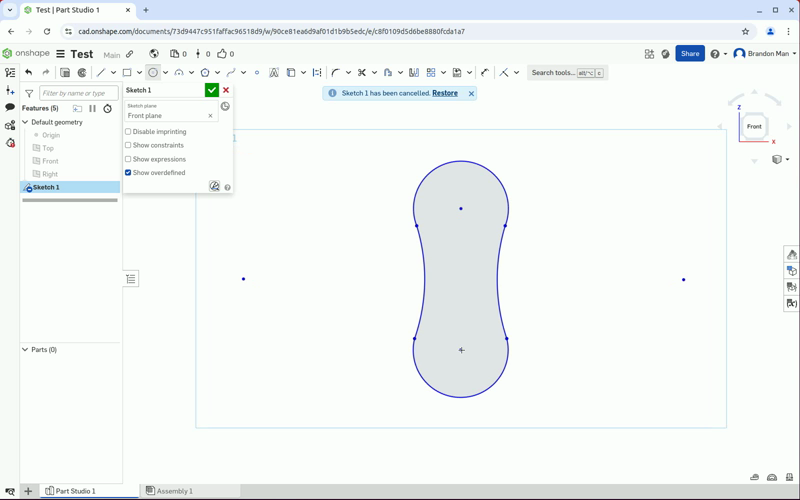
scroll(6)
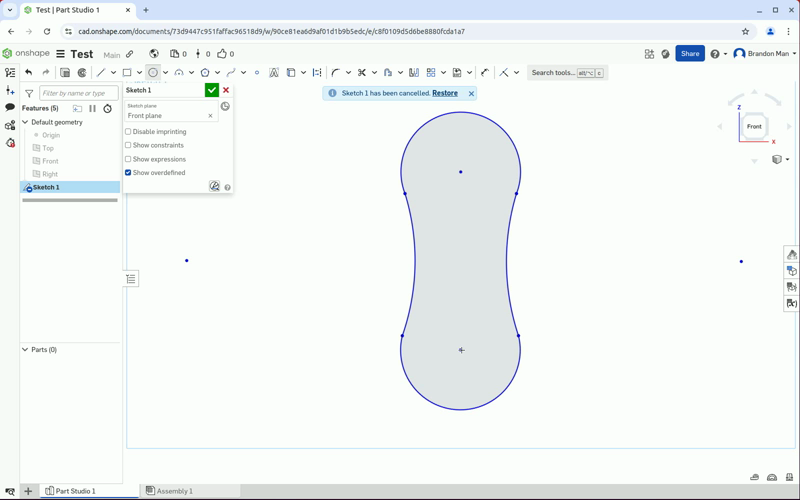
scroll(6)
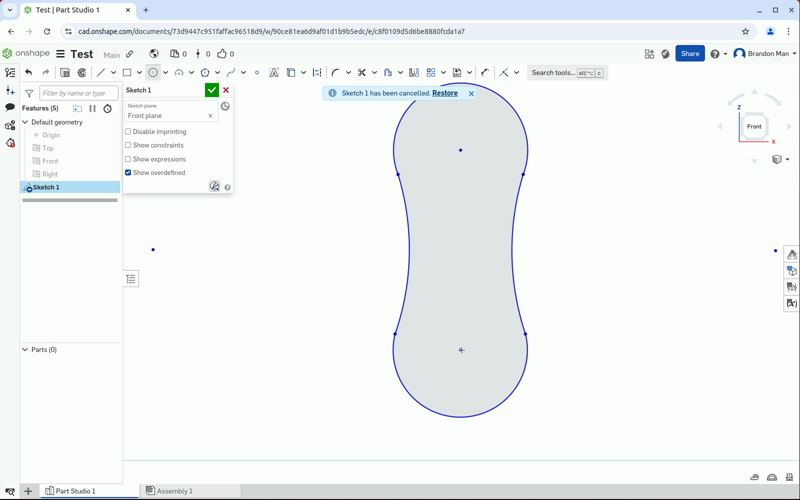
scroll(6)
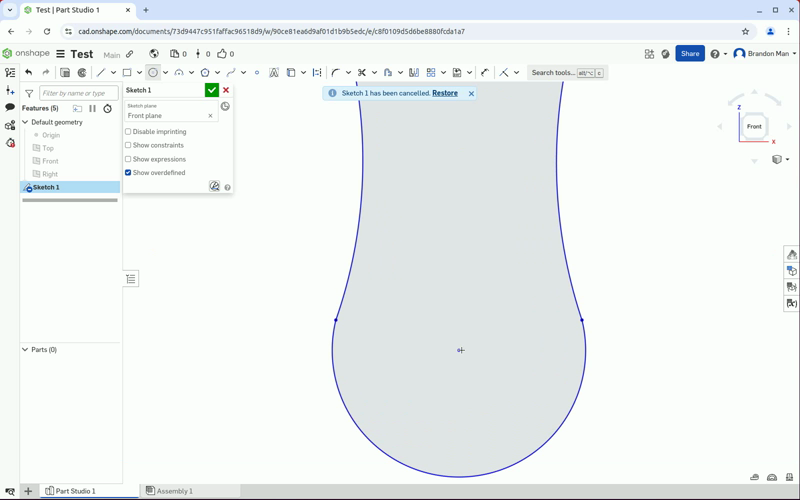
scroll(6)
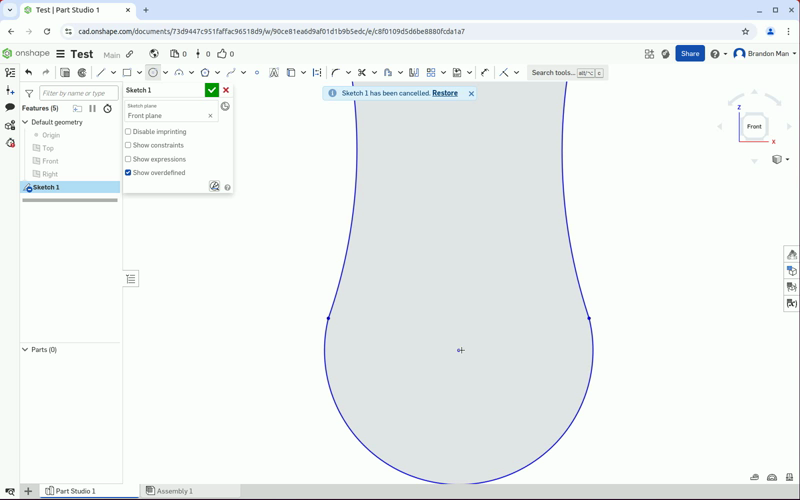
scroll(6)
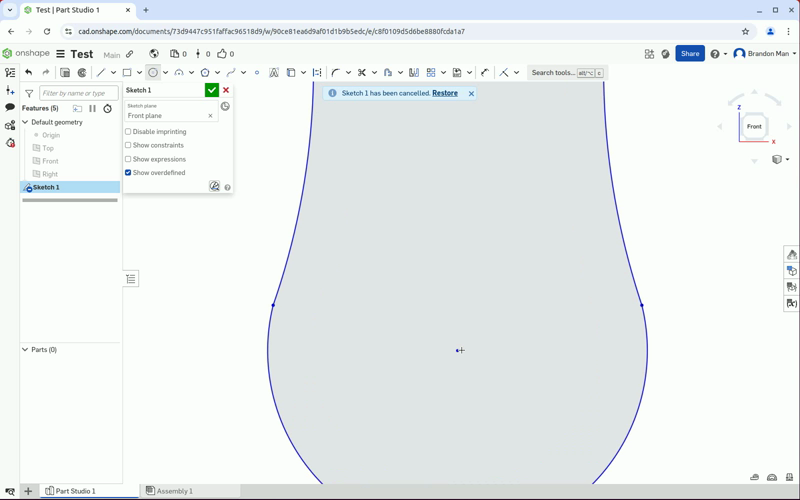
scroll(6)
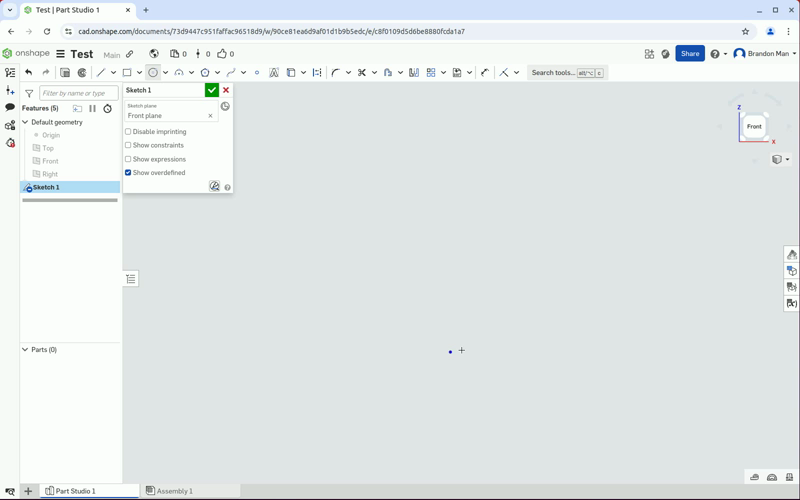
click(461, 349)
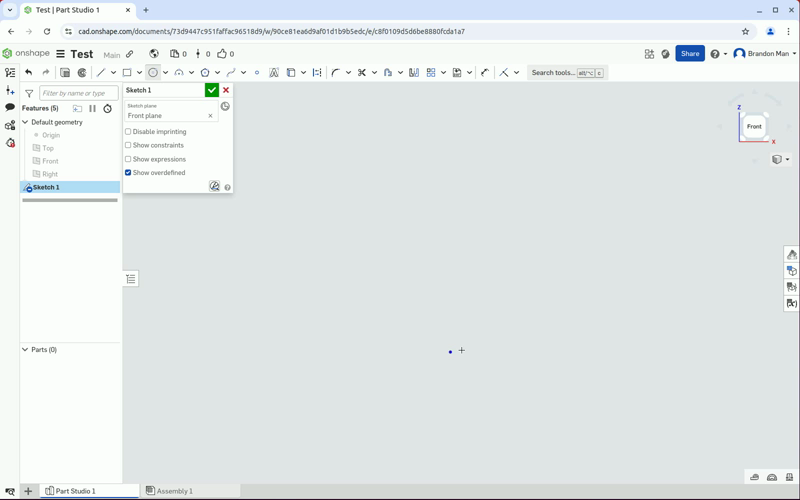
scroll(-6)
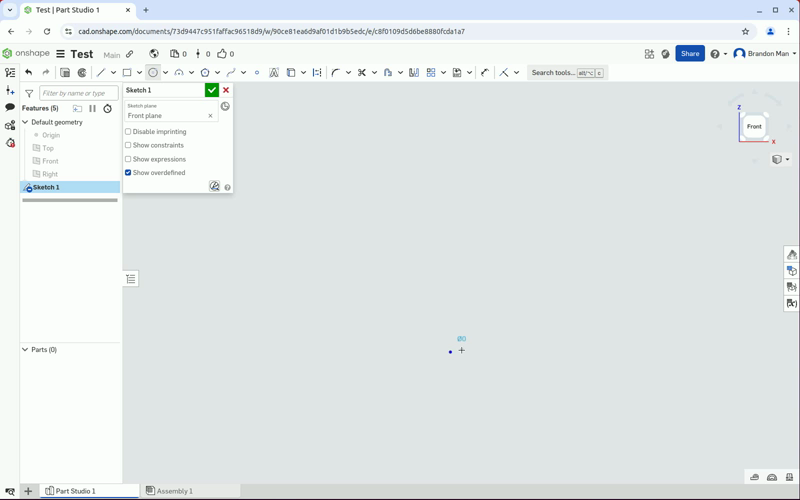
scroll(-6)
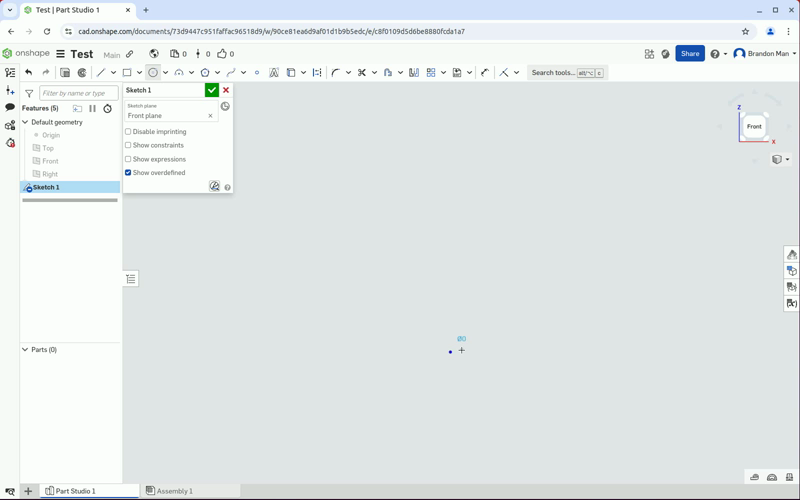
scroll(-6)
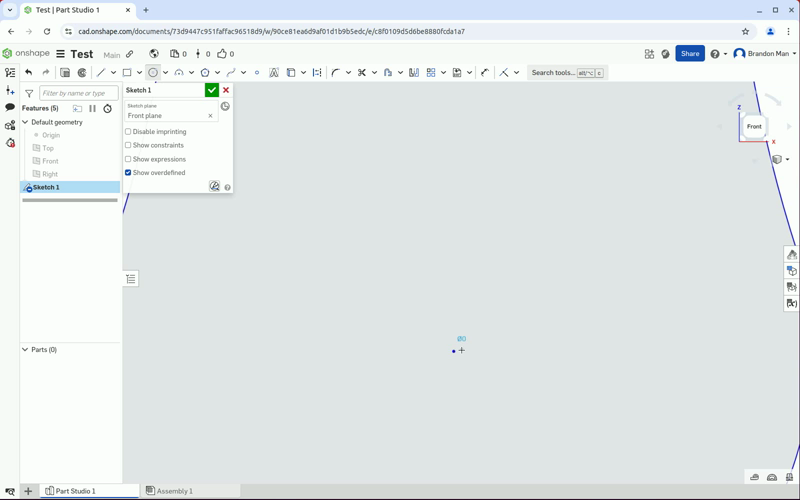
scroll(-6)
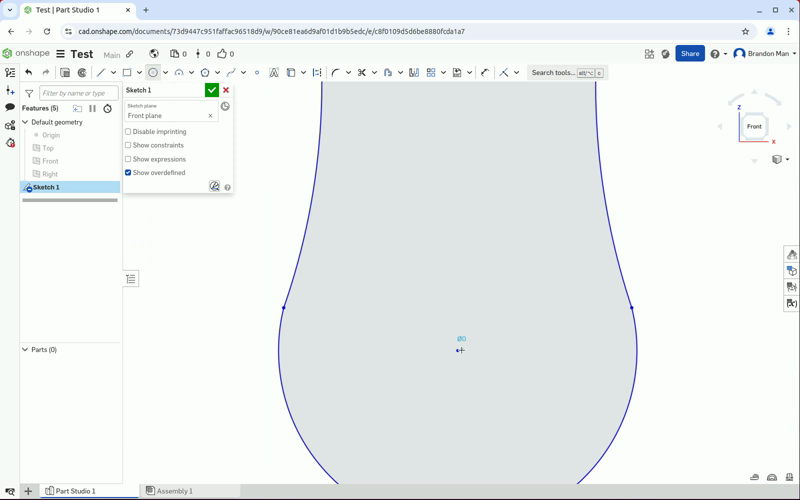
scroll(-6)
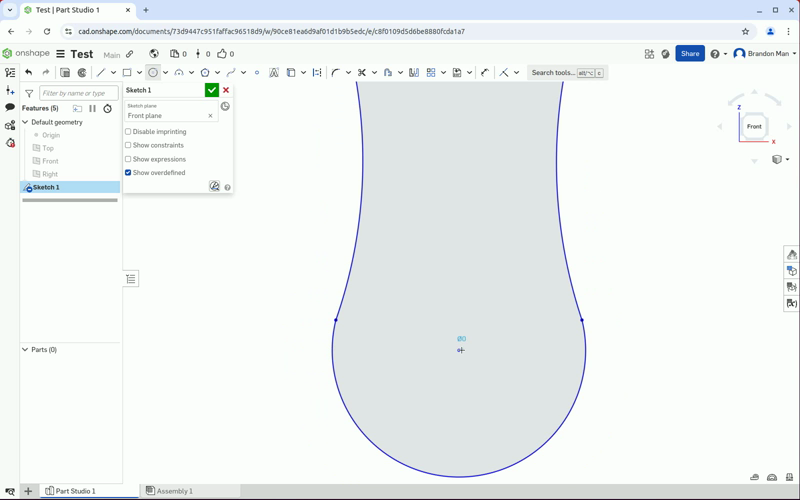
scroll(-6)
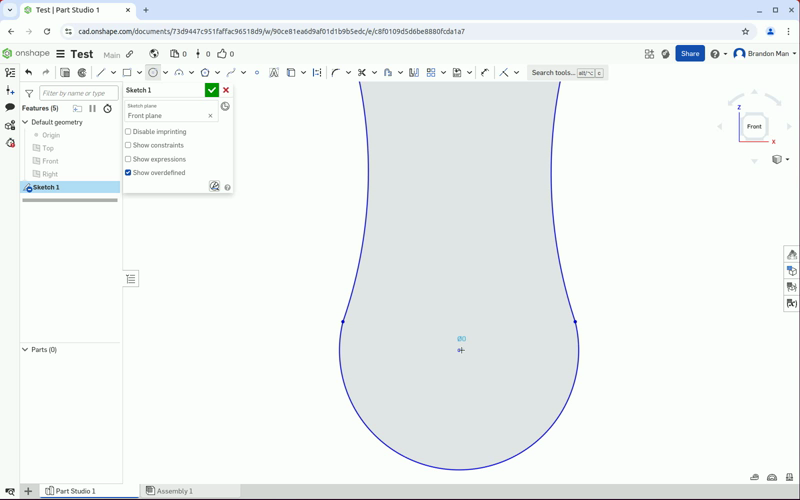
scroll(-6)
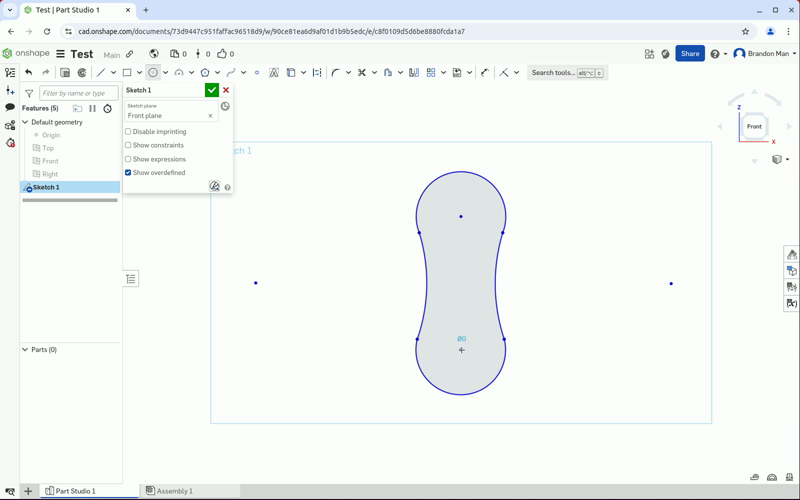
key_up(shift)
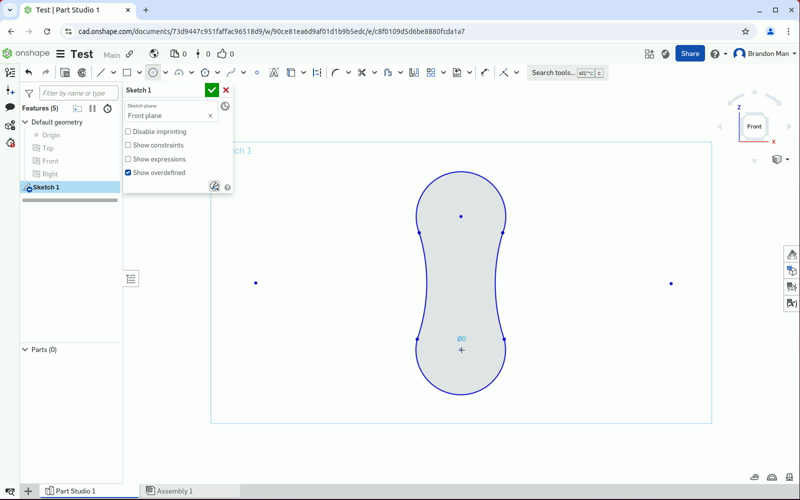
mouse_move(484, 349)
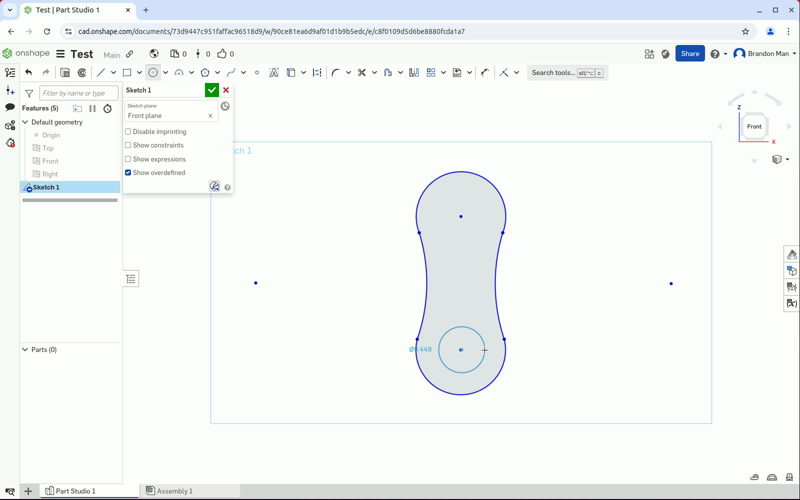
click(484, 349)
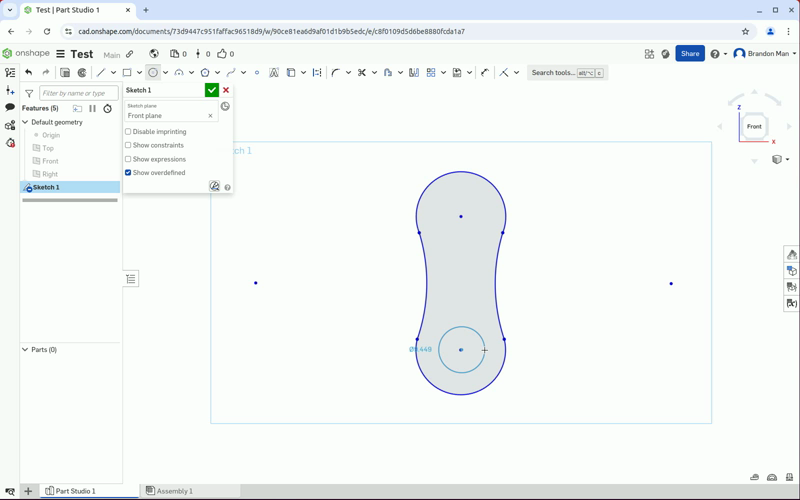
key(esc)
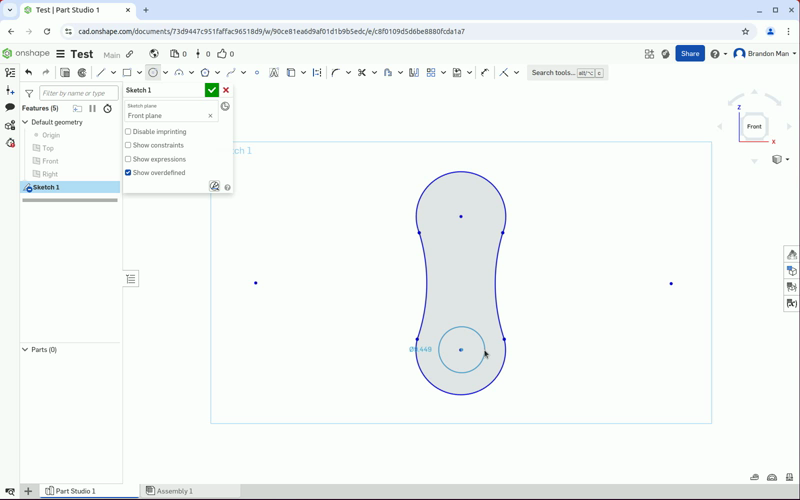
key(c)
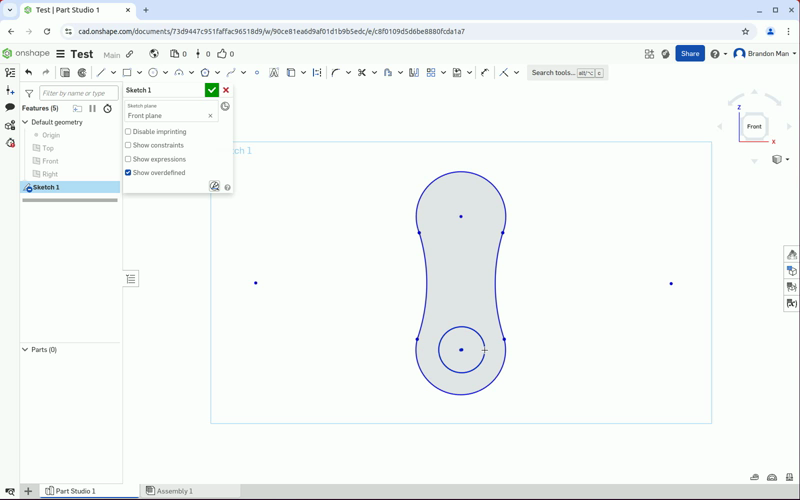
key_down(shift)
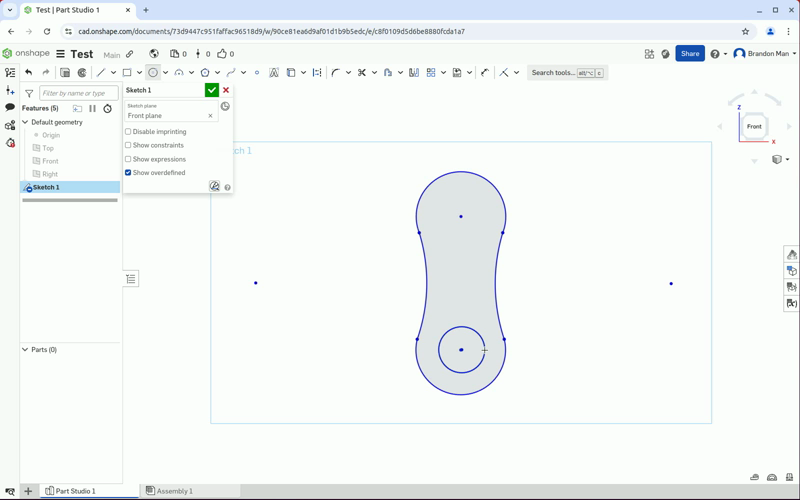
mouse_move(461, 215)
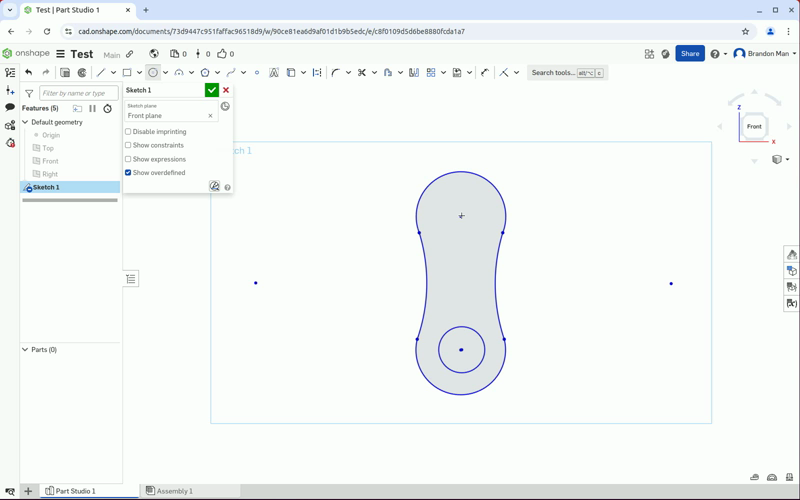
scroll(6)
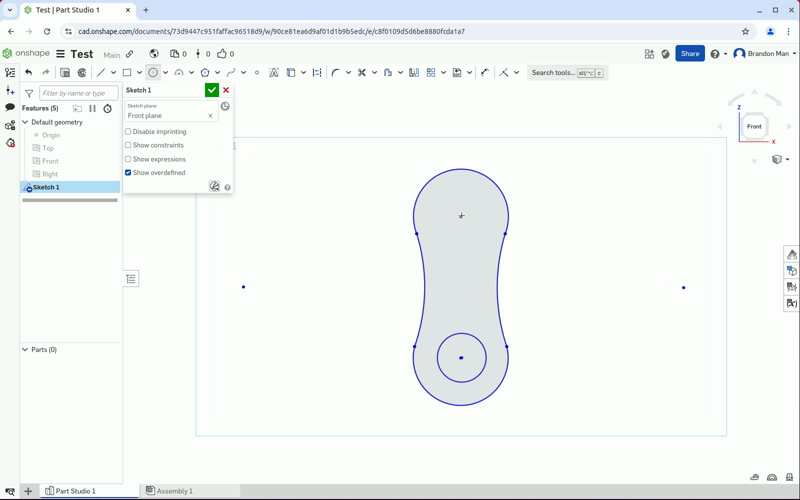
scroll(6)
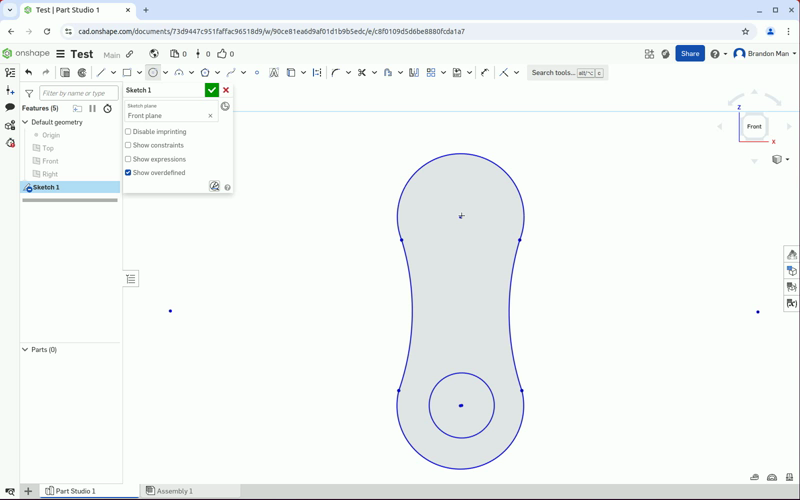
scroll(6)
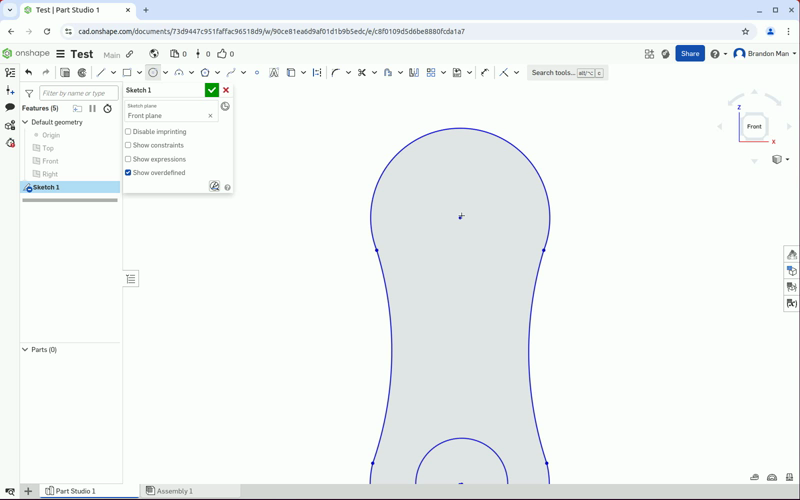
scroll(6)
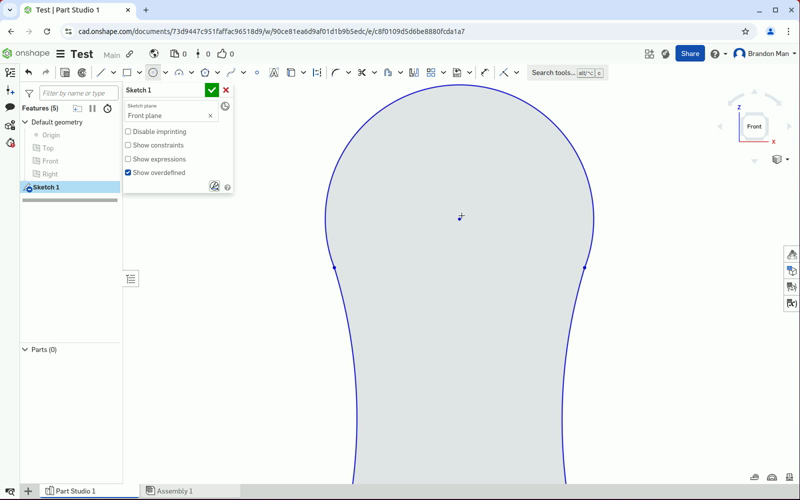
scroll(6)
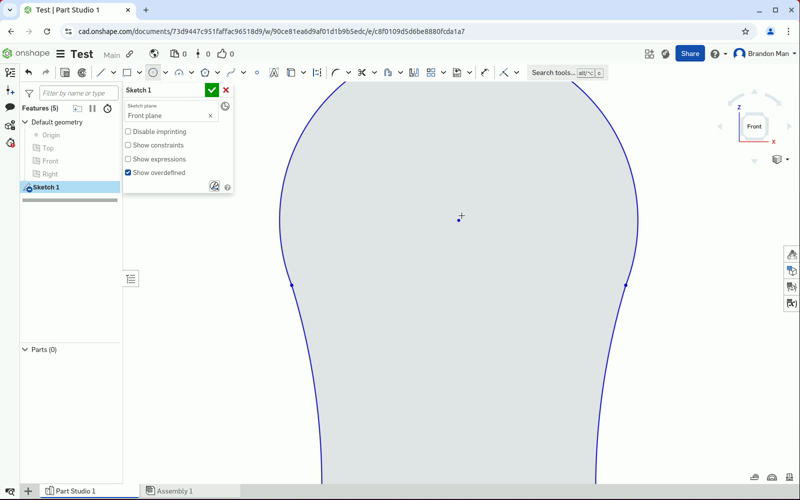
scroll(6)
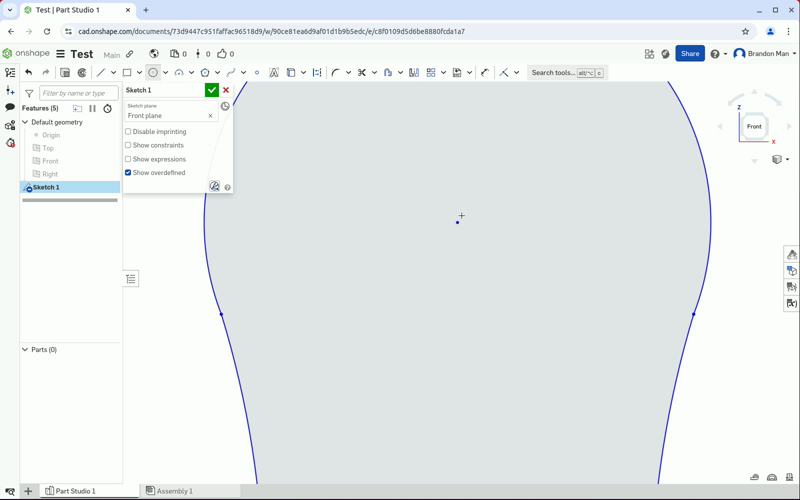
scroll(6)
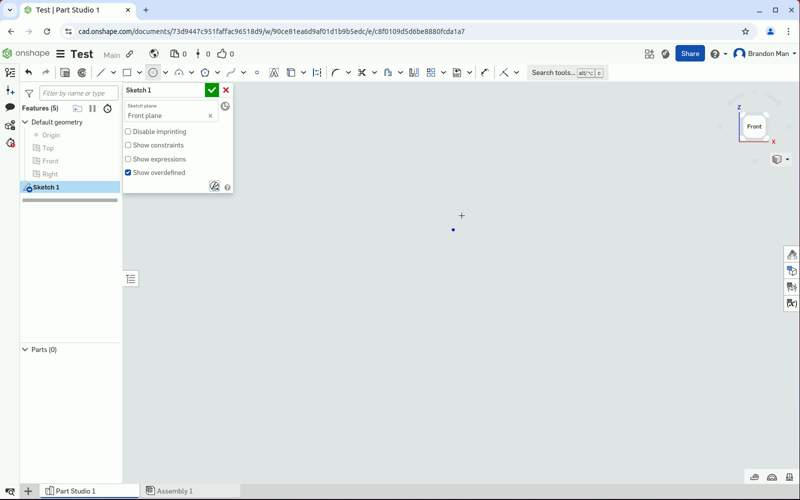
click(461, 215)
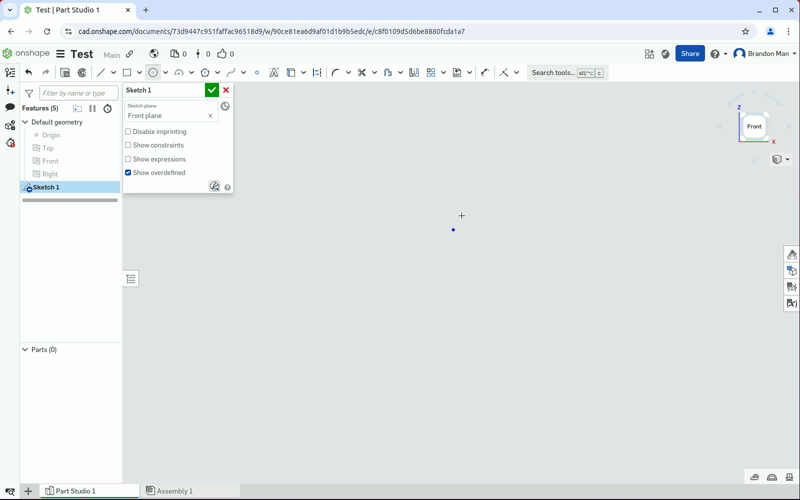
scroll(-6)
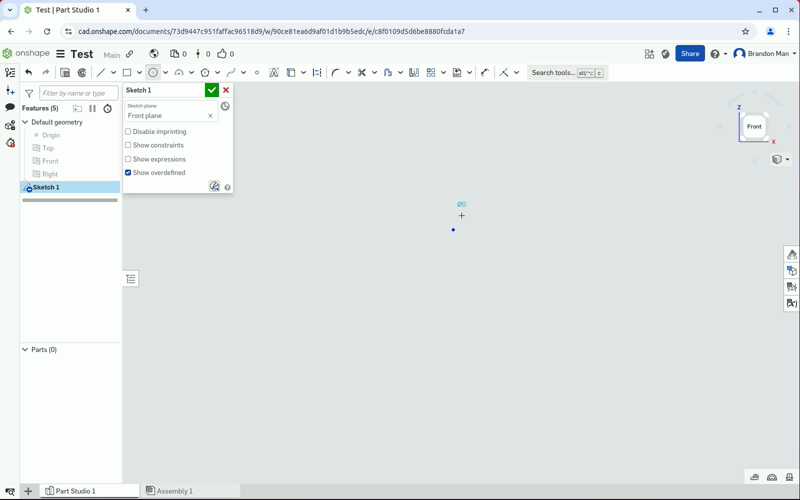
scroll(-6)
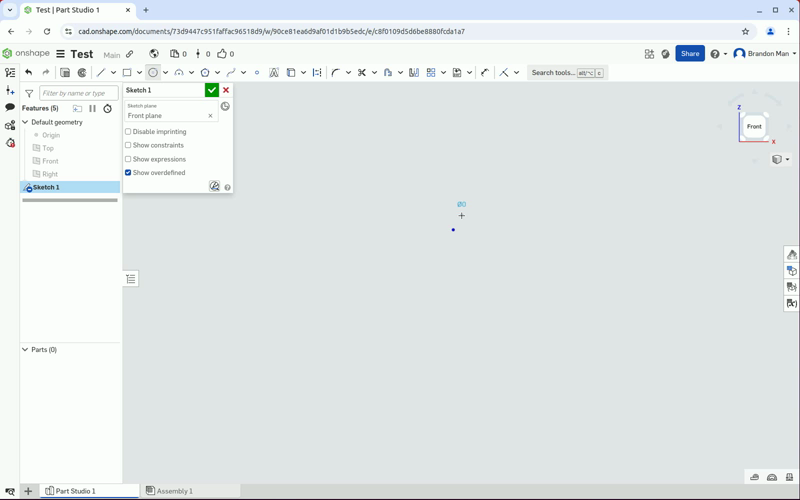
scroll(-6)
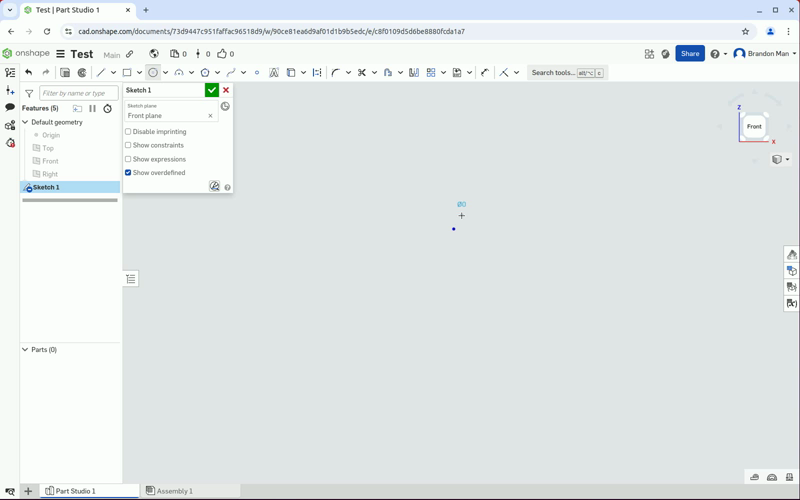
scroll(-6)
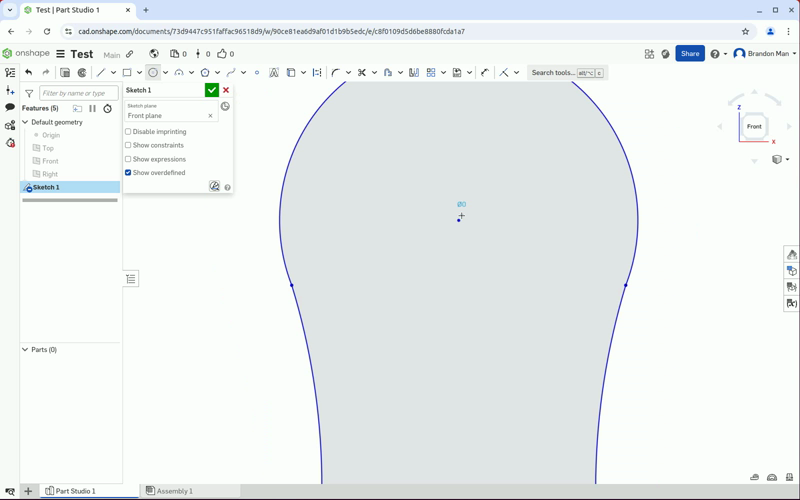
scroll(-6)
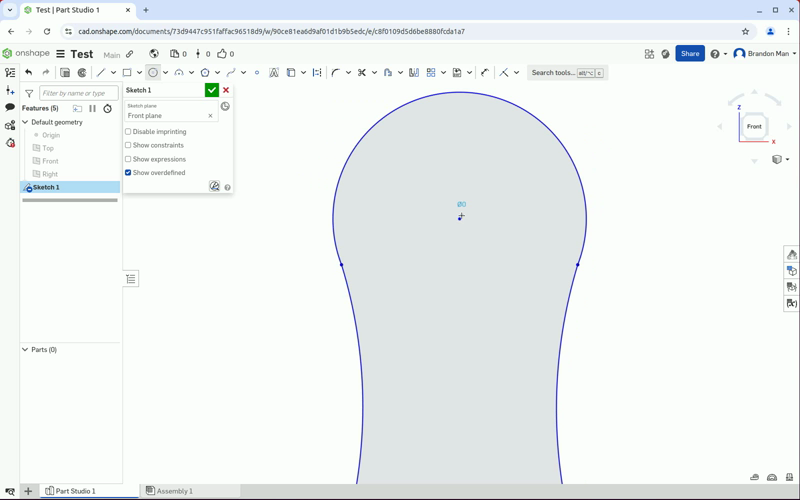
scroll(-6)
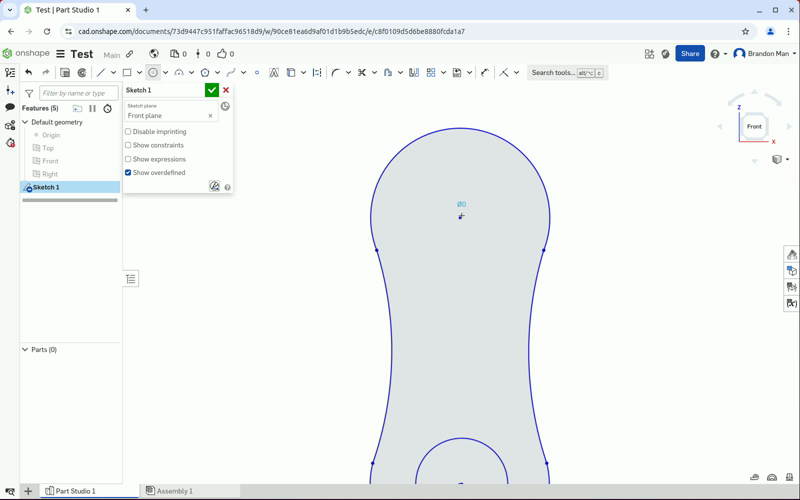
scroll(-6)
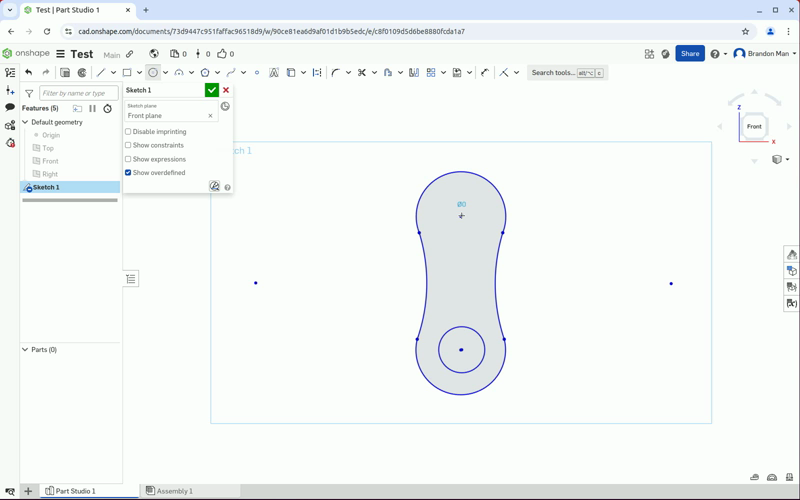
key_up(shift)
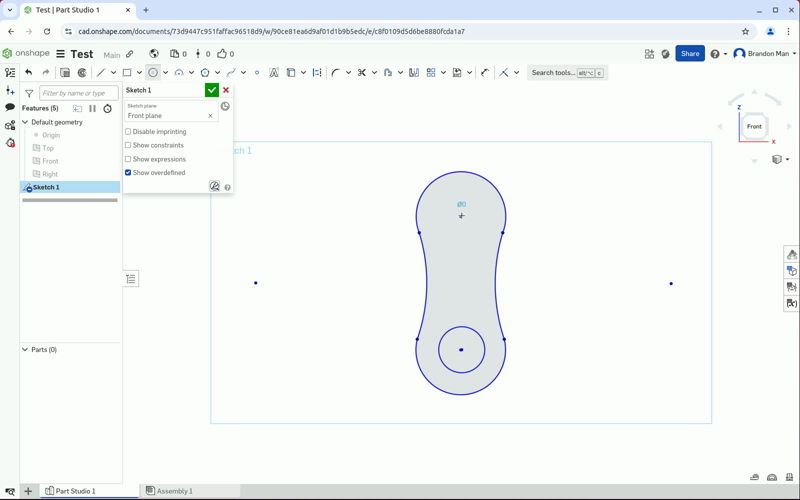
mouse_move(484, 215)
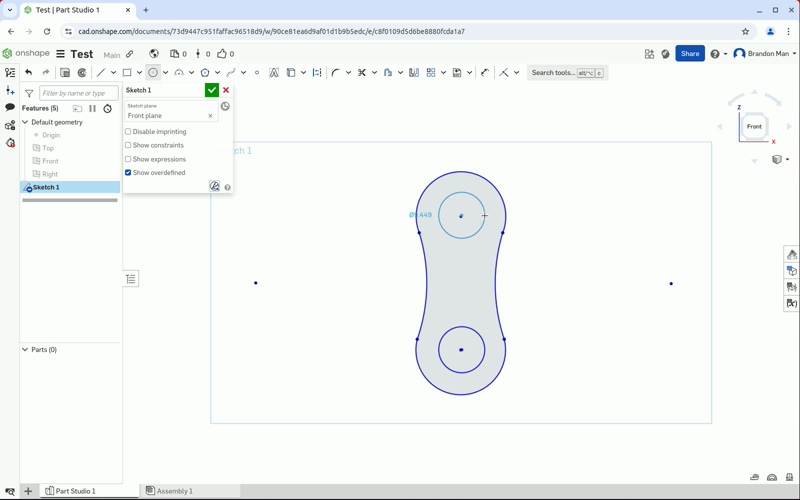
click(484, 215)
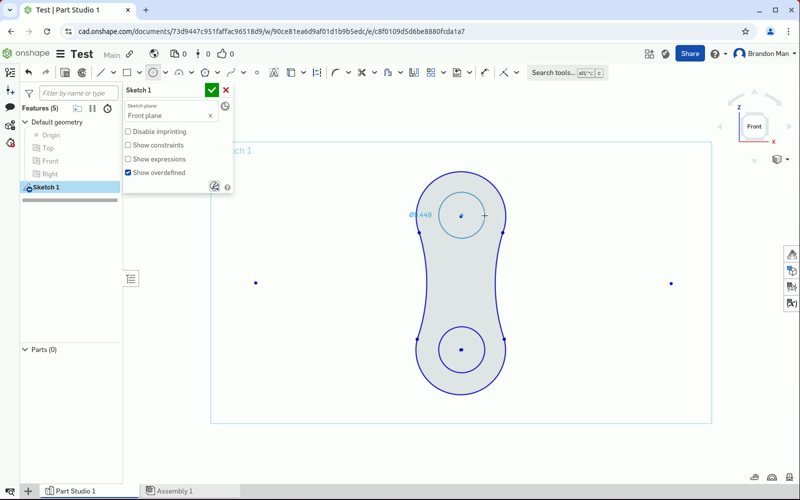
key(esc)
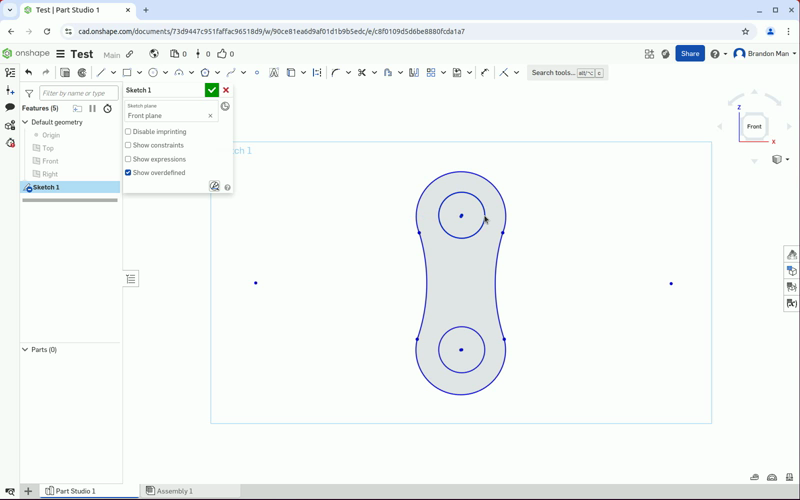
mouse_move(429, 352)
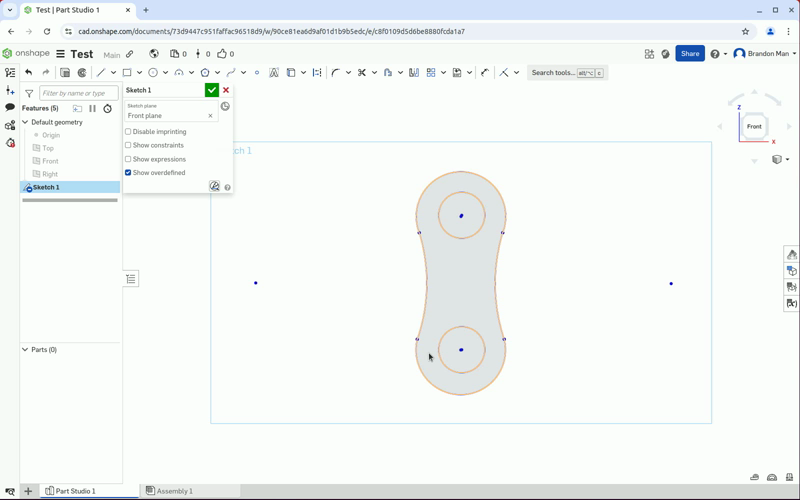
click(429, 352)
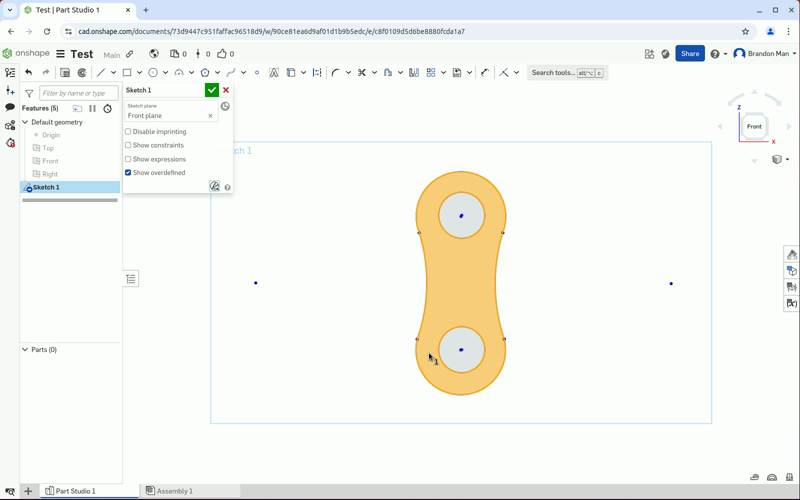
mouse_move(73, 352)
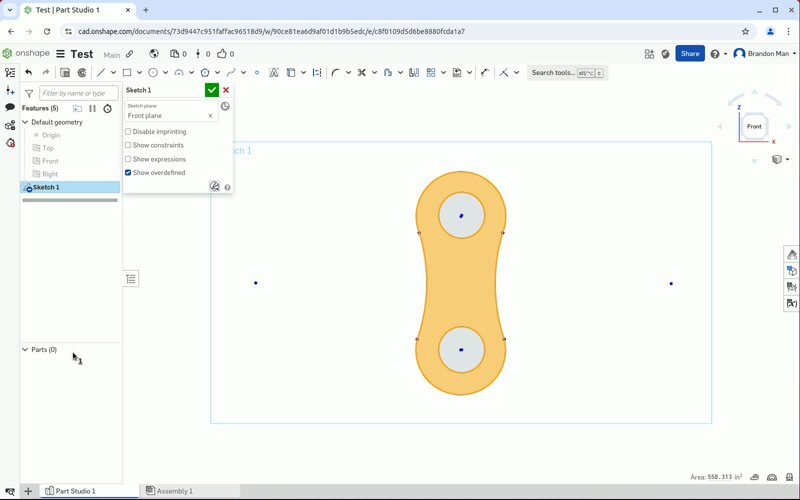
key(shift+y)
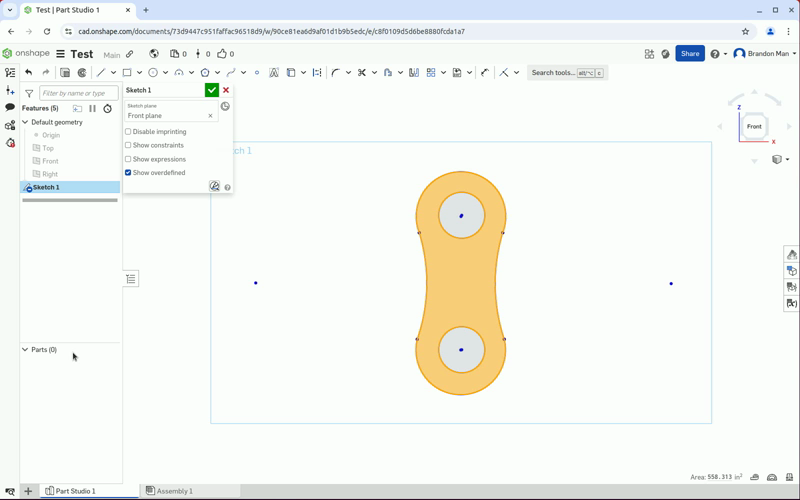
key(shift+e)
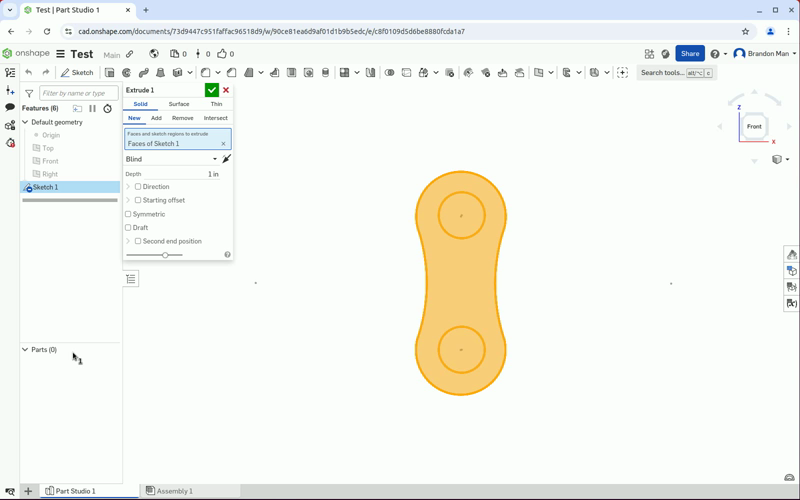
mouse_move(143, 106)
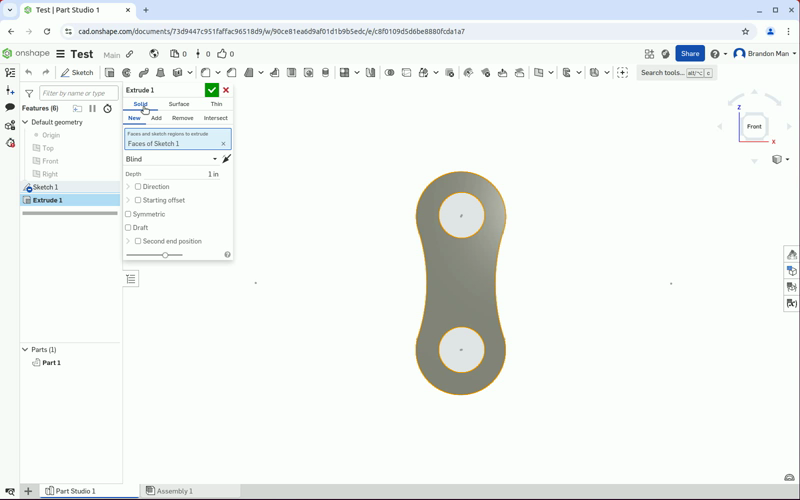
click(143, 106)
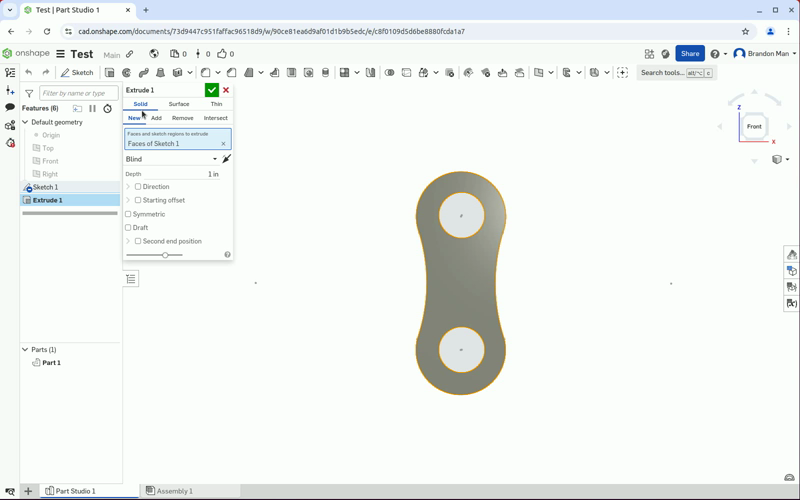
mouse_move(137, 120)
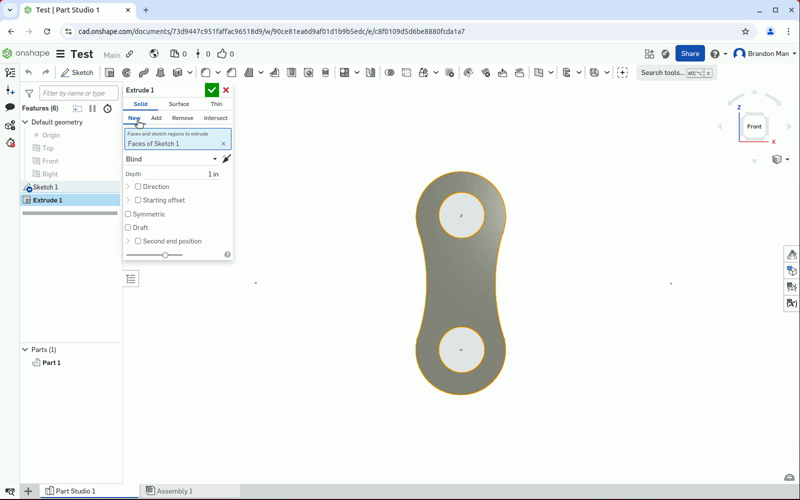
click(137, 120)
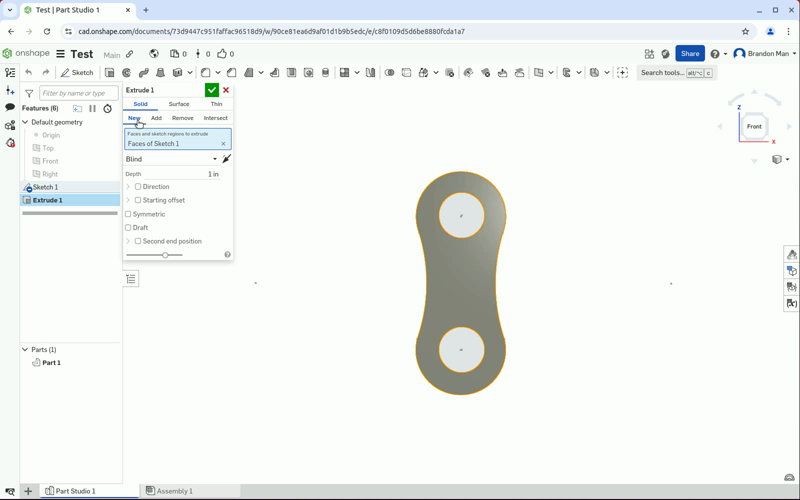
key(tab, 4)
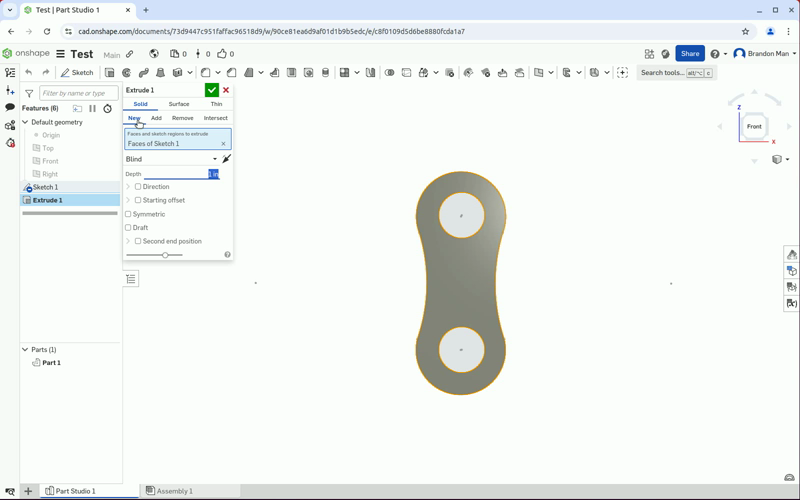
text(9.148)
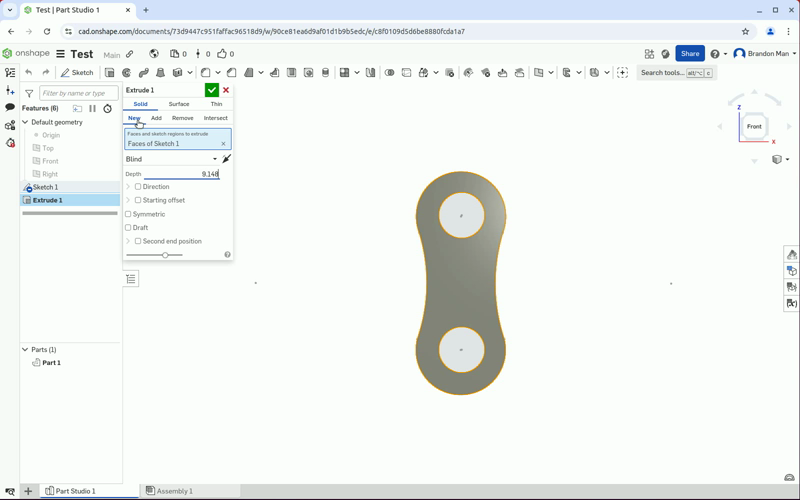
key(tab, 3)
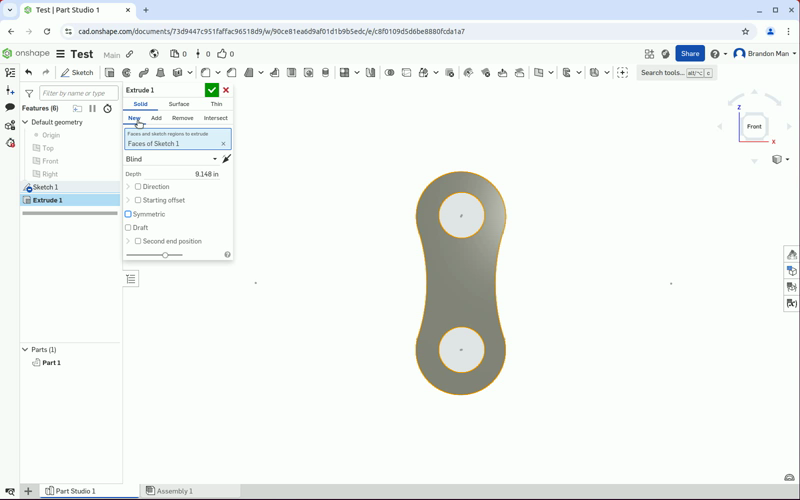
key(space)
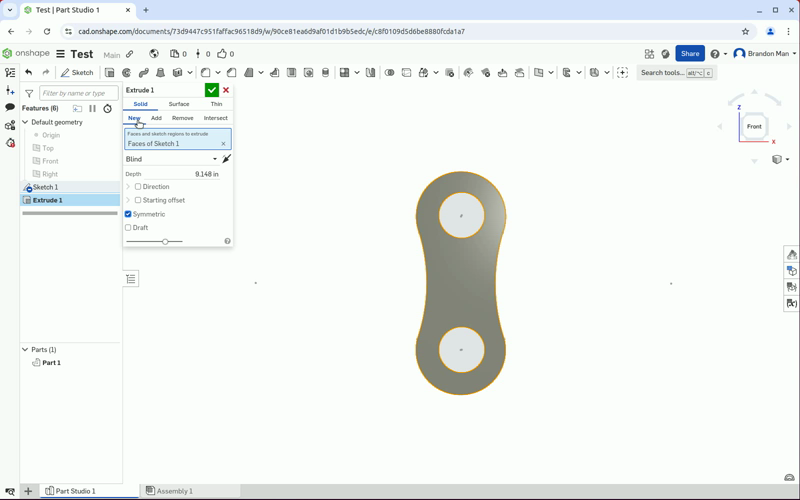
key(enter)
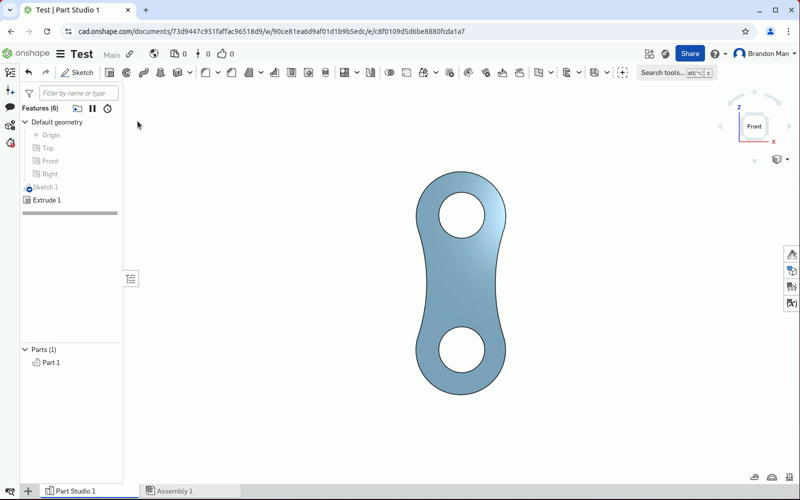
key(shift+h)
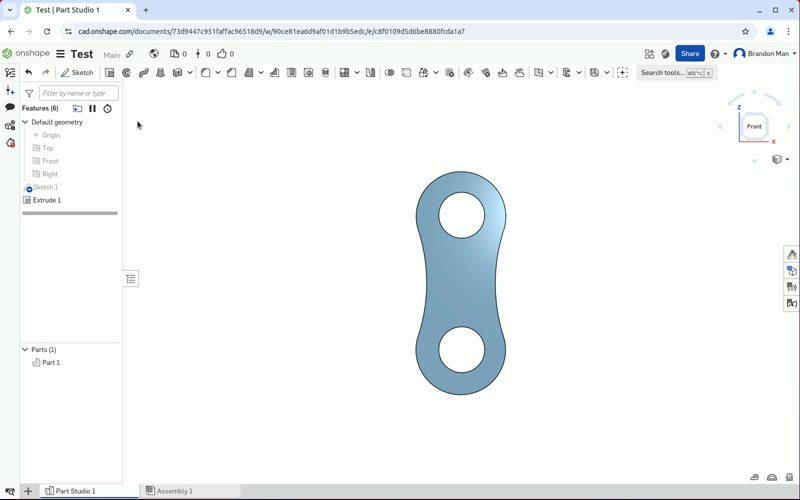
key(shift+h)
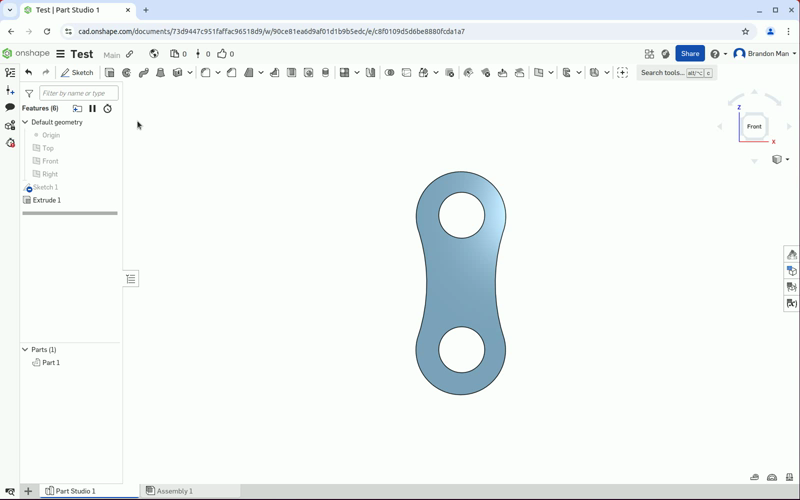
mouse_move(73, 189)
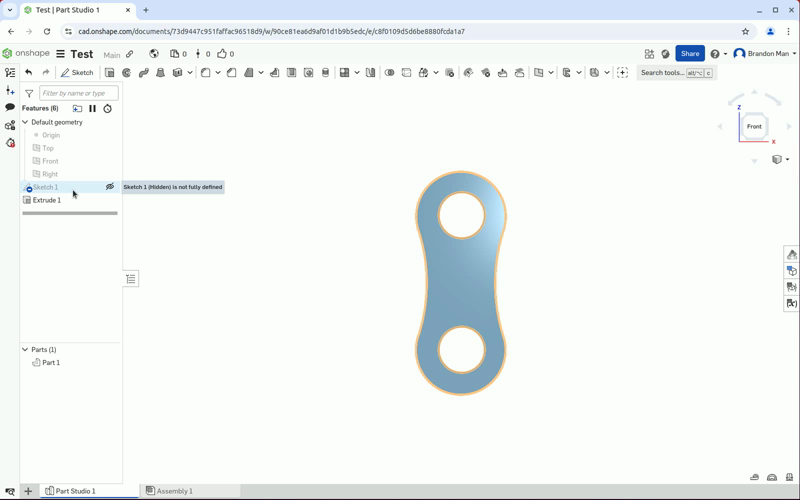
click(73, 189)
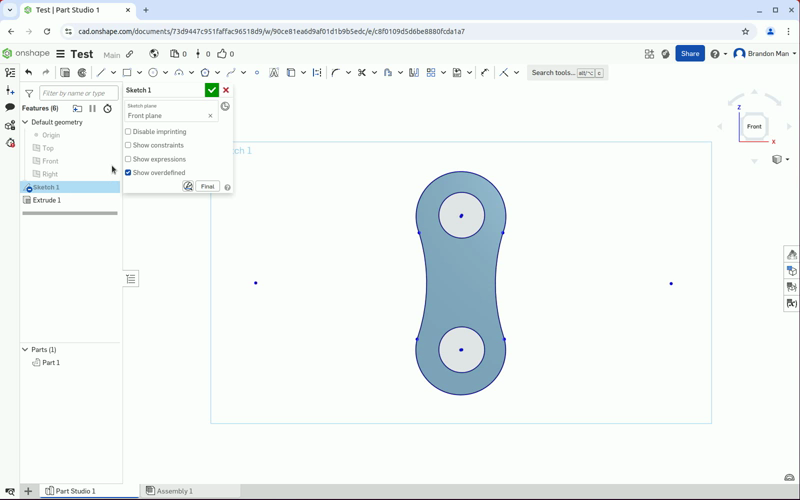
mouse_move(229, 92)
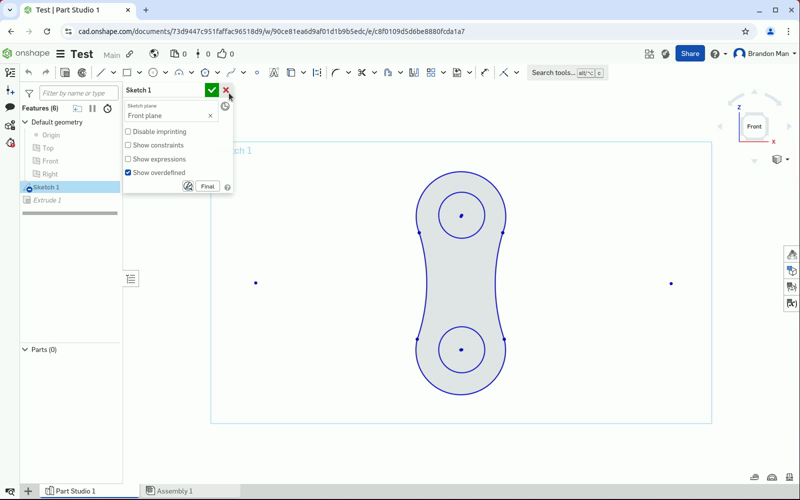
click(229, 92)
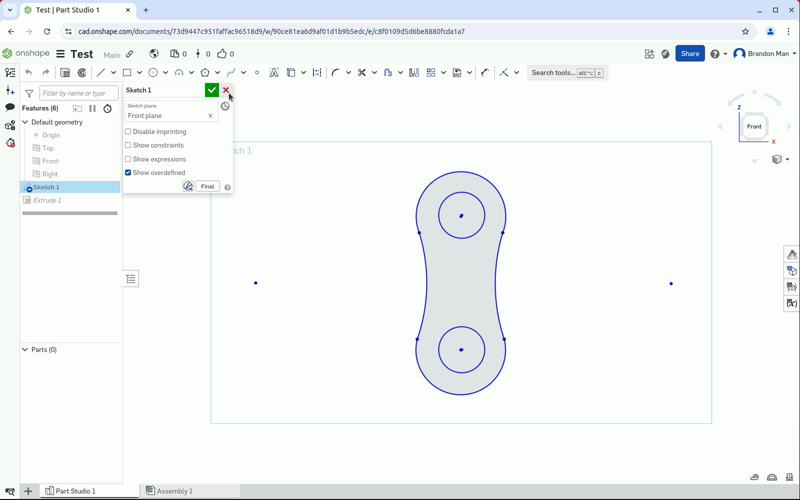
key(shift+s)
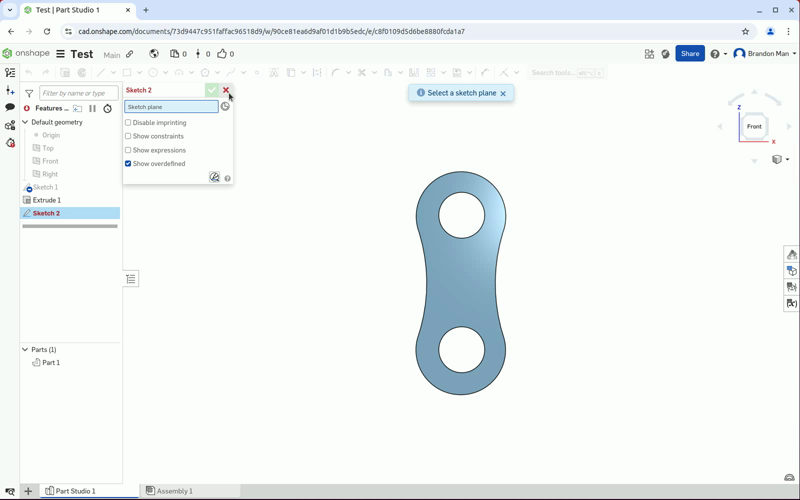
mouse_move(73, 163)
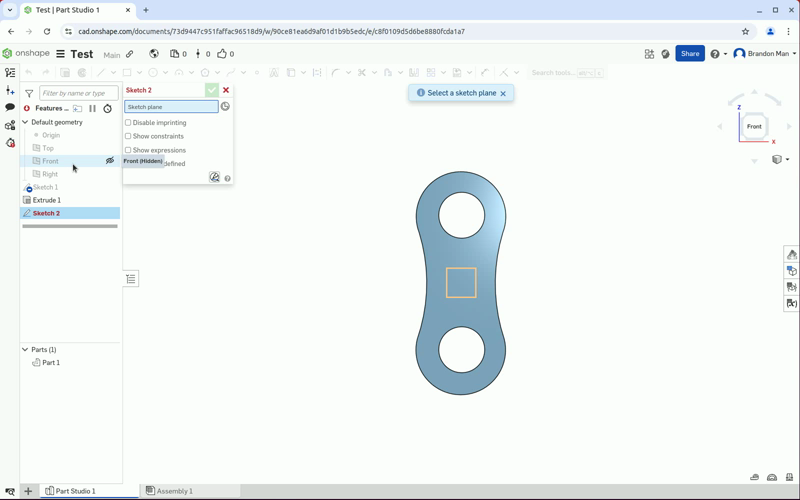
click(73, 163)
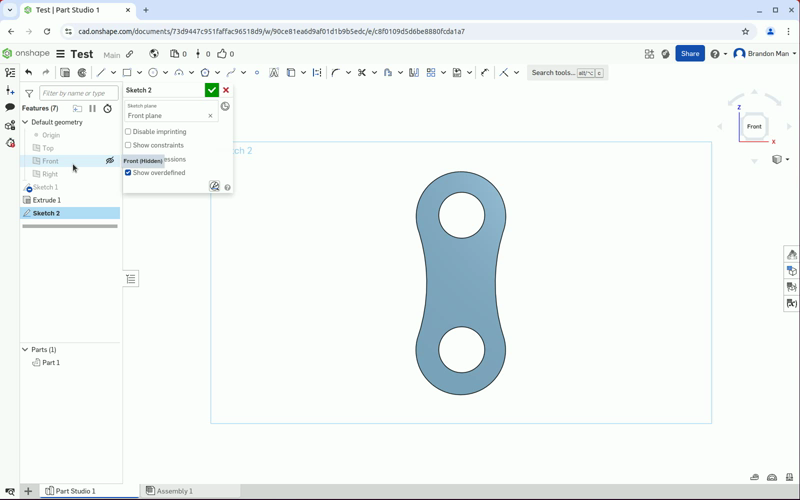
mouse_move(73, 352)
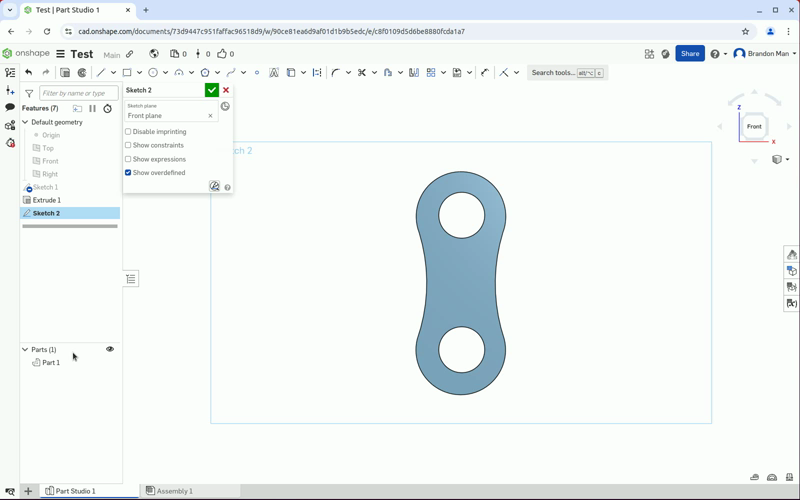
key(y)
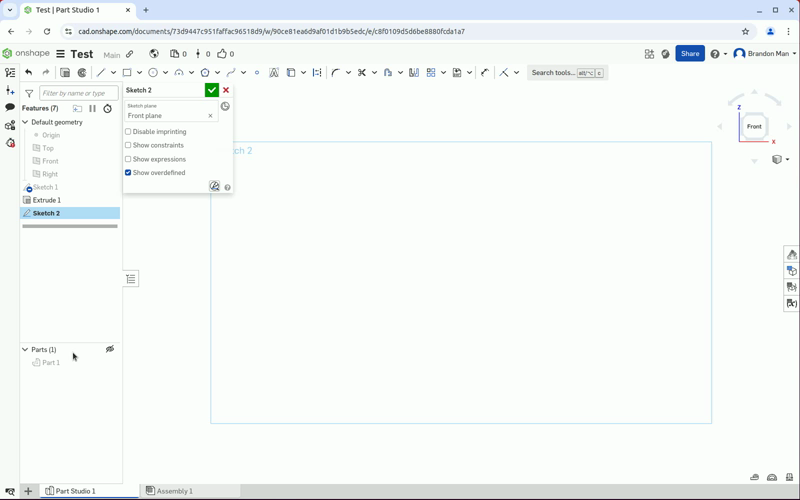
key(c)
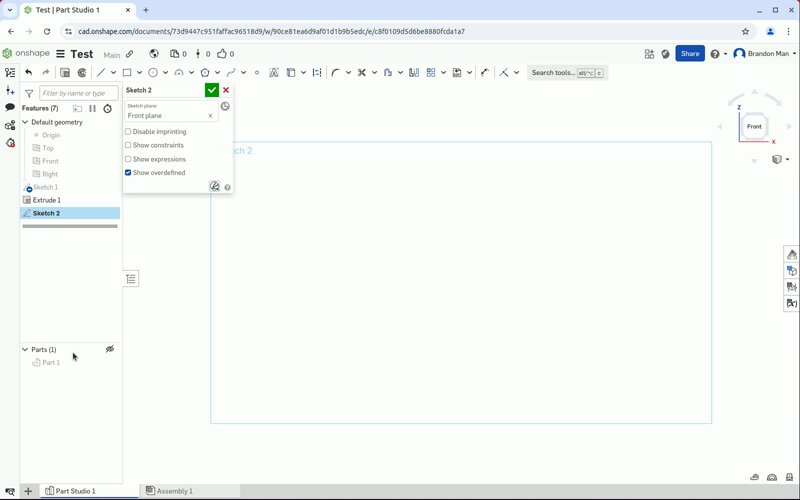
key_down(shift)
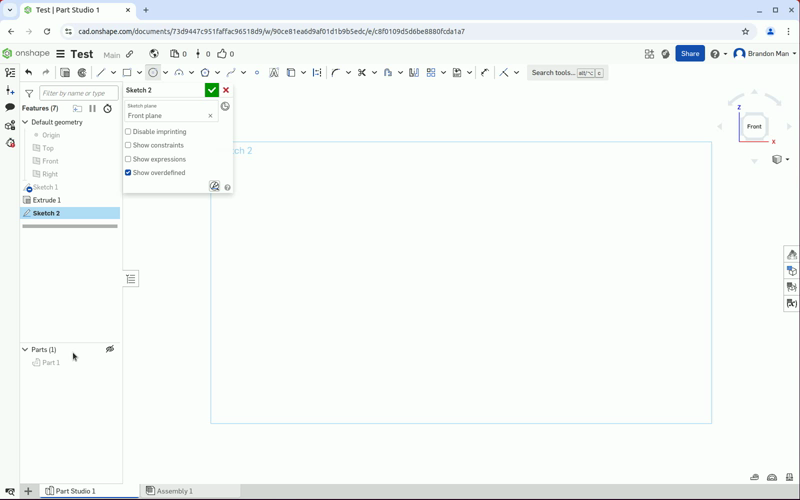
mouse_move(461, 215)
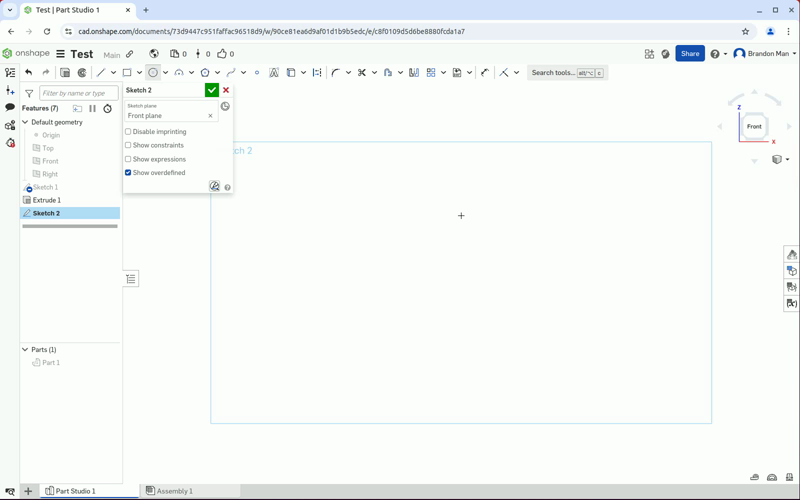
click(461, 215)
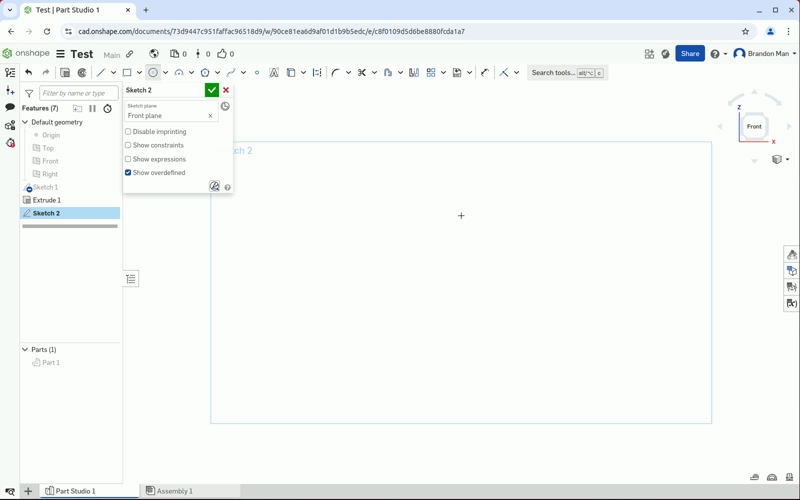
key_up(shift)
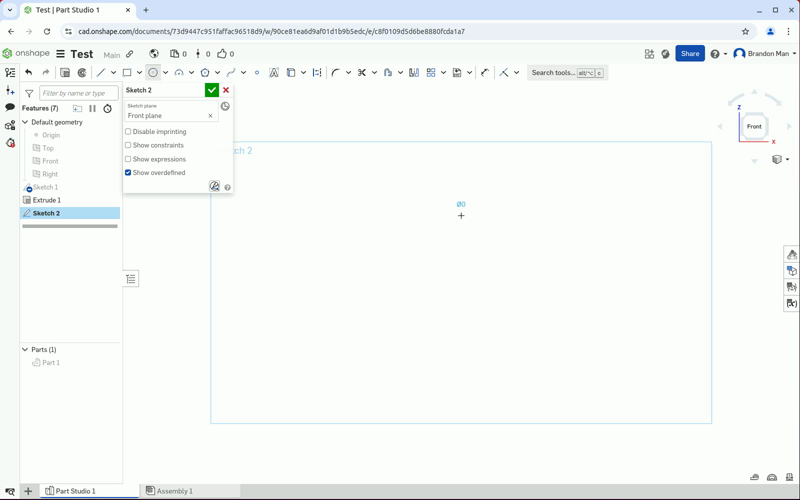
mouse_move(484, 215)
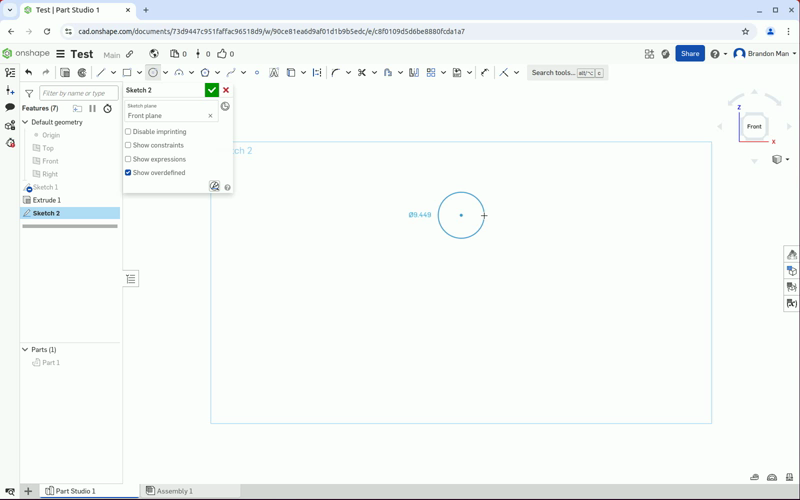
click(484, 215)
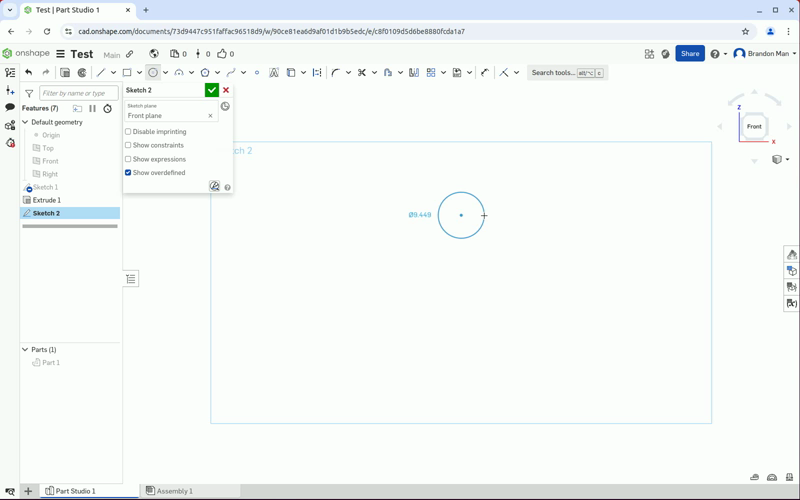
key(esc)
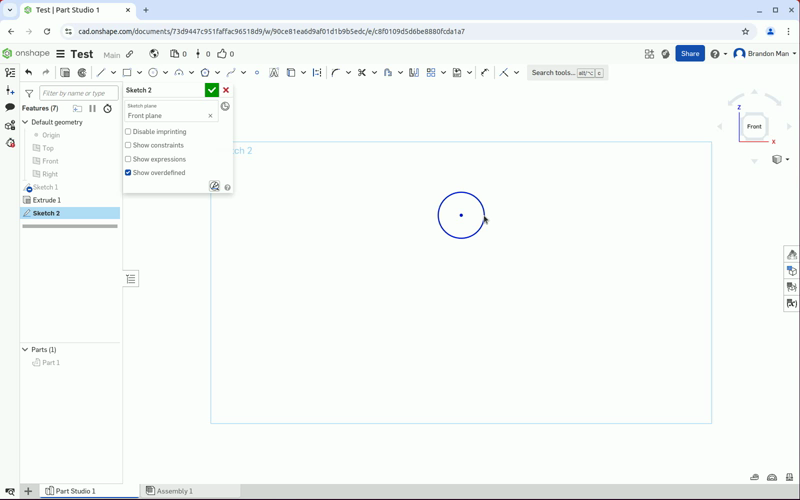
mouse_move(462, 215)
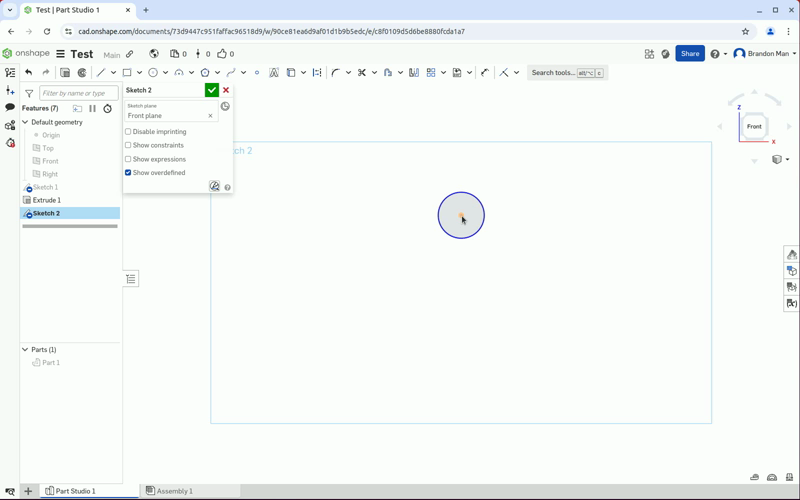
scroll(6)
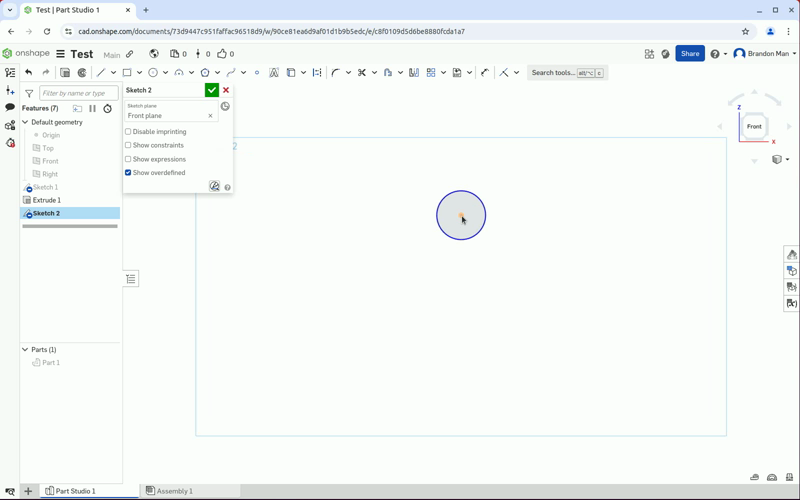
scroll(6)
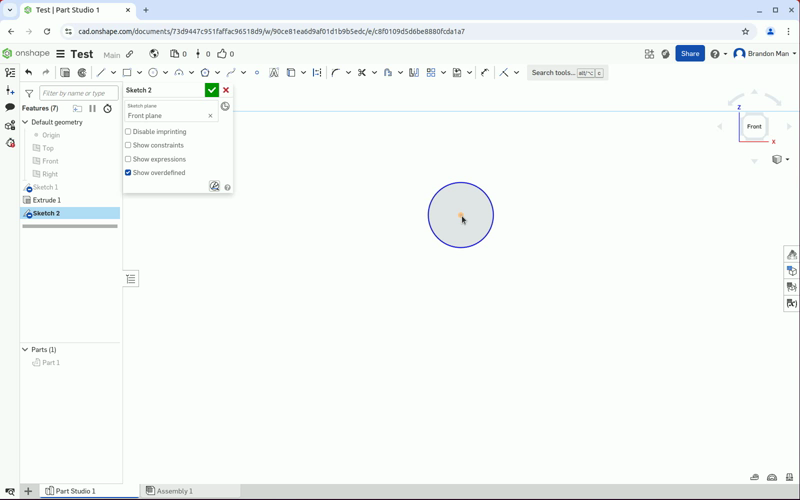
scroll(6)
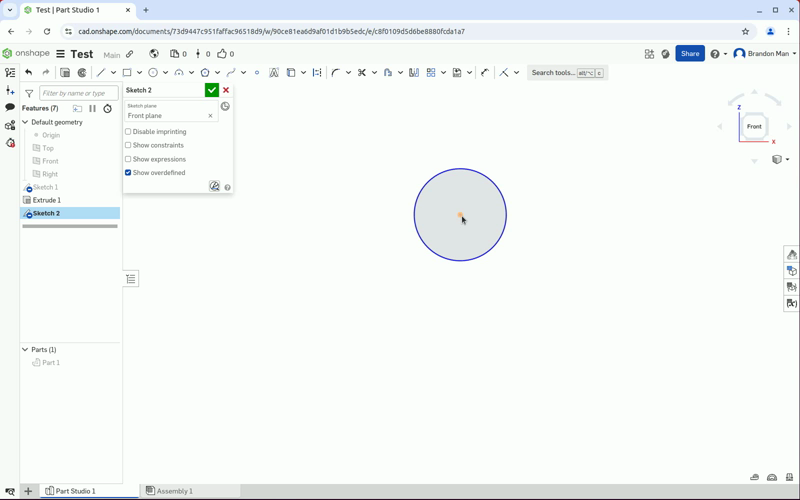
scroll(6)
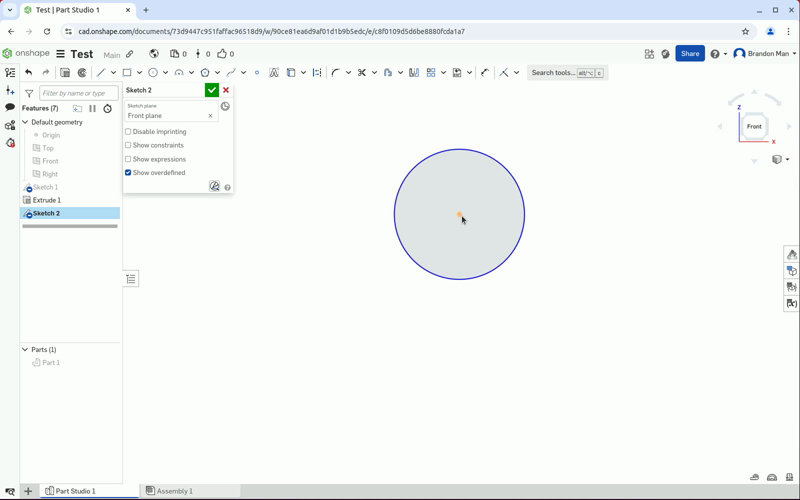
scroll(6)
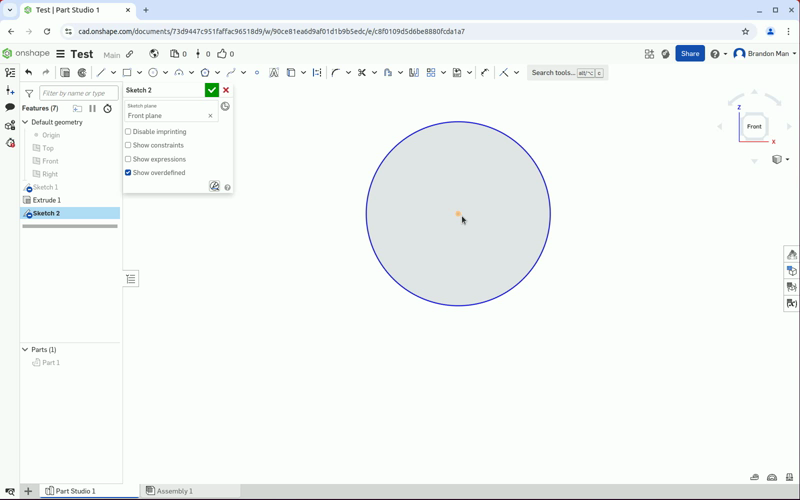
scroll(6)
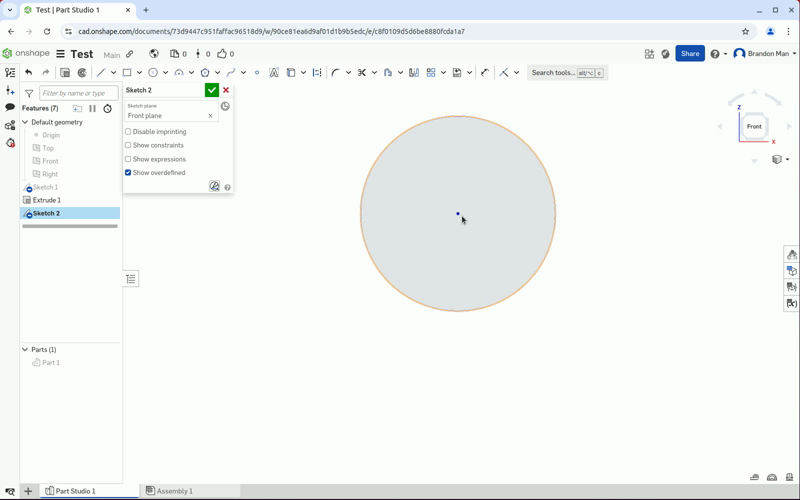
scroll(6)
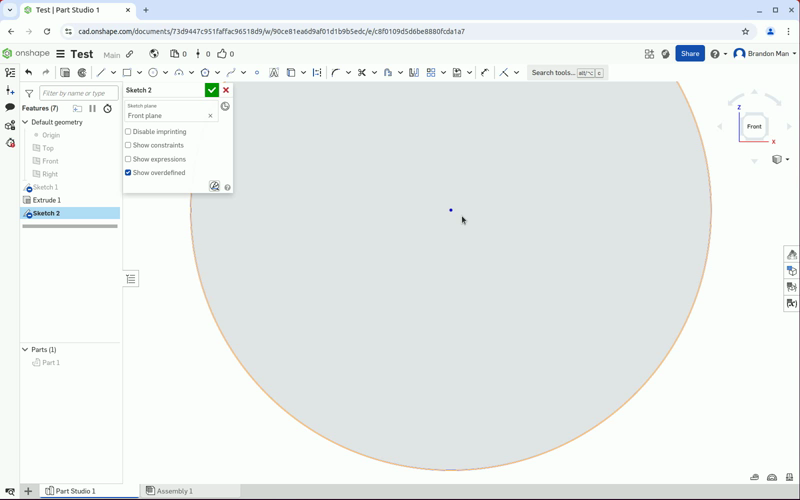
click(462, 215)
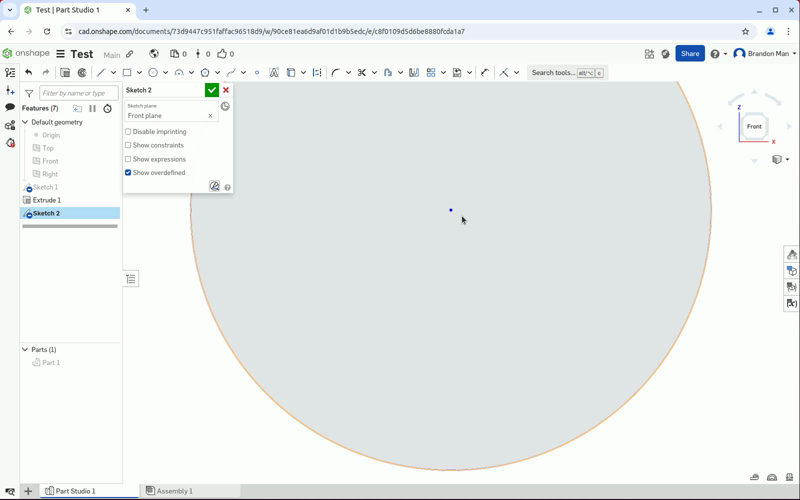
scroll(-6)
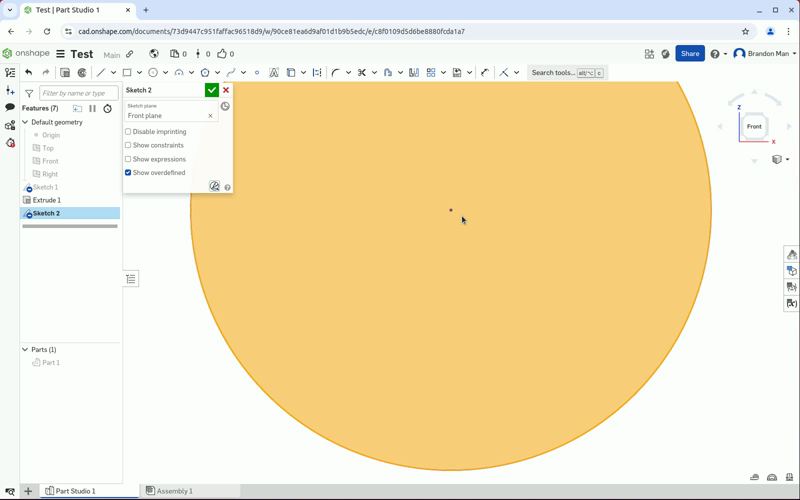
scroll(-6)
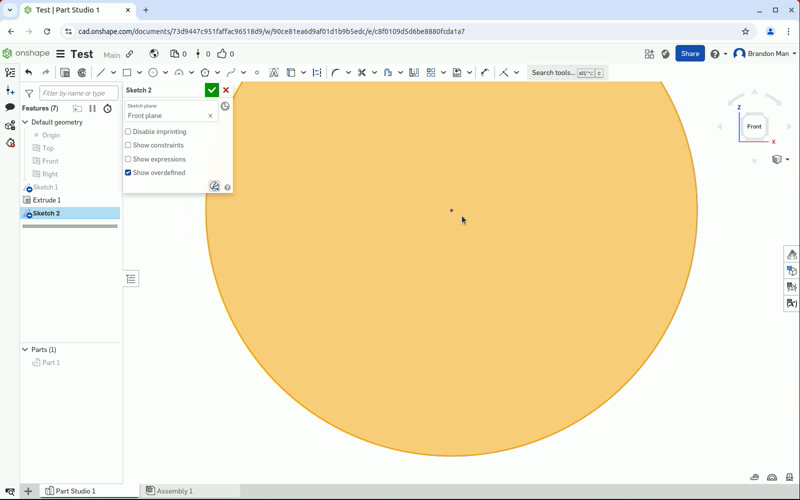
scroll(-6)
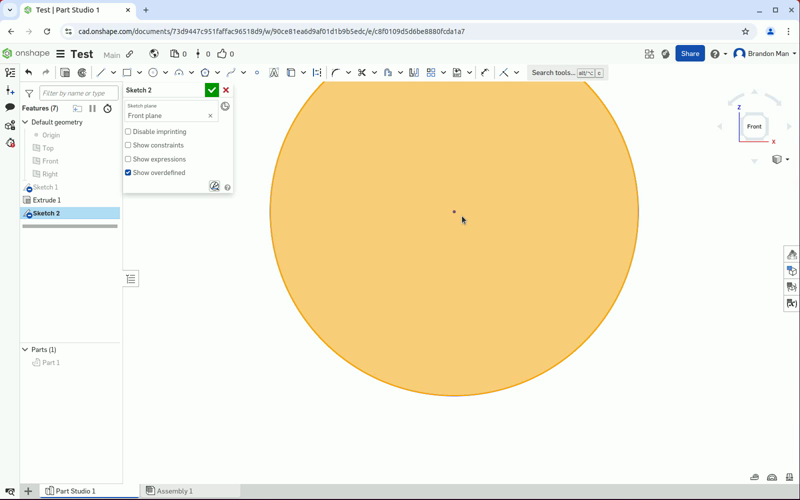
scroll(-6)
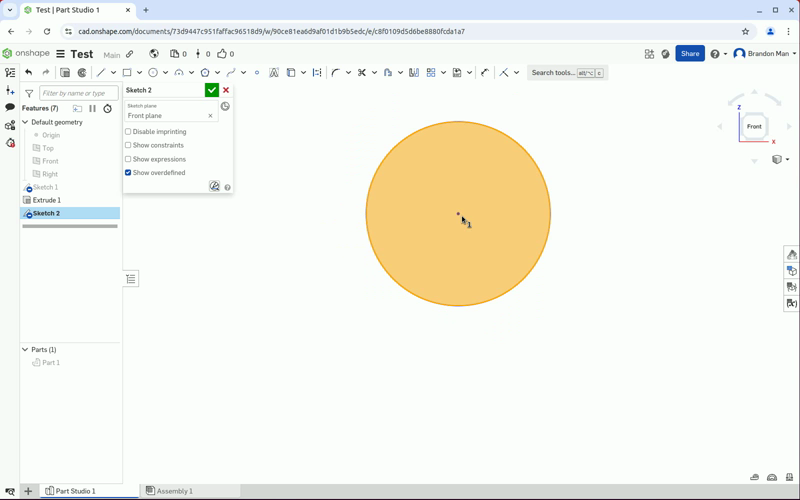
scroll(-6)
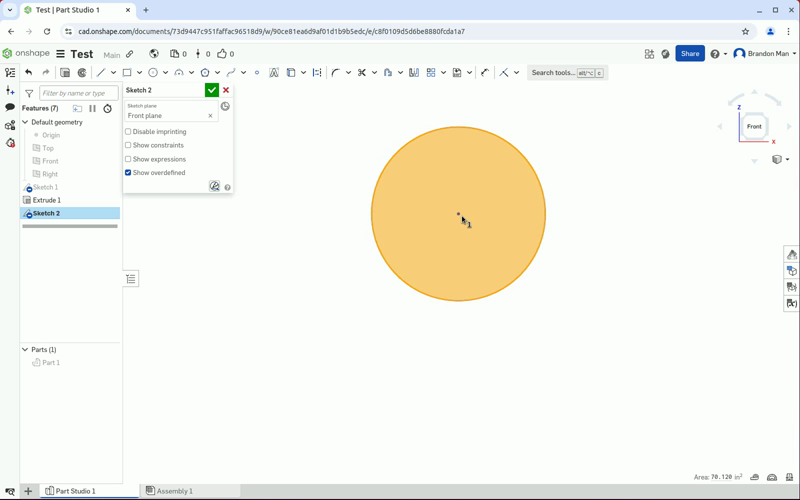
scroll(-6)
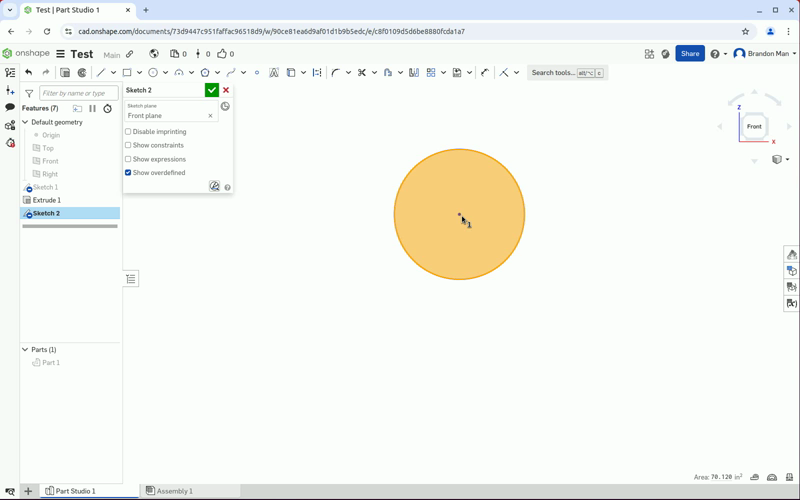
scroll(-6)
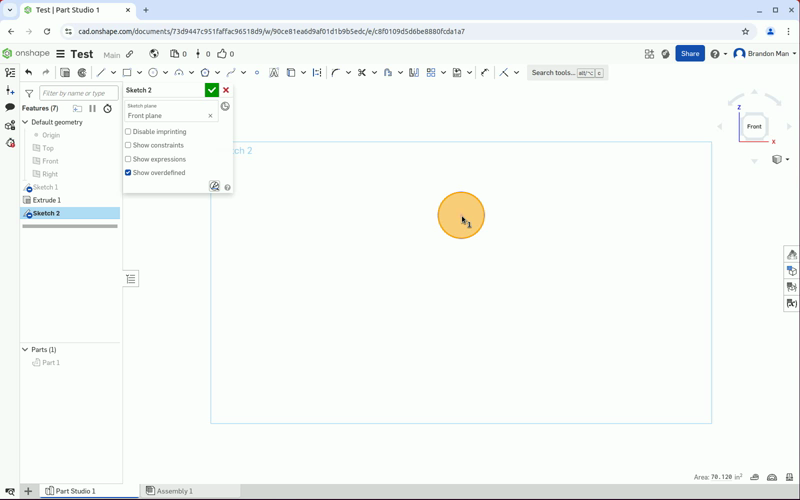
mouse_move(73, 352)
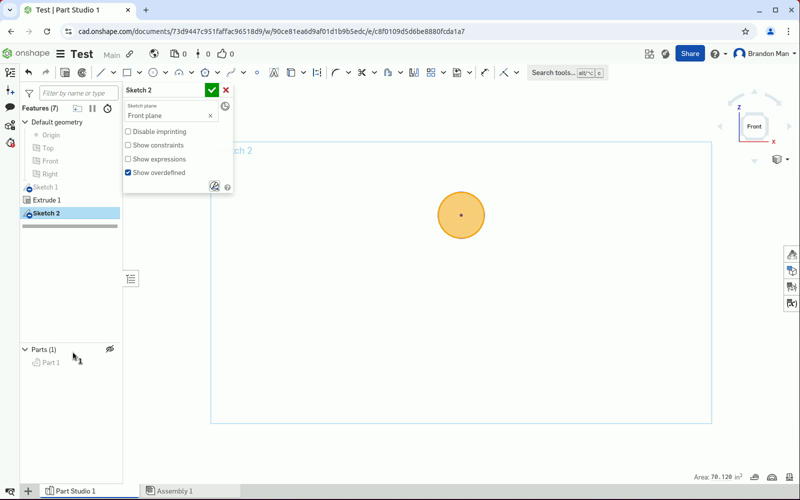
key(shift+y)
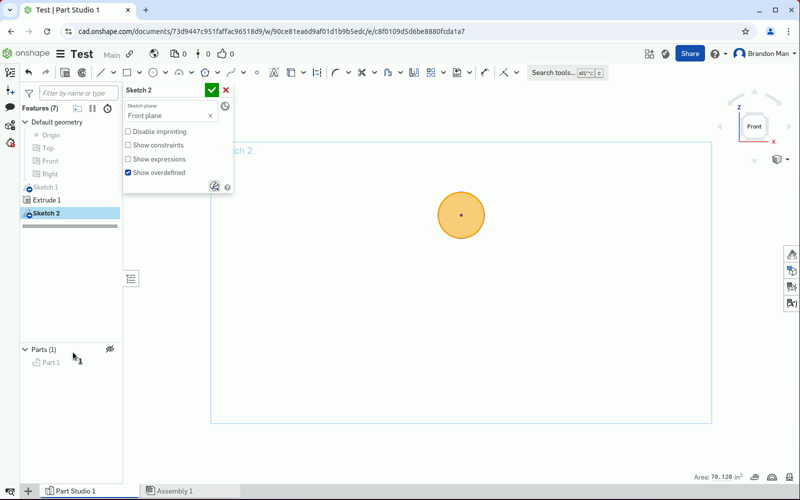
key(shift+e)
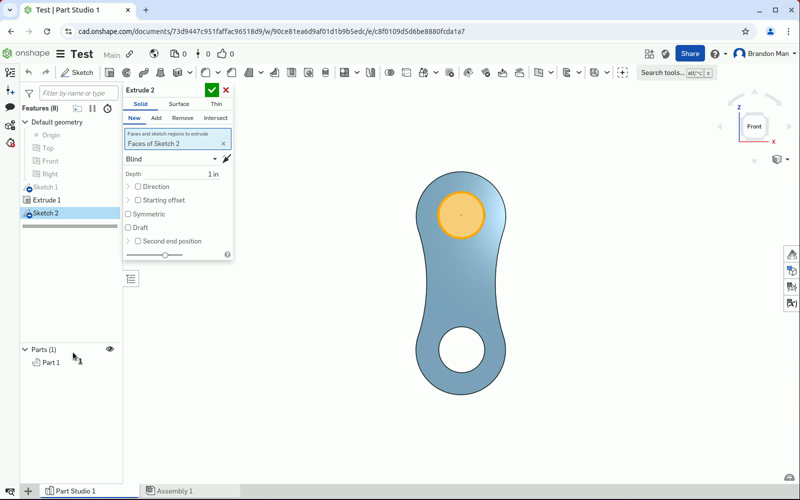
mouse_move(143, 106)
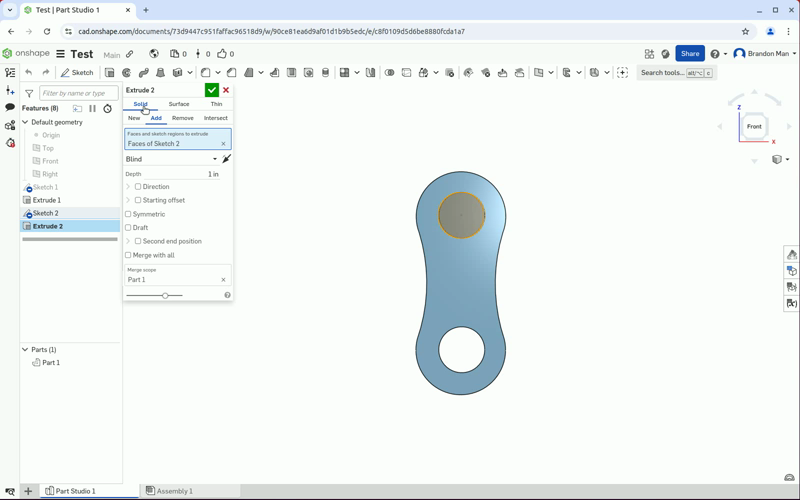
click(143, 106)
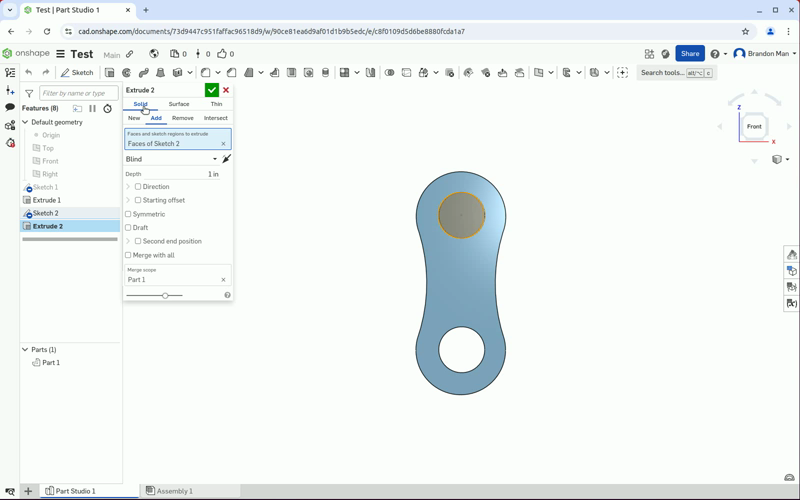
mouse_move(137, 120)
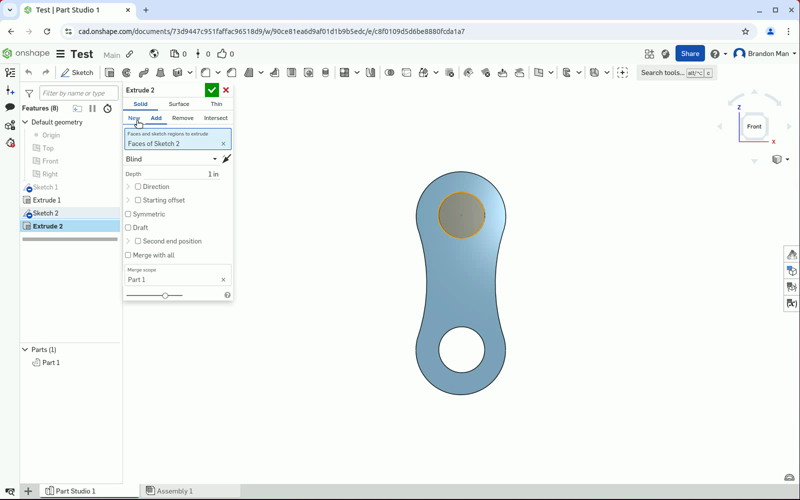
click(137, 120)
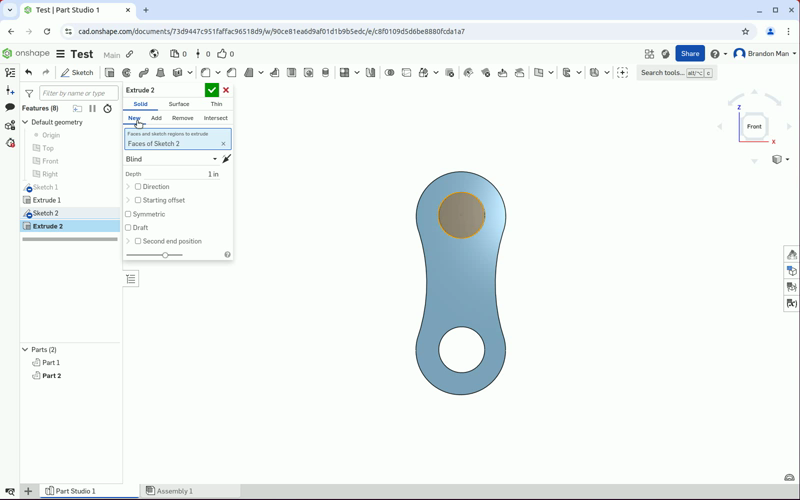
key(tab, 4)
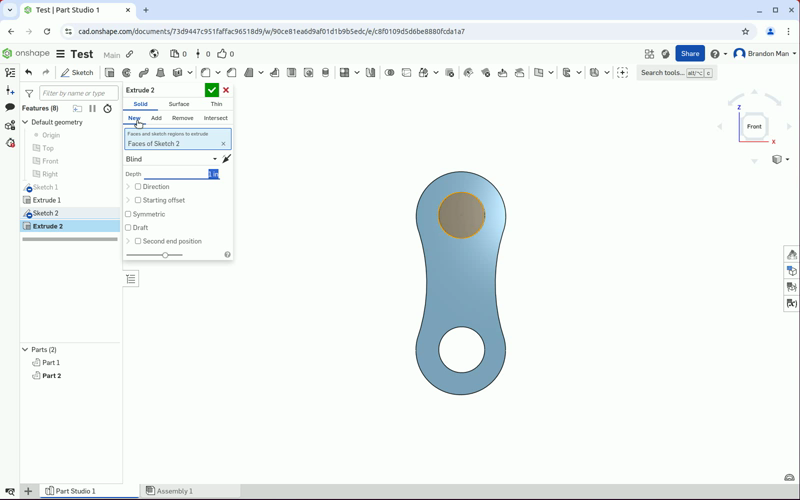
text(16.85)
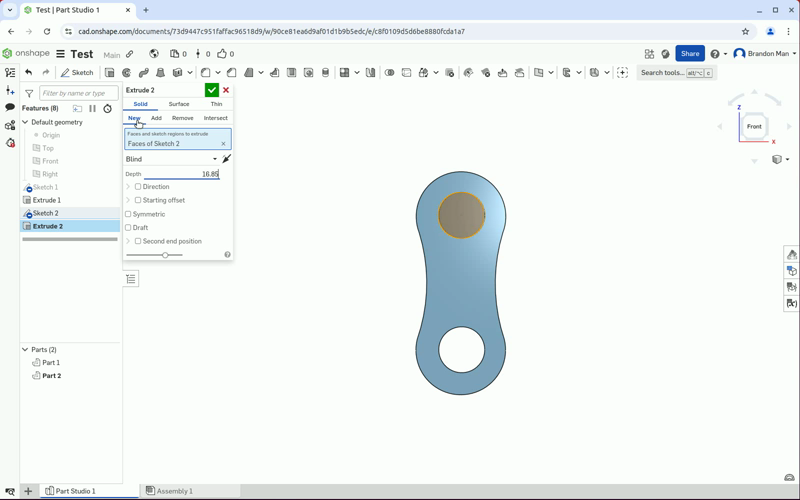
key(tab, 3)
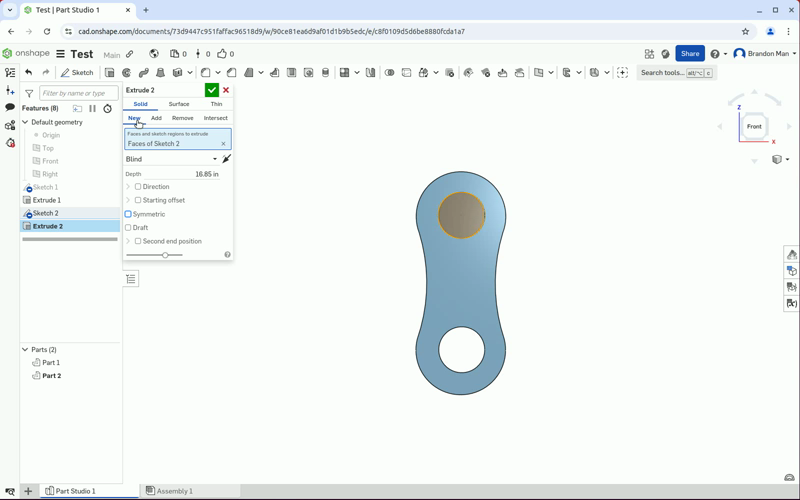
key(space)
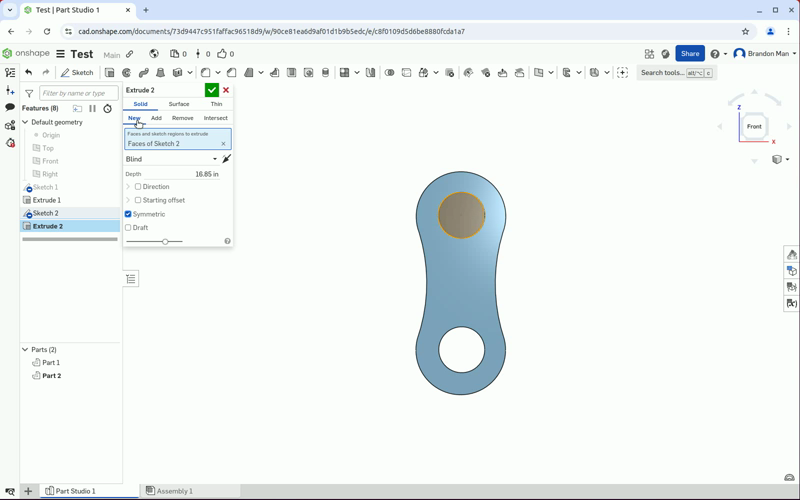
key(enter)
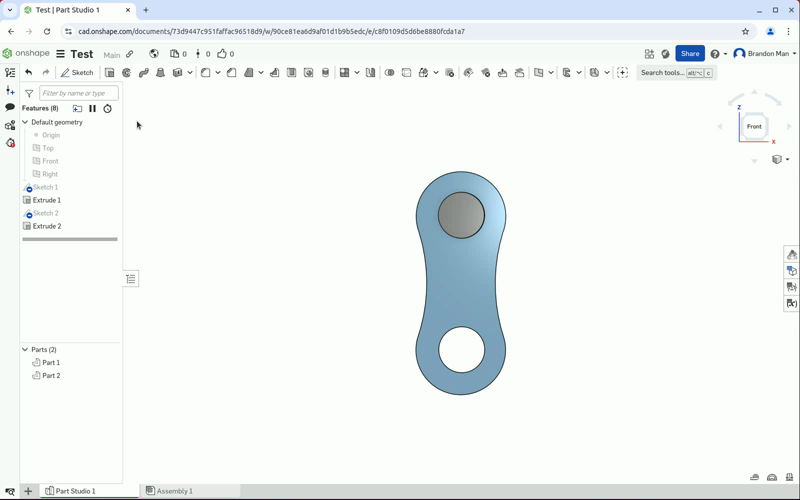
key(shift+h)
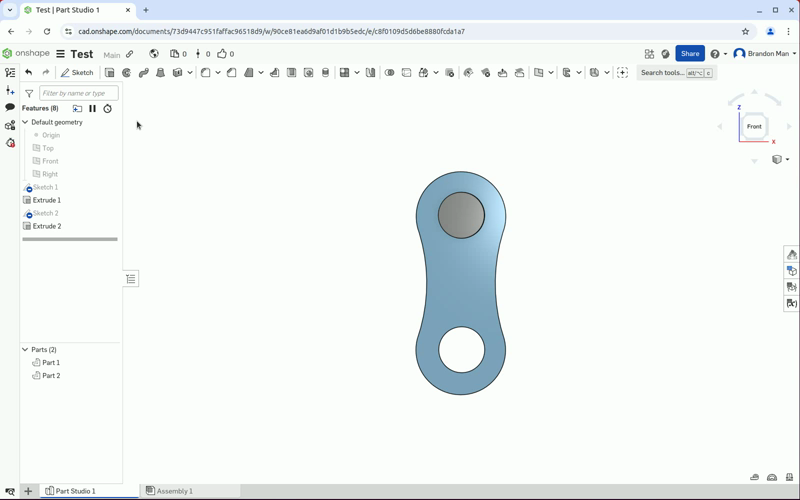
key(shift+h)
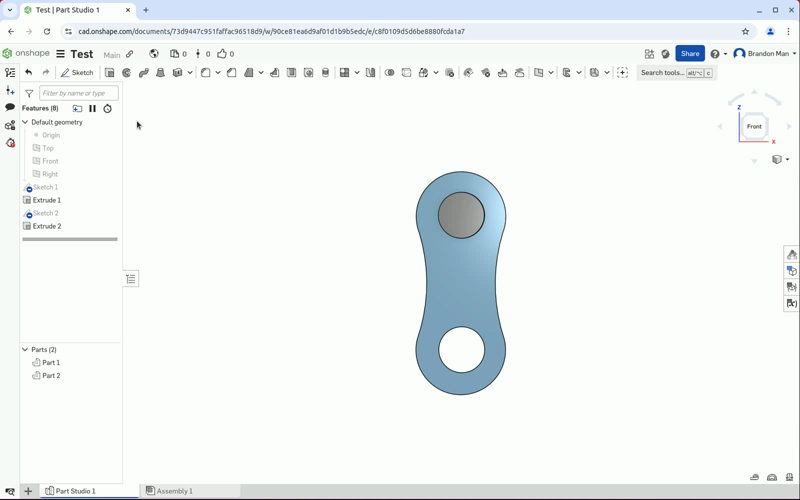
mouse_move(73, 189)
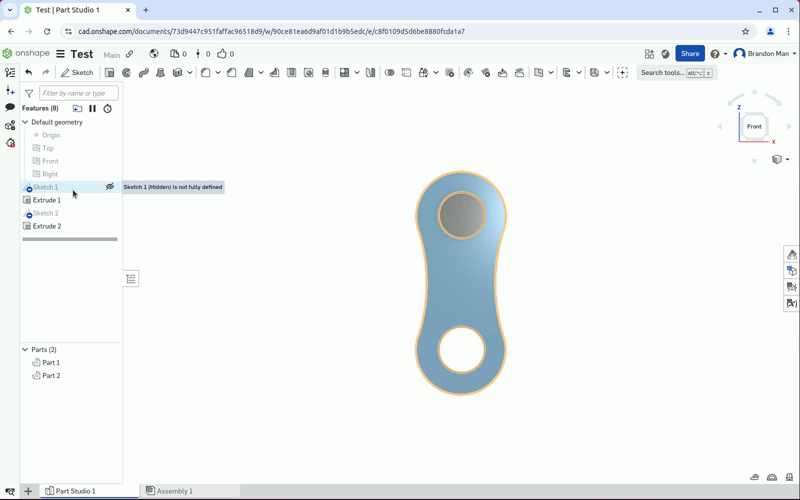
click(73, 189)
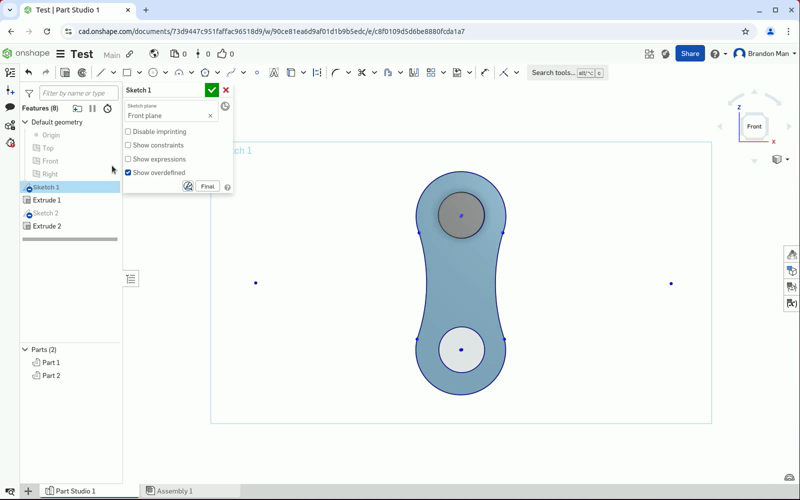
mouse_move(229, 92)
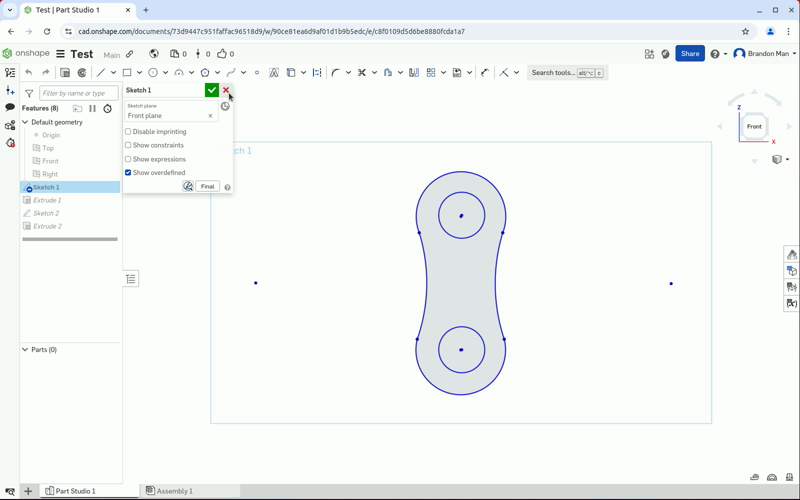
click(229, 92)
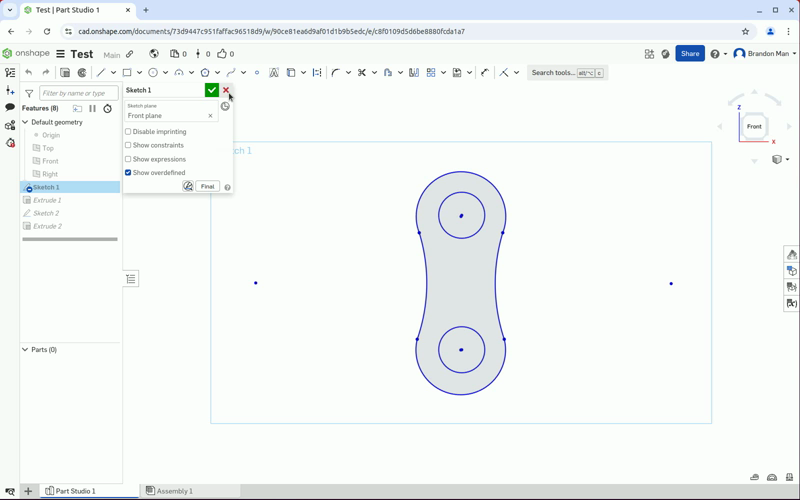
key(shift+s)
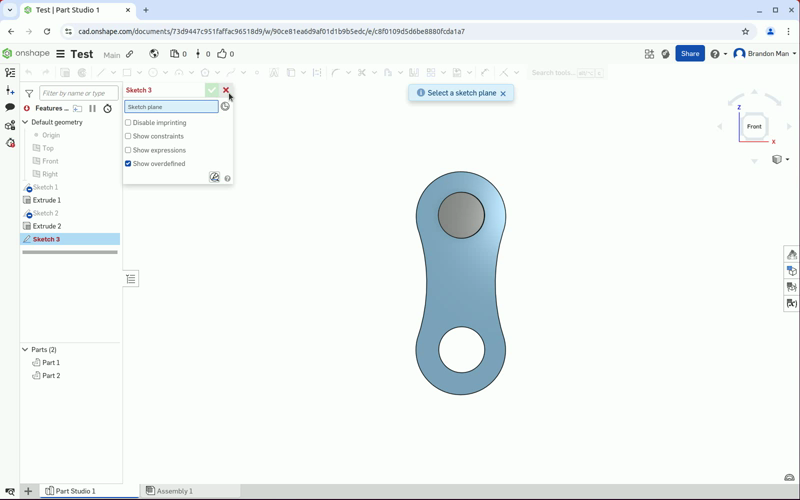
mouse_move(73, 163)
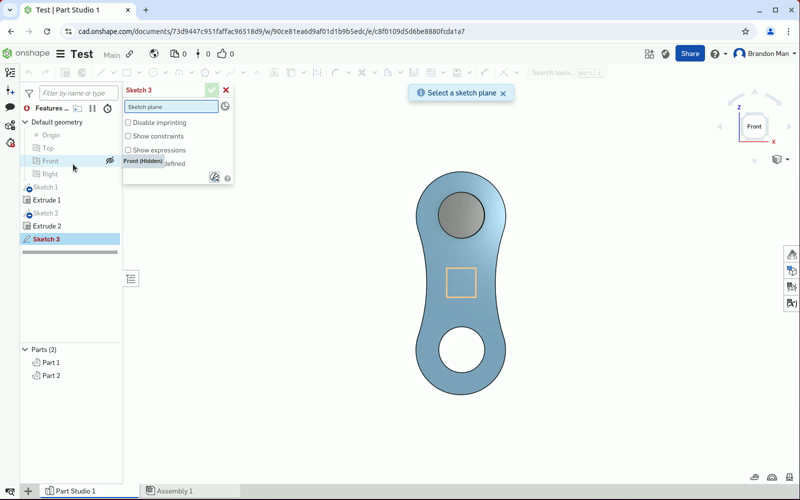
click(73, 163)
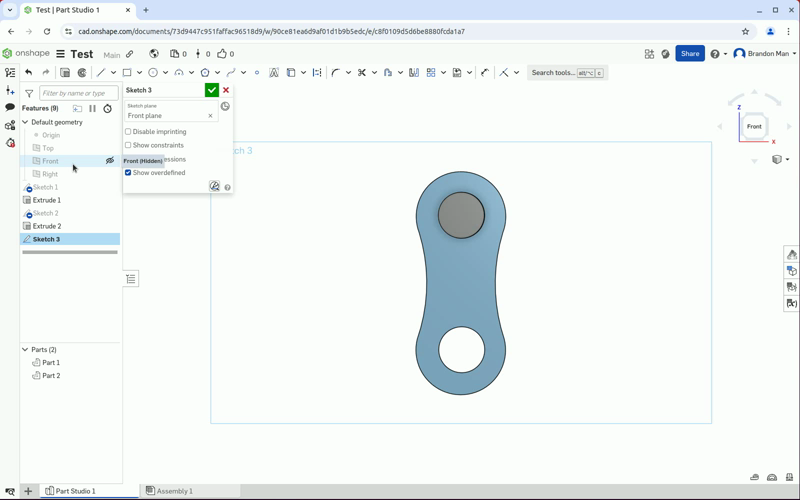
mouse_move(73, 352)
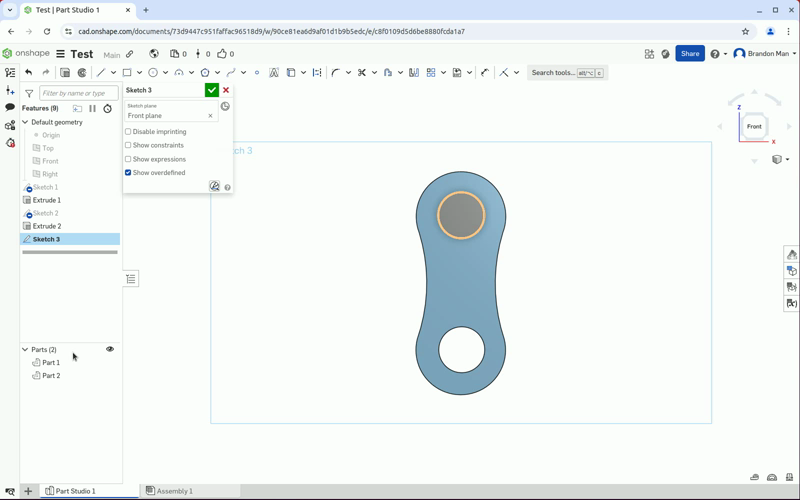
key(y)
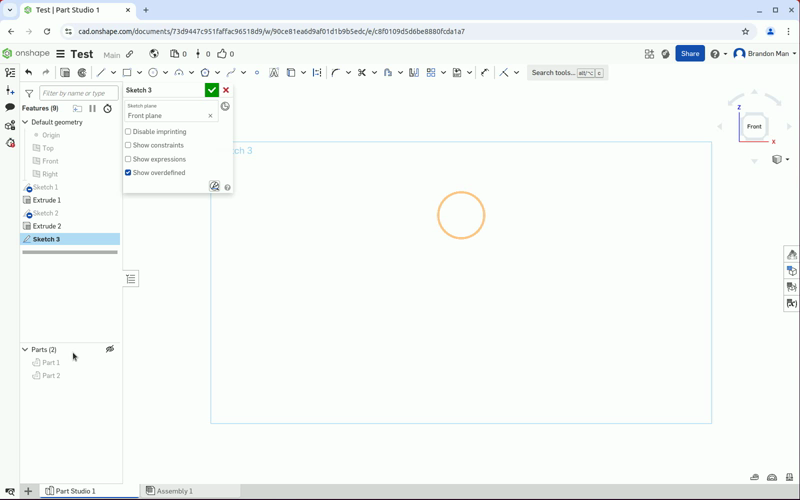
key(c)
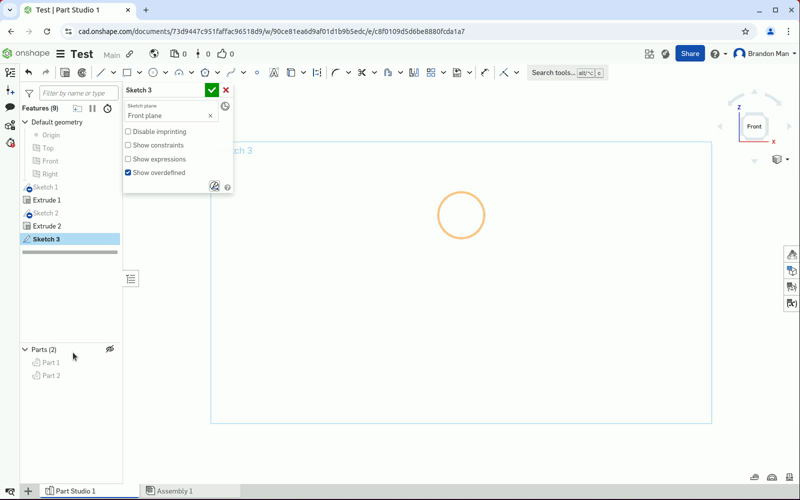
key_down(shift)
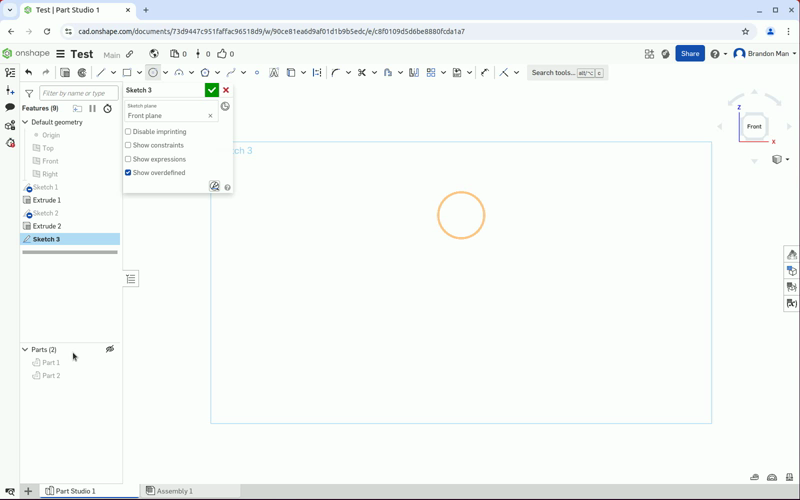
mouse_move(461, 351)
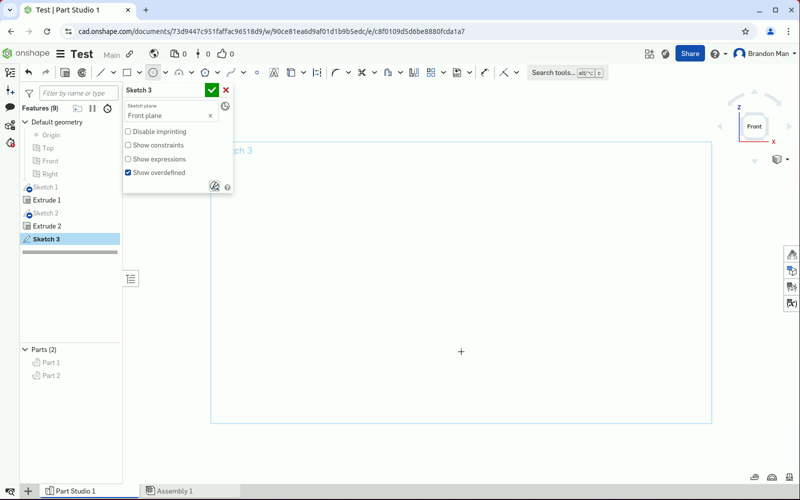
click(461, 351)
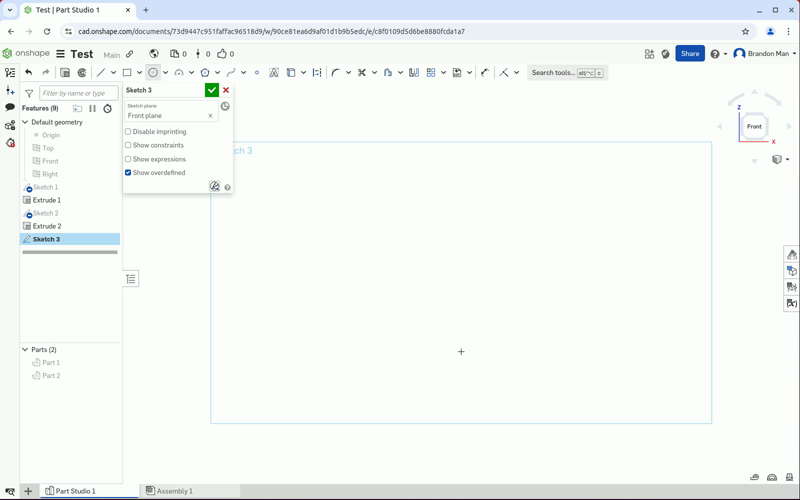
key_up(shift)
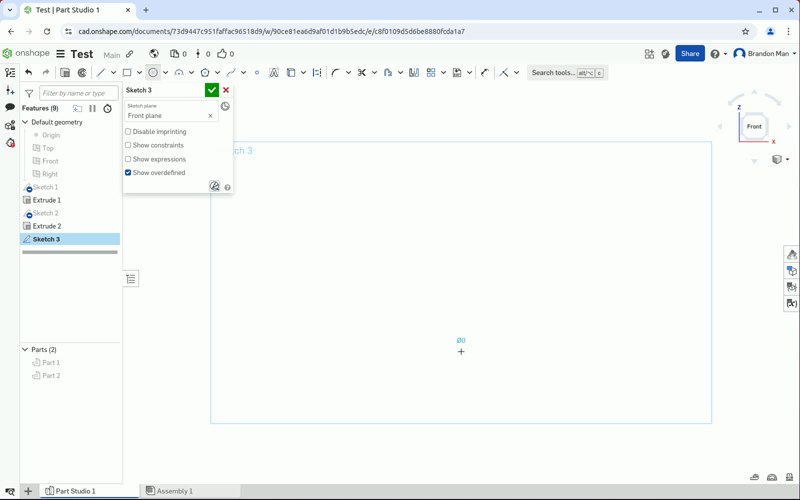
mouse_move(484, 351)
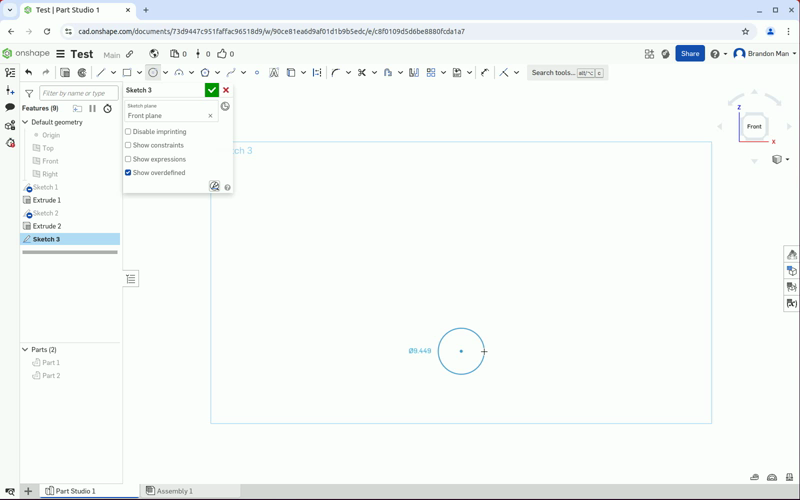
click(484, 351)
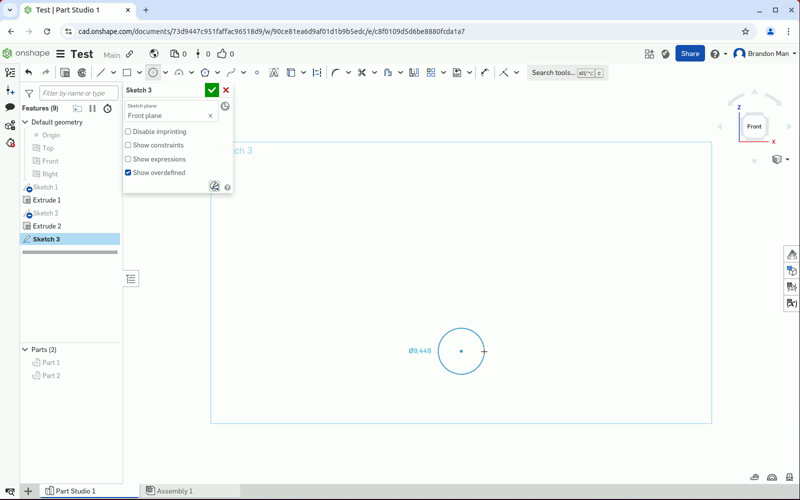
key(esc)
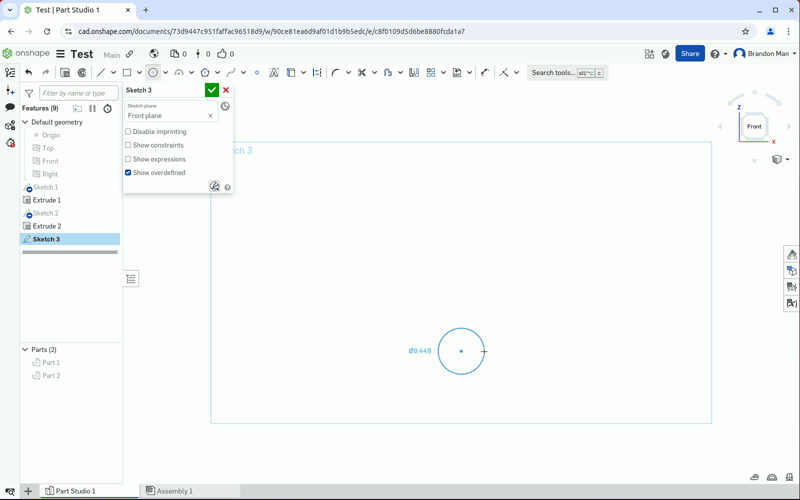
mouse_move(467, 370)
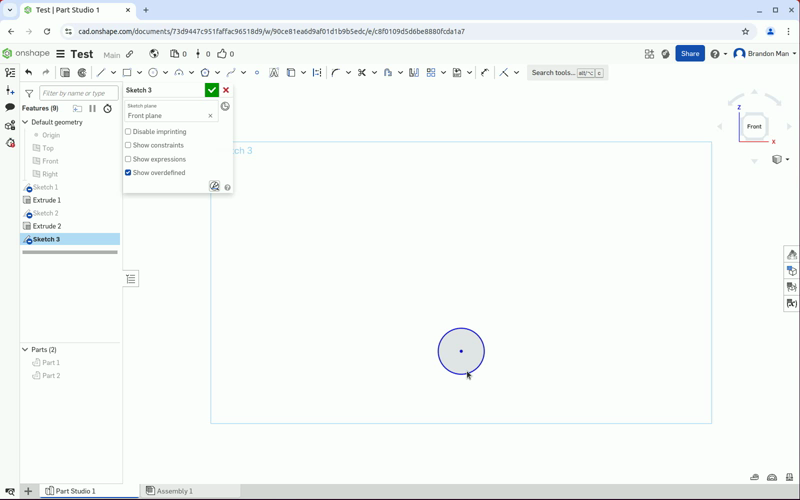
scroll(6)
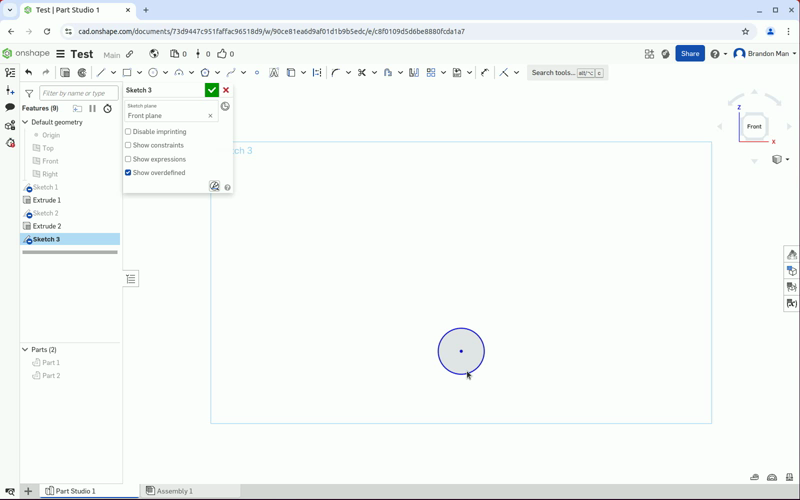
scroll(6)
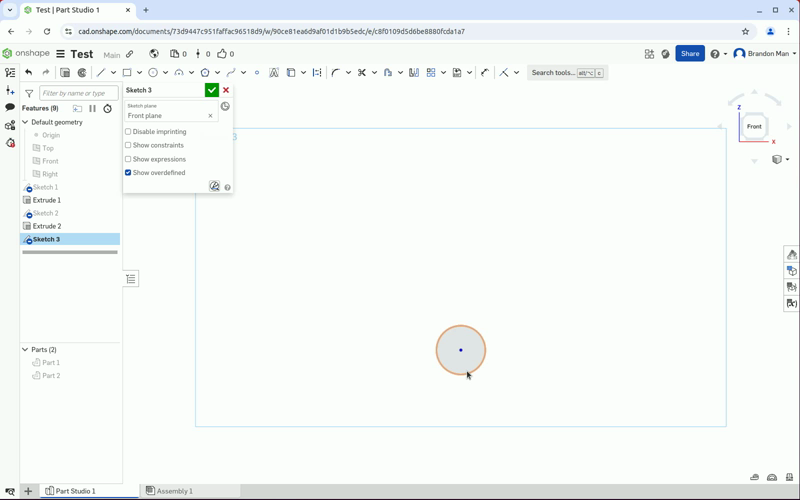
scroll(6)
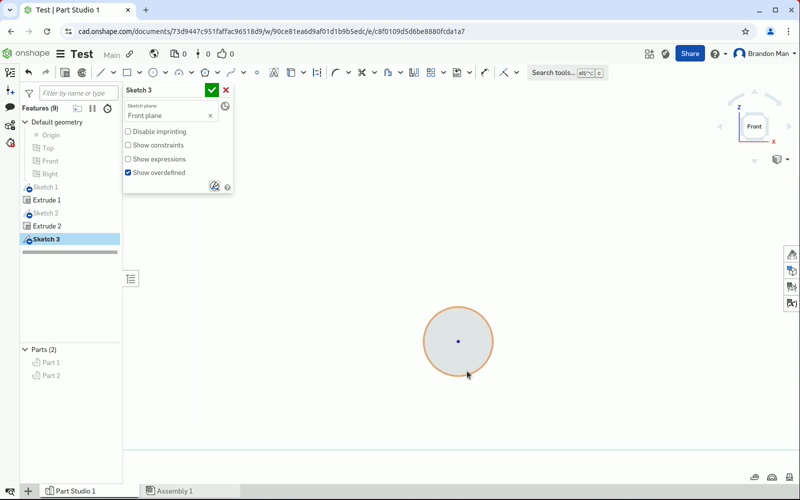
scroll(6)
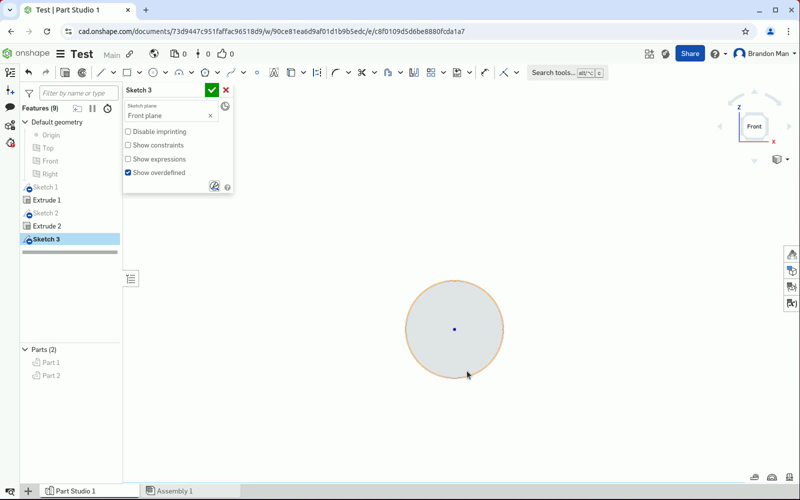
scroll(6)
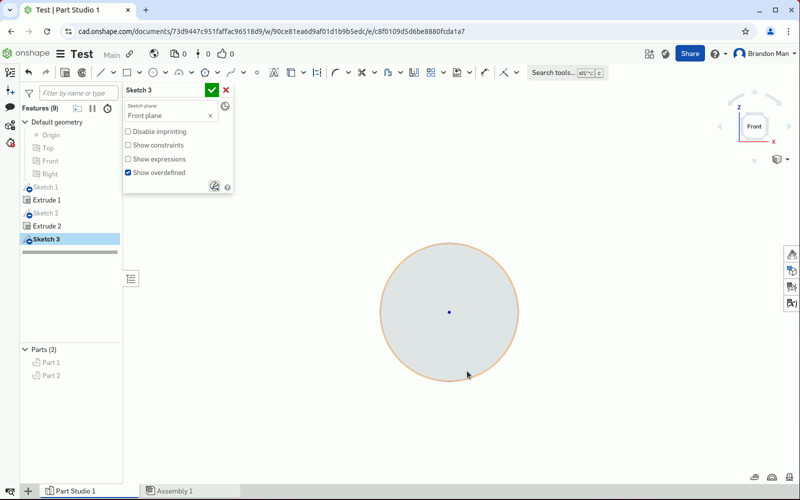
scroll(6)
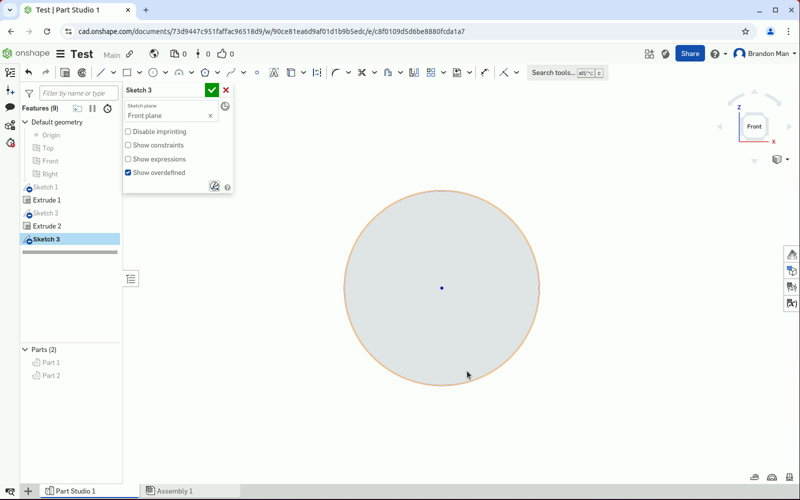
scroll(6)
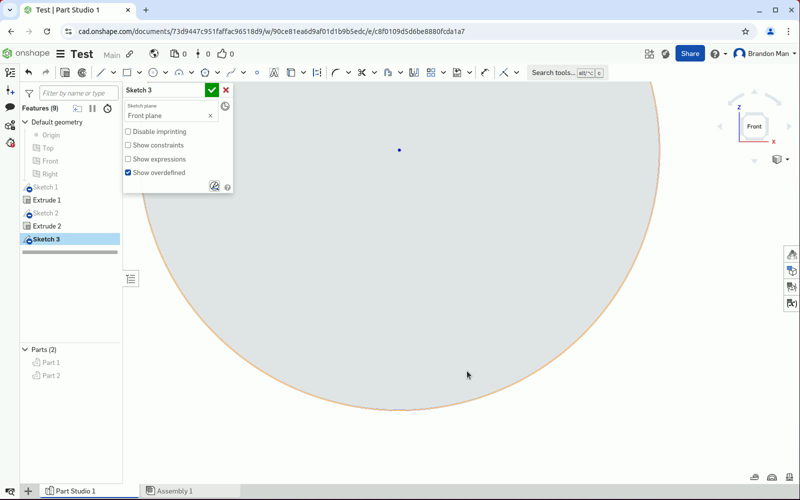
click(467, 370)
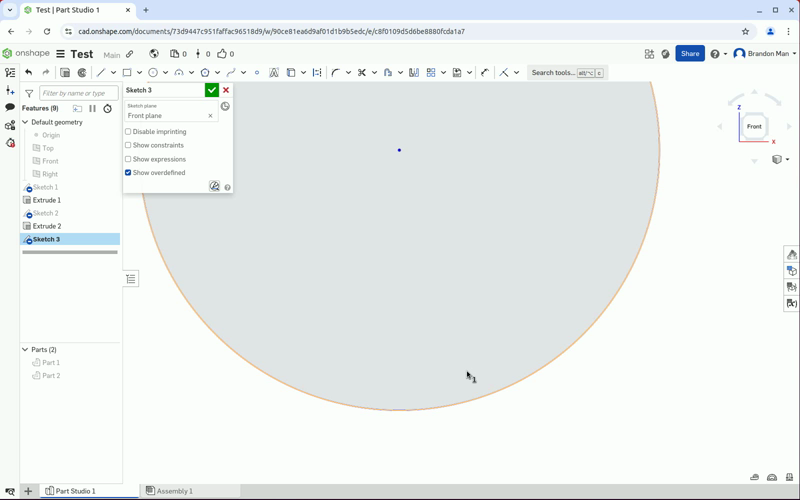
scroll(-6)
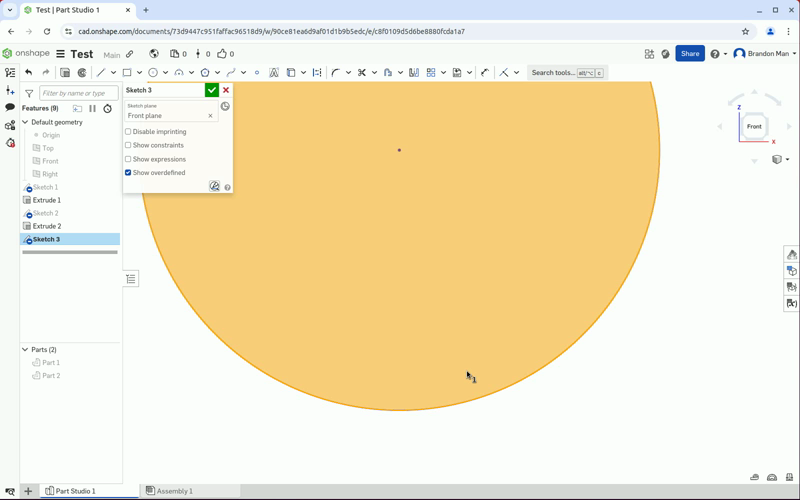
scroll(-6)
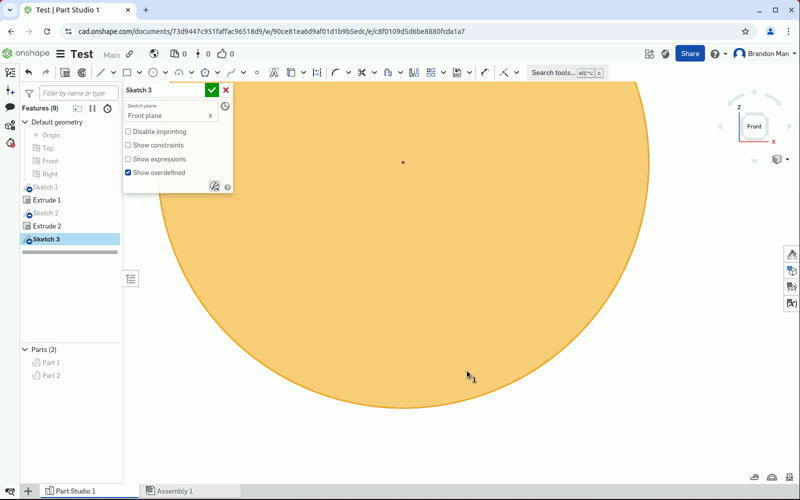
scroll(-6)
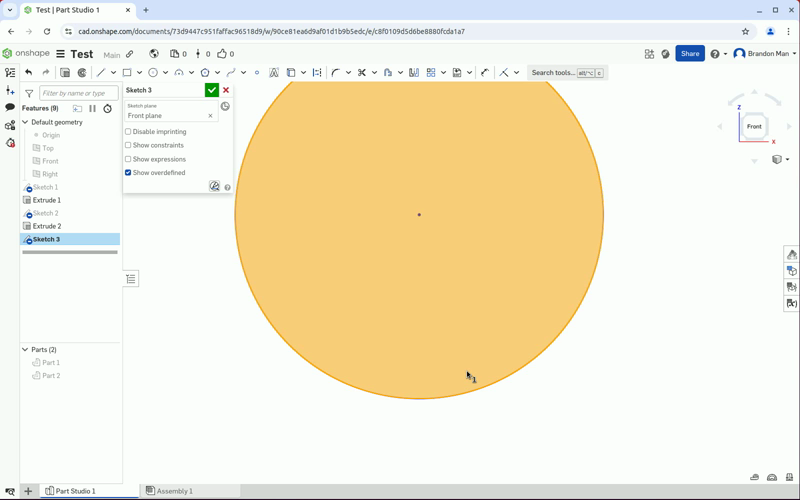
scroll(-6)
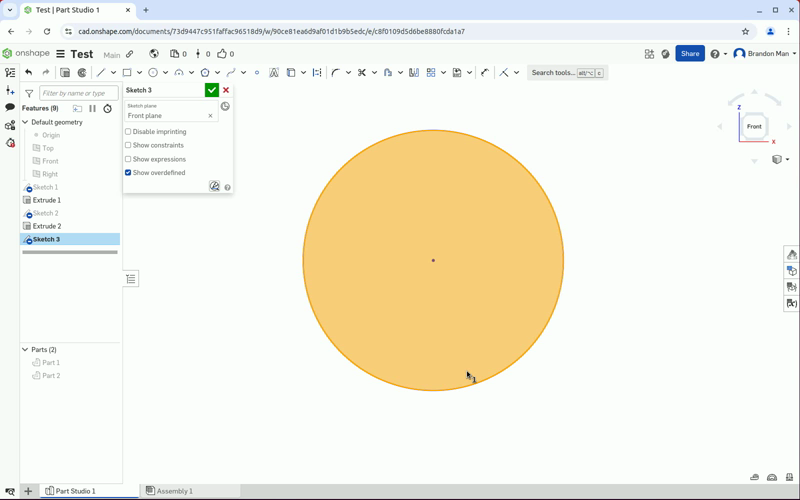
scroll(-6)
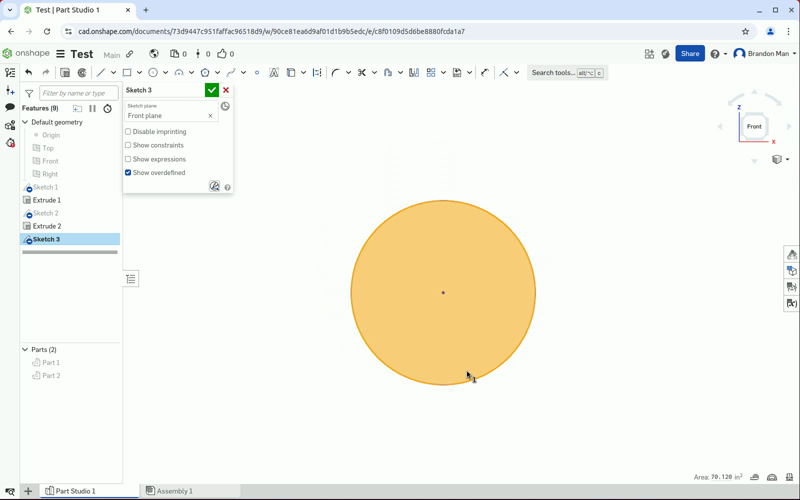
scroll(-6)
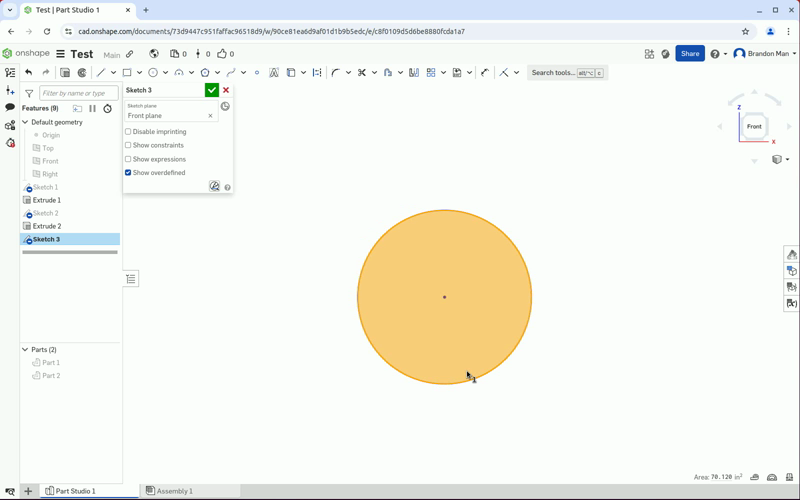
scroll(-6)
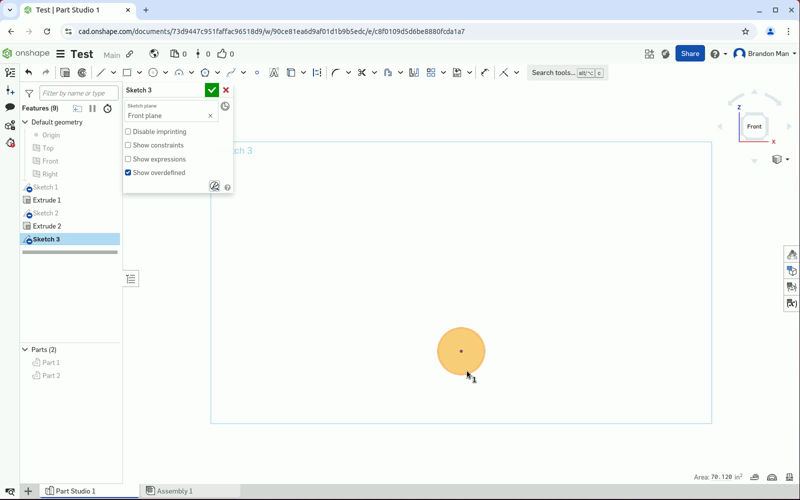
mouse_move(73, 352)
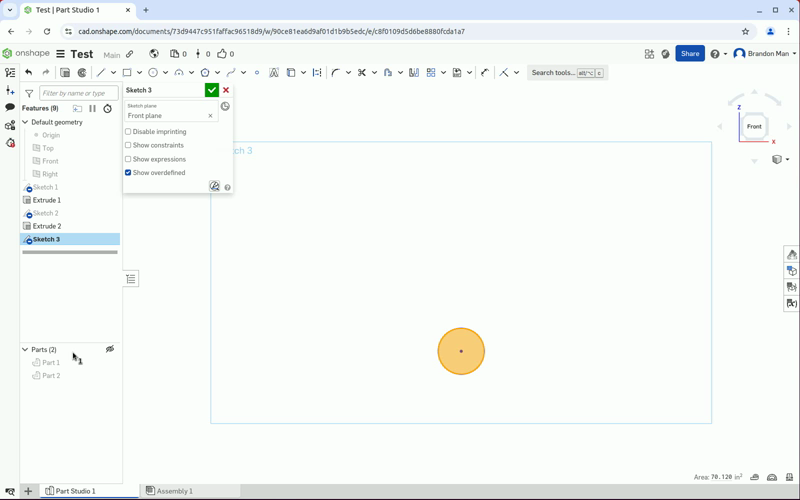
key(shift+y)
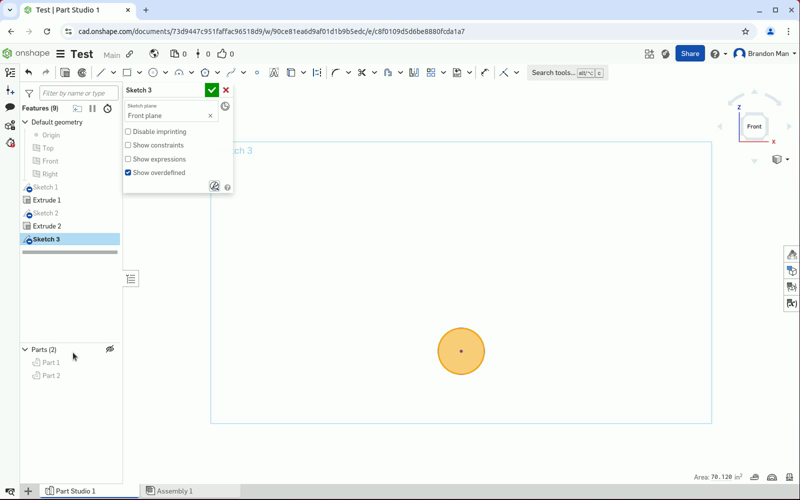
key(shift+e)
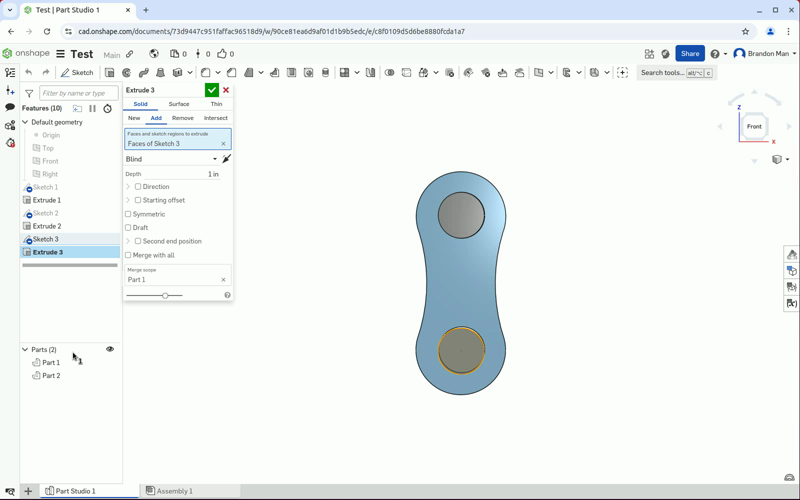
mouse_move(143, 106)
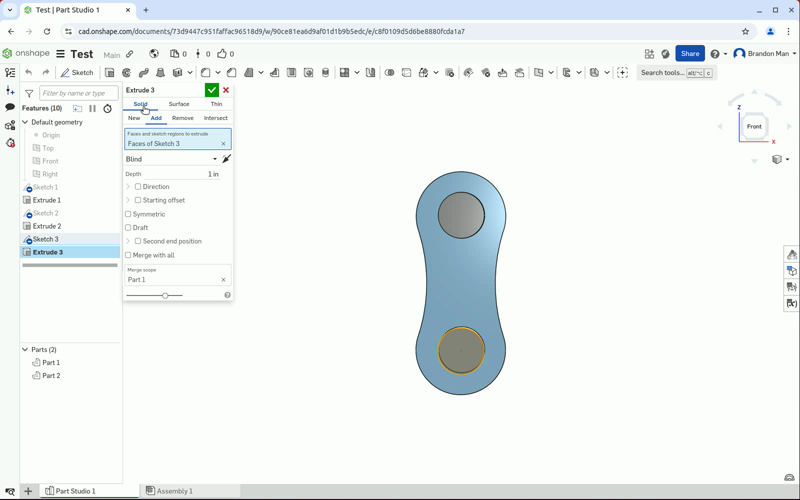
click(143, 106)
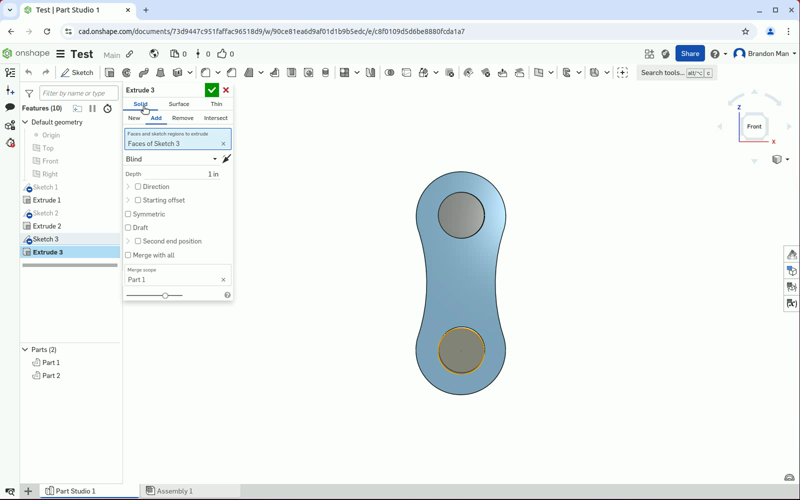
mouse_move(137, 120)
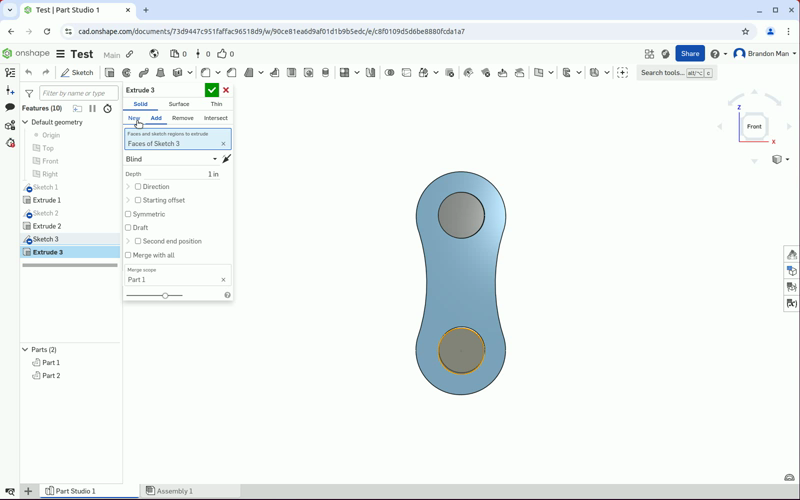
click(137, 120)
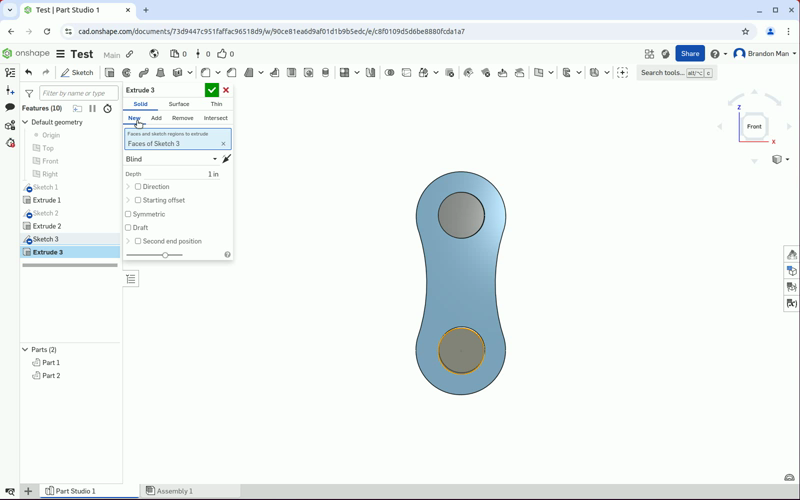
key(tab, 4)
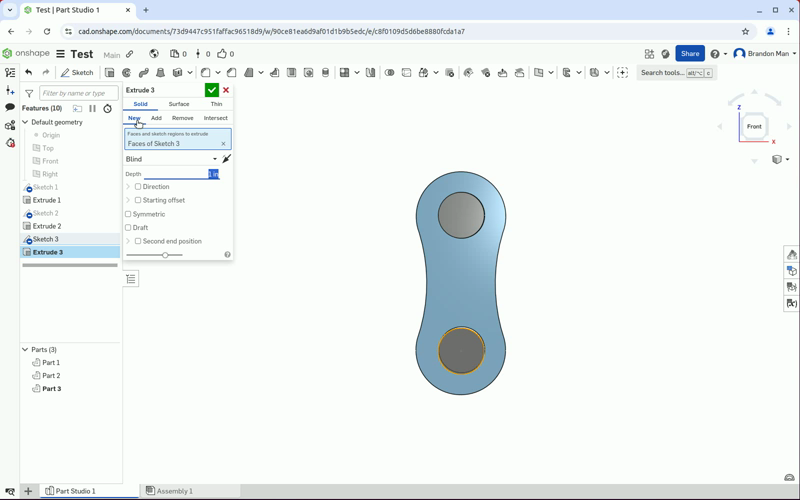
text(16.85)
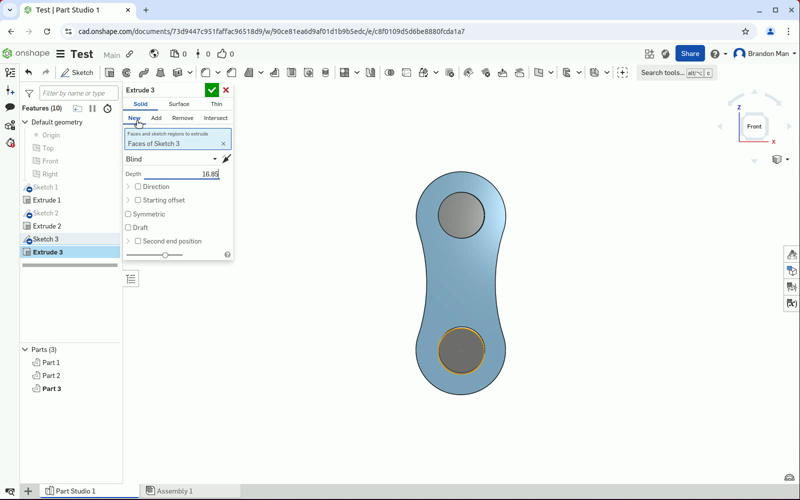
key(tab, 3)
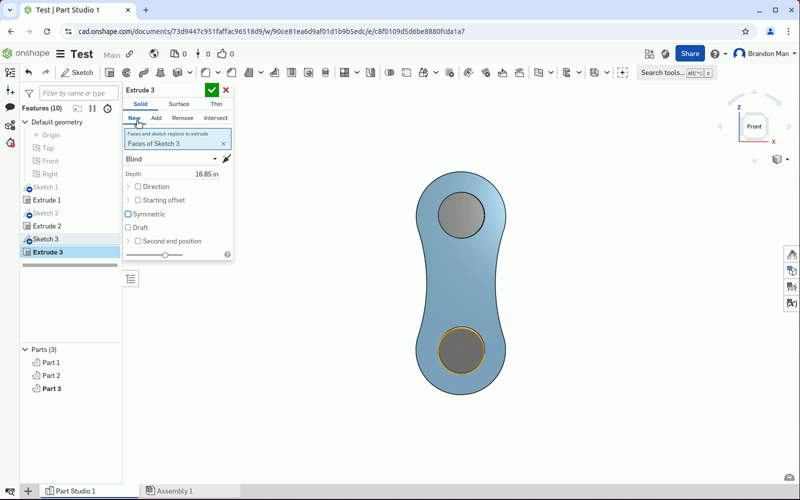
key(space)
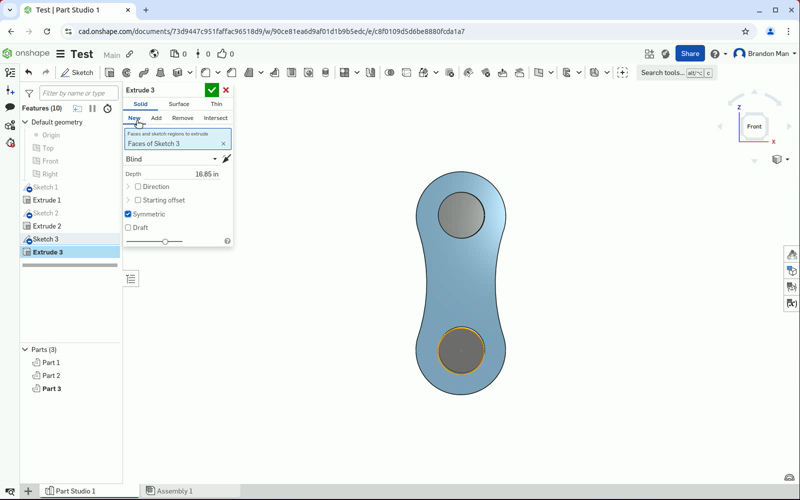
key(enter)
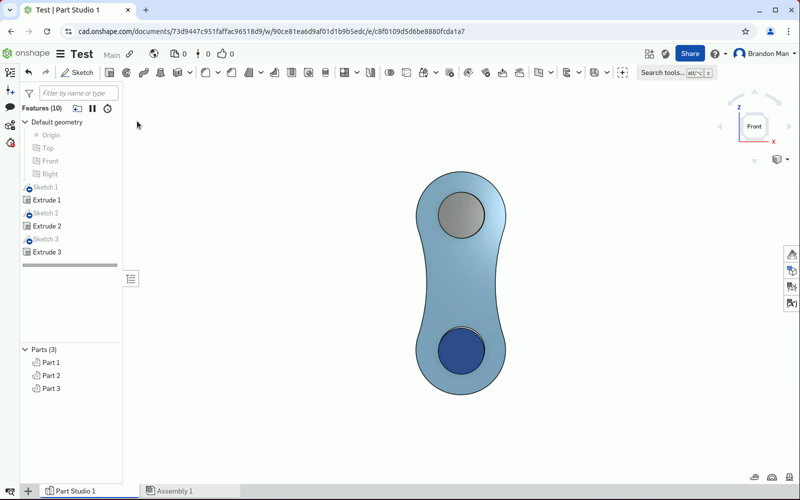
key(shift+h)
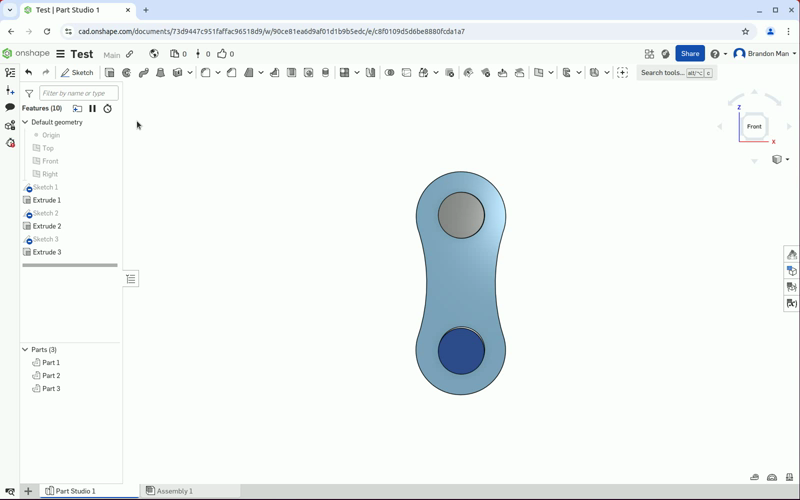
key(shift+h)
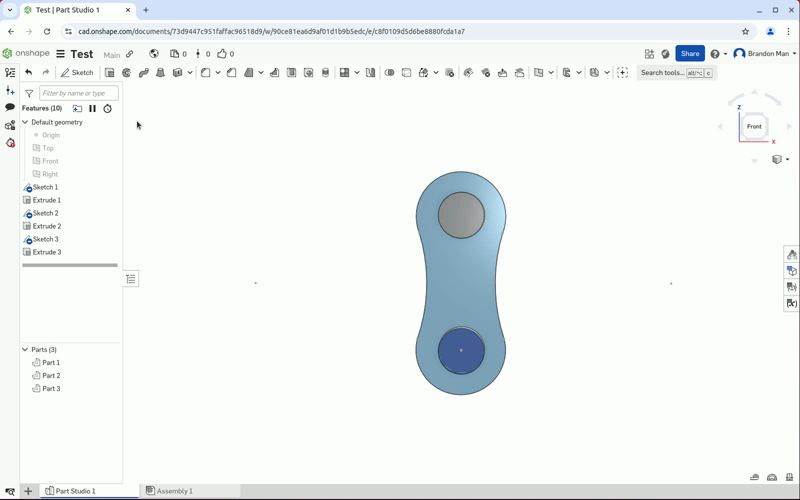
key(shift+7)
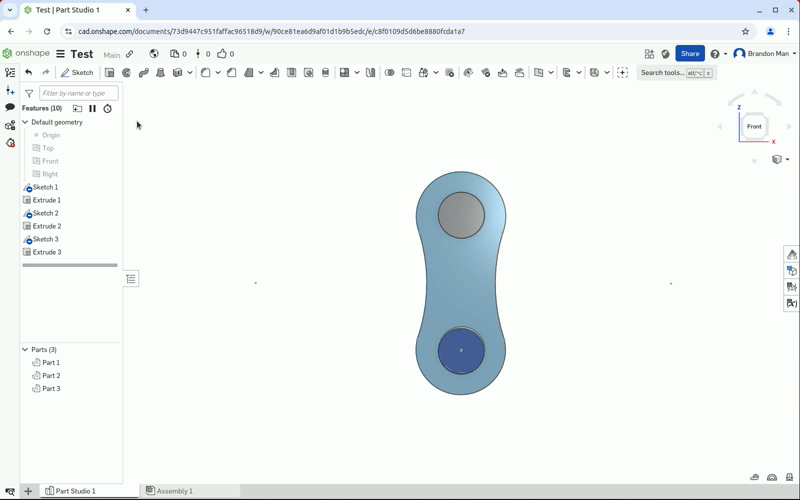
key(left, 2)
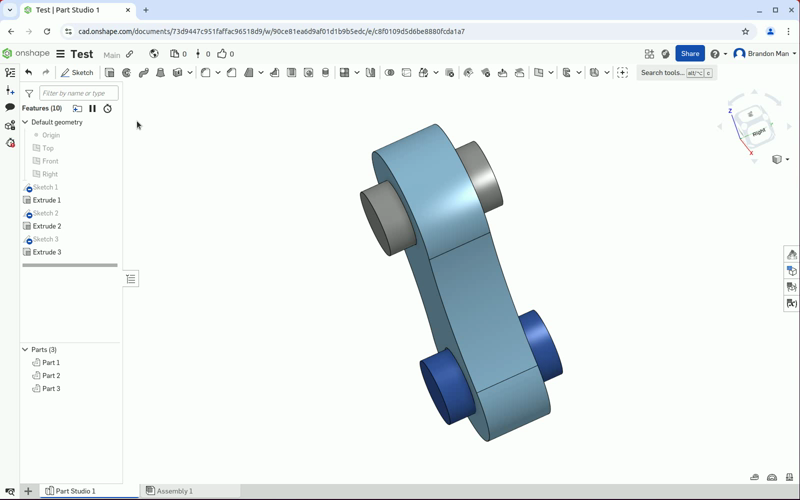
key(down, 2)
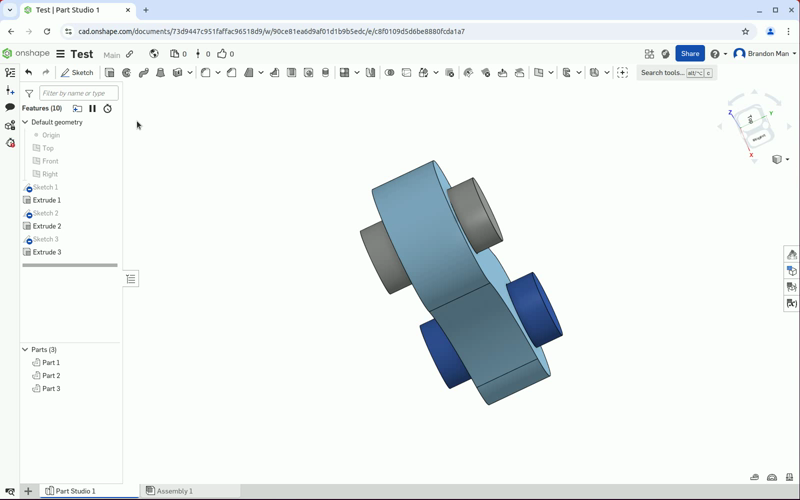
key(up, 2)
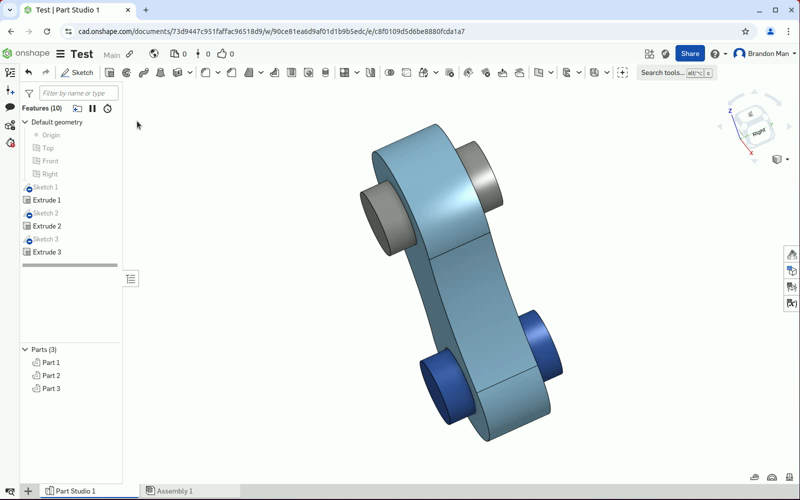
key(right, 2)
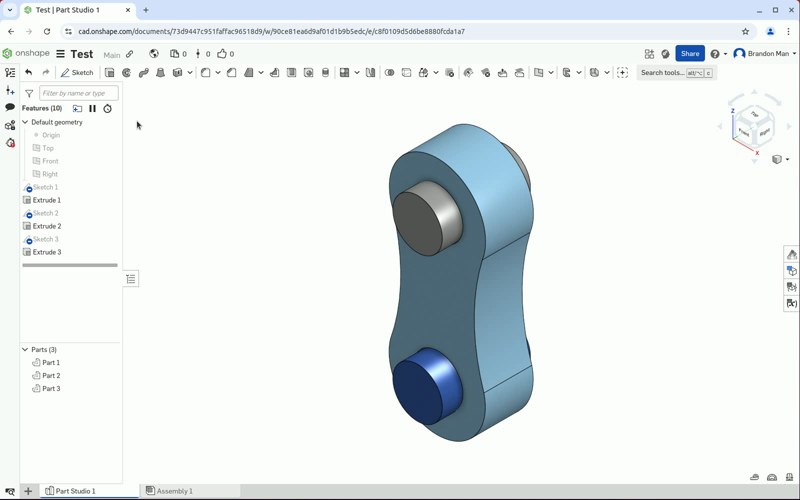
mouse_move(73, 189)
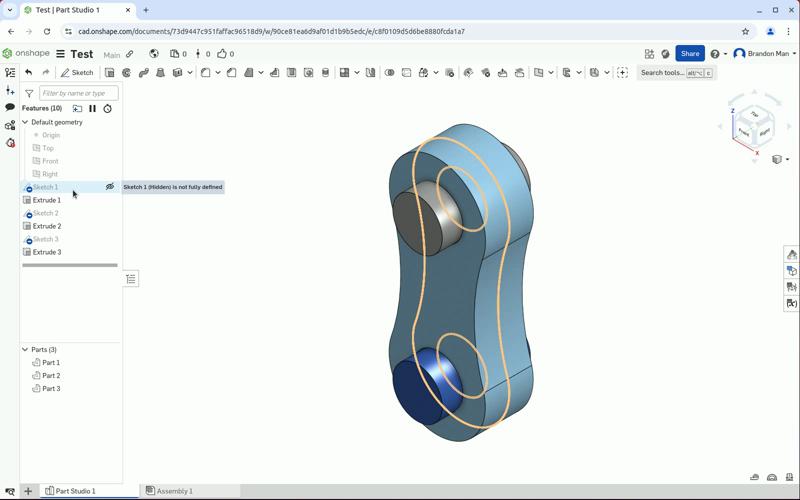
click(73, 189)